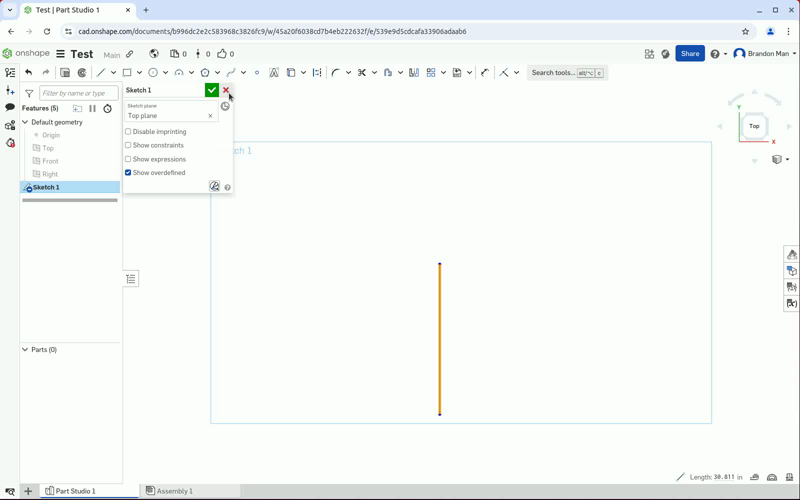
key(shift+h)
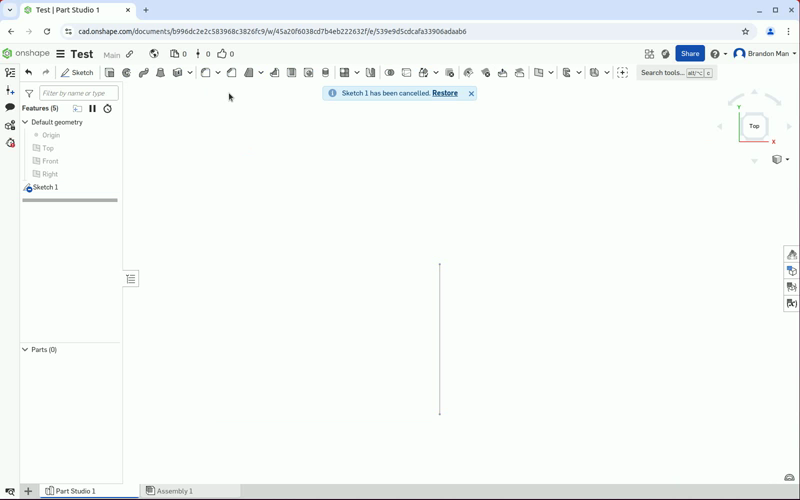
key(shift+s)
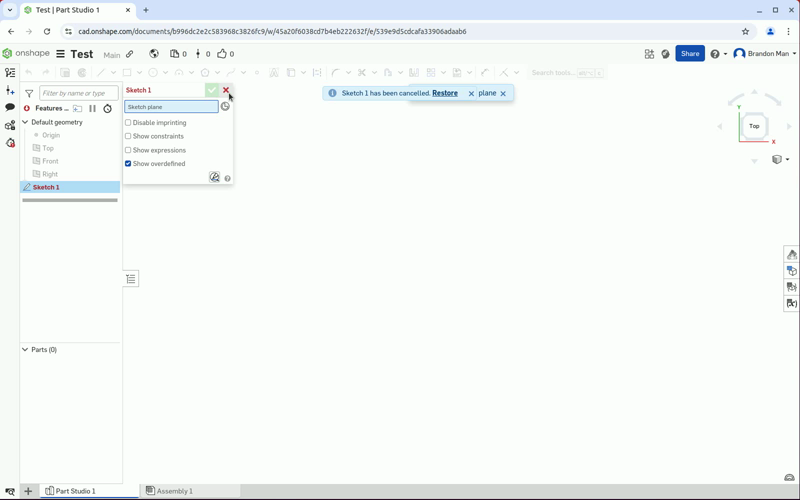
mouse_move(73, 150)
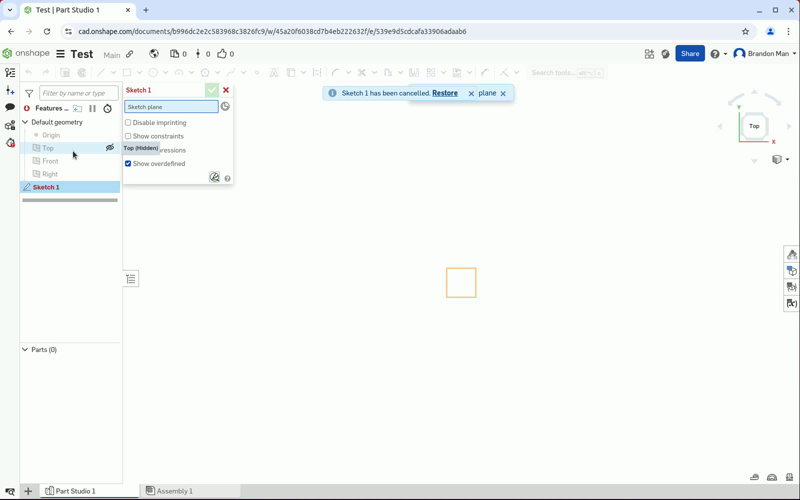
click(73, 150)
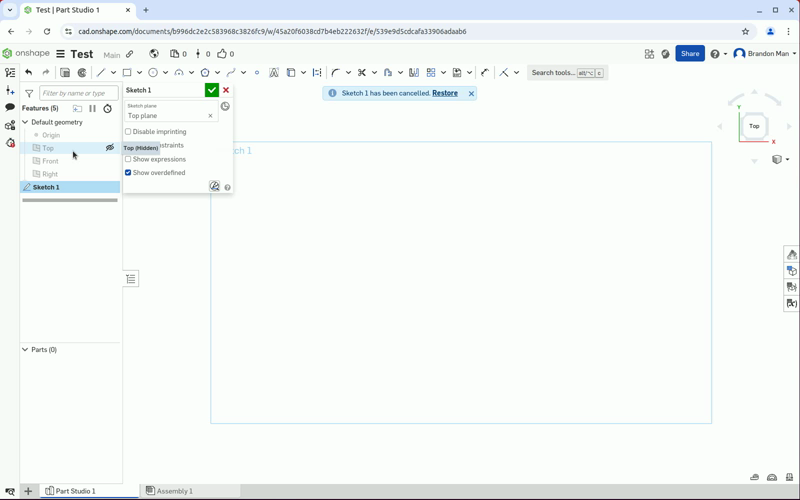
mouse_move(73, 352)
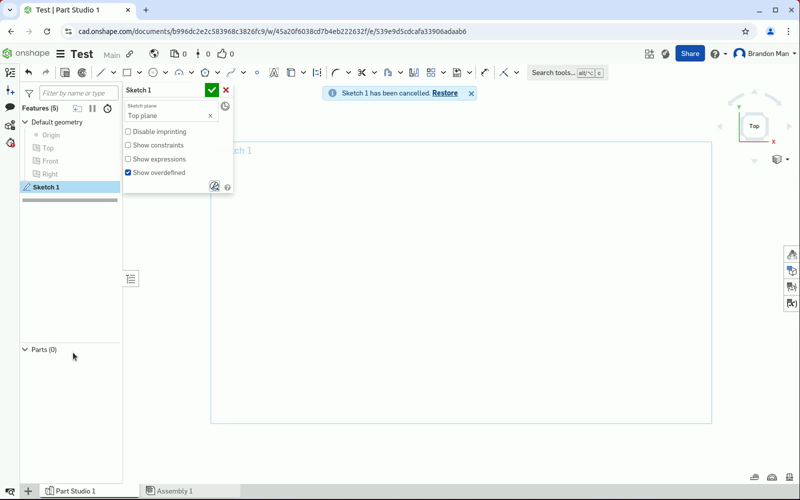
key(y)
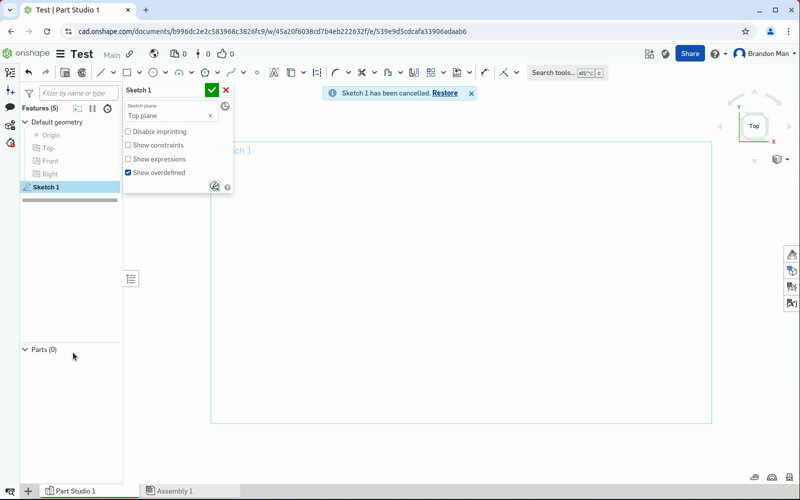
key(l)
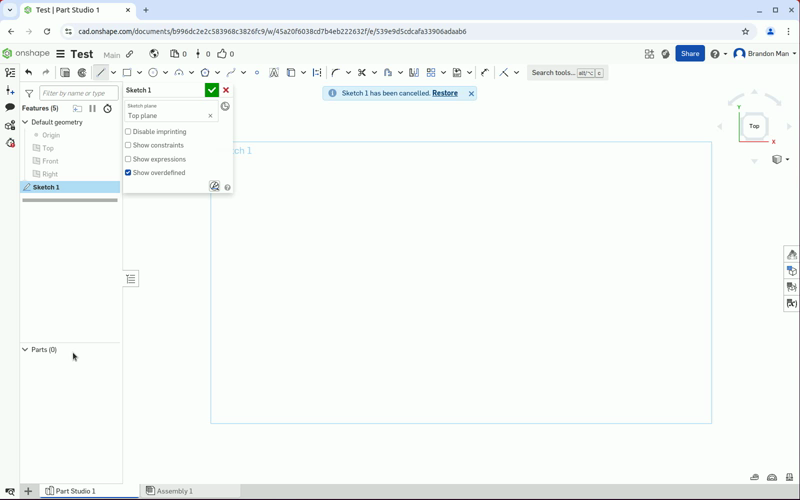
key_down(shift)
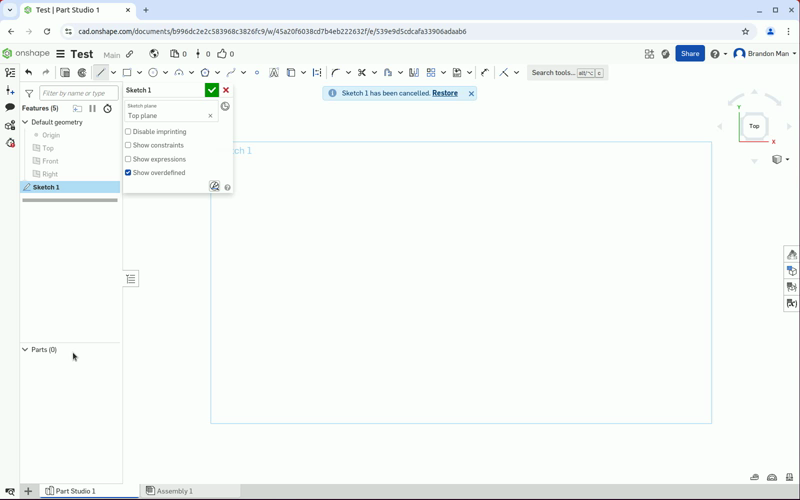
mouse_move(480, 282)
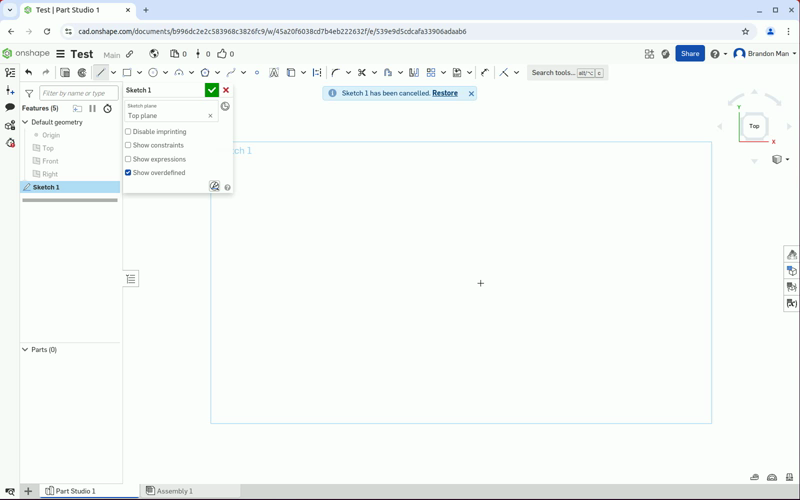
click(480, 282)
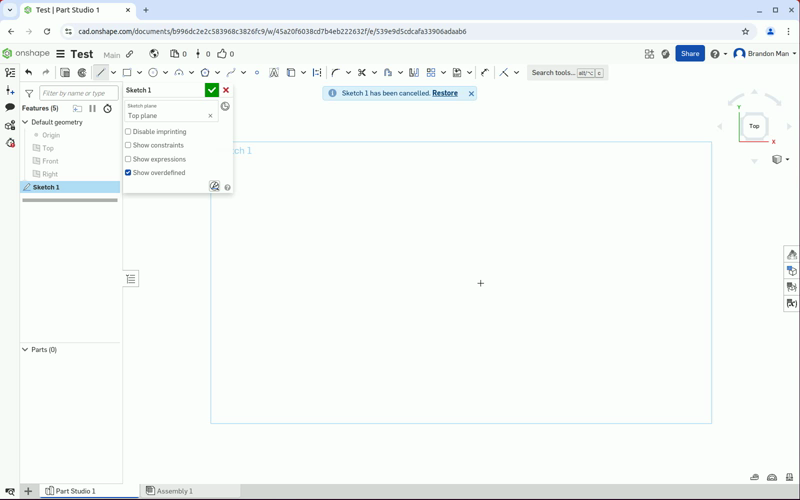
key_up(shift)
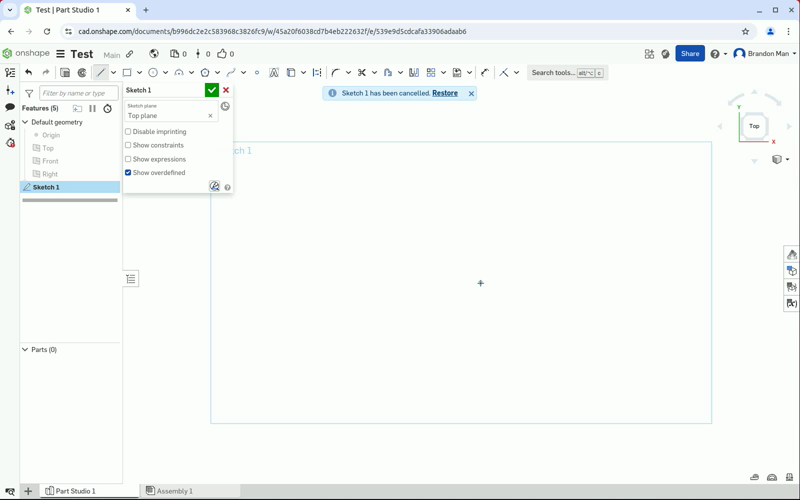
key_down(shift)
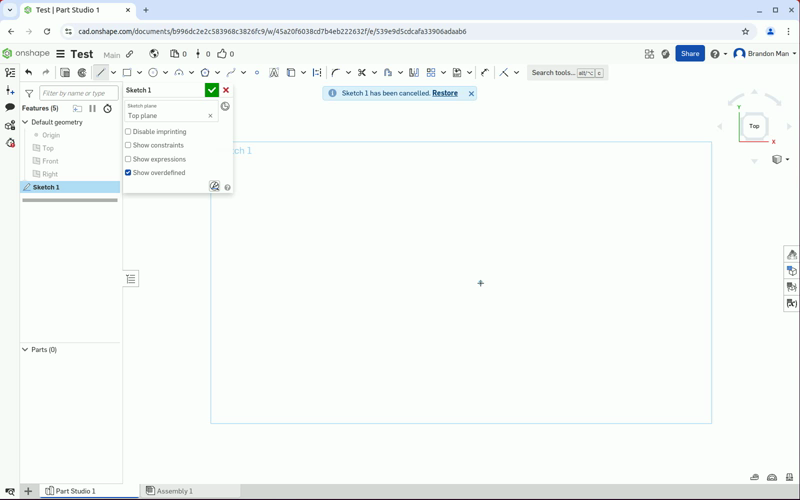
mouse_move(554, 282)
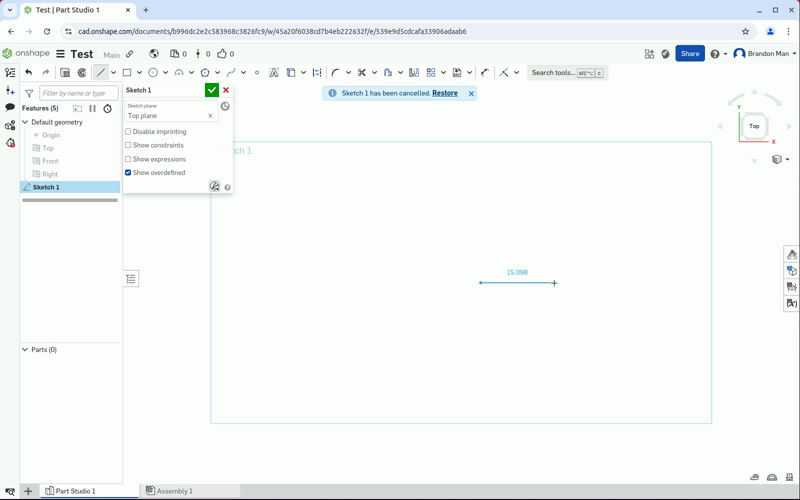
click(554, 282)
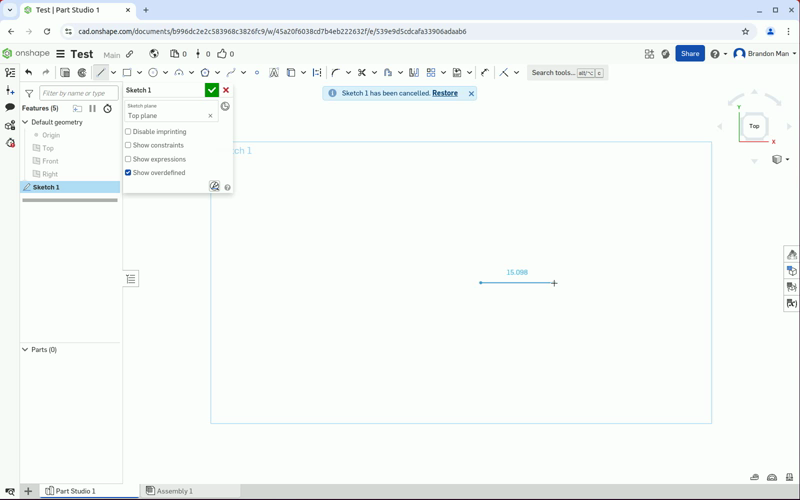
key_up(shift)
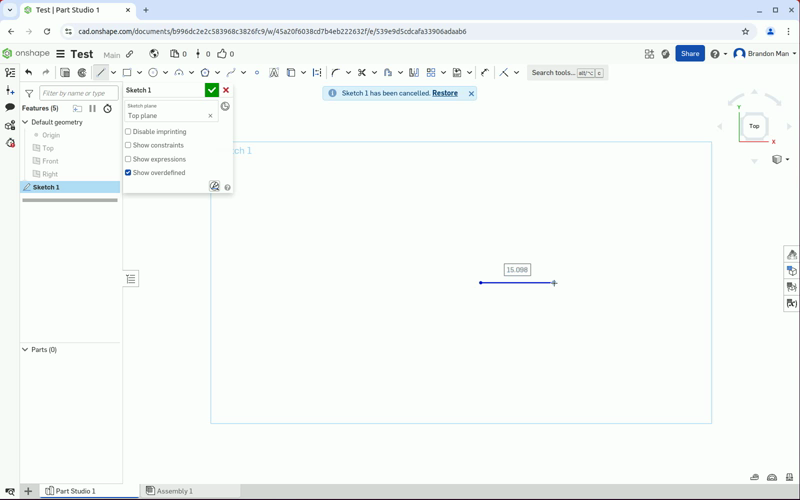
key(esc)
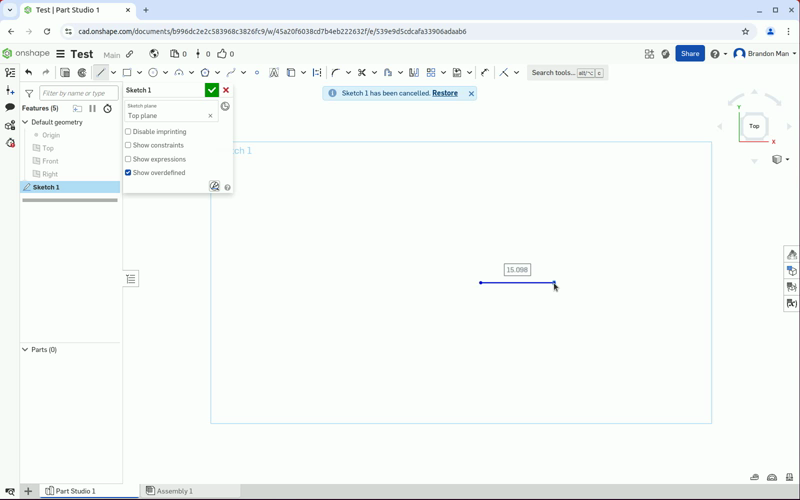
key(a)
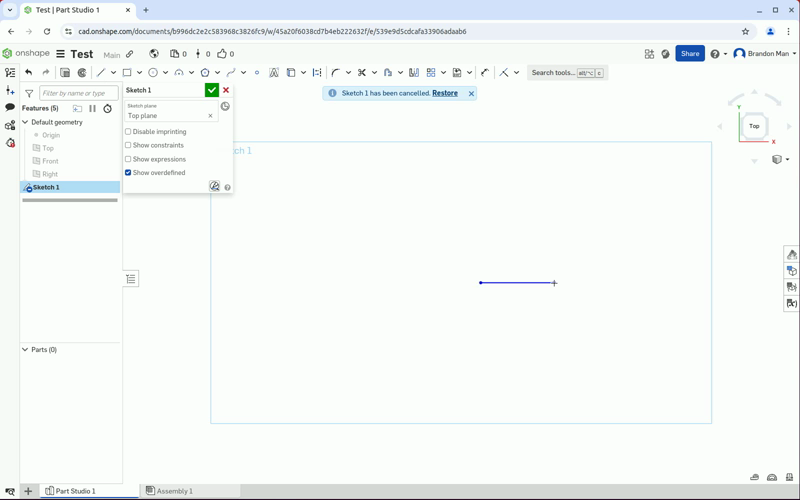
mouse_move(554, 282)
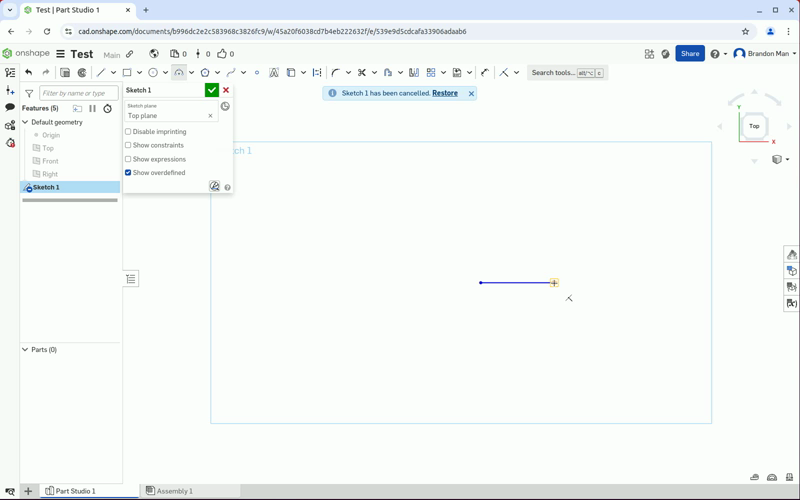
click(554, 282)
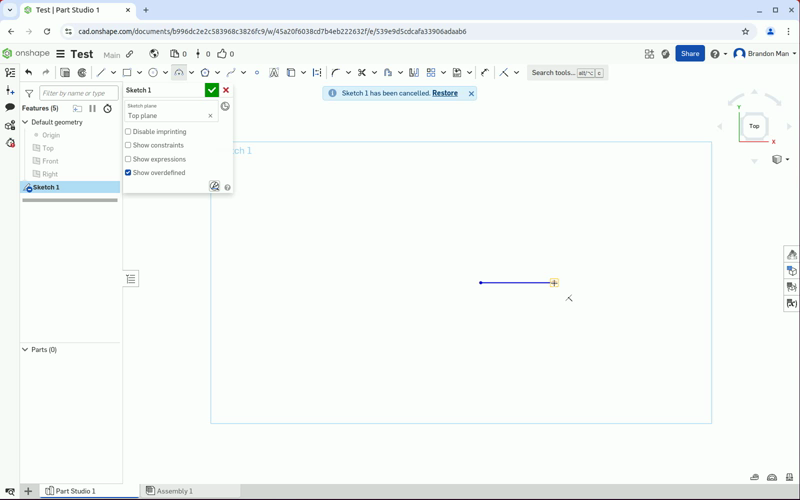
key_down(shift)
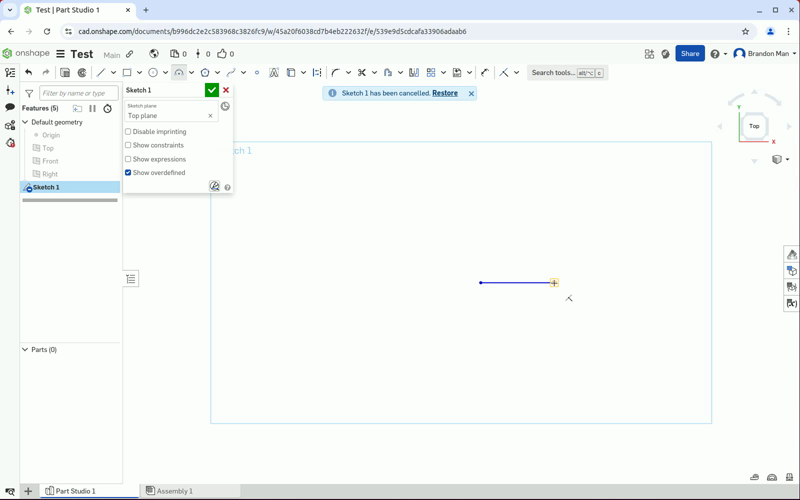
mouse_move(554, 243)
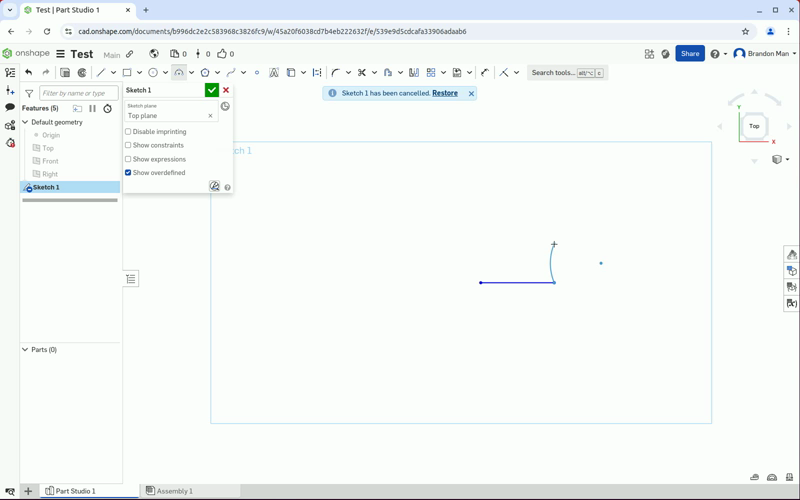
click(554, 243)
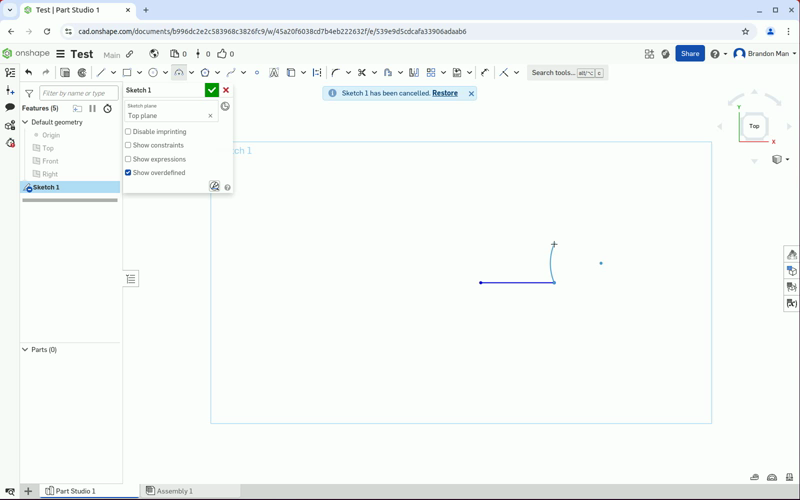
mouse_move(573, 263)
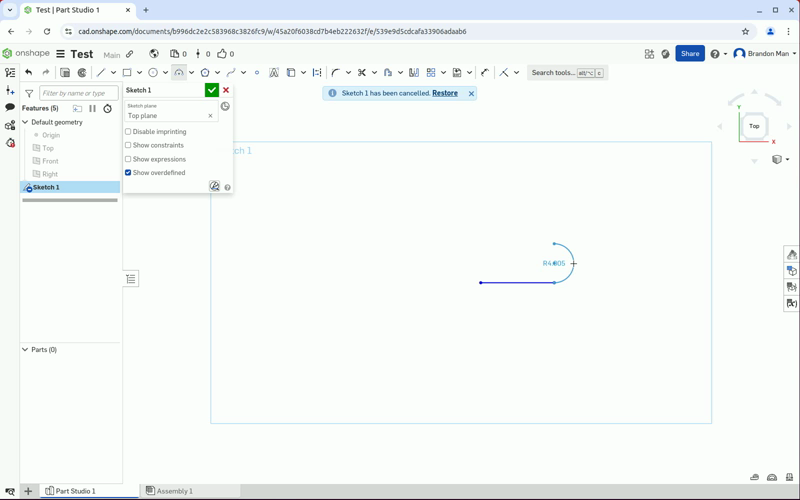
click(573, 263)
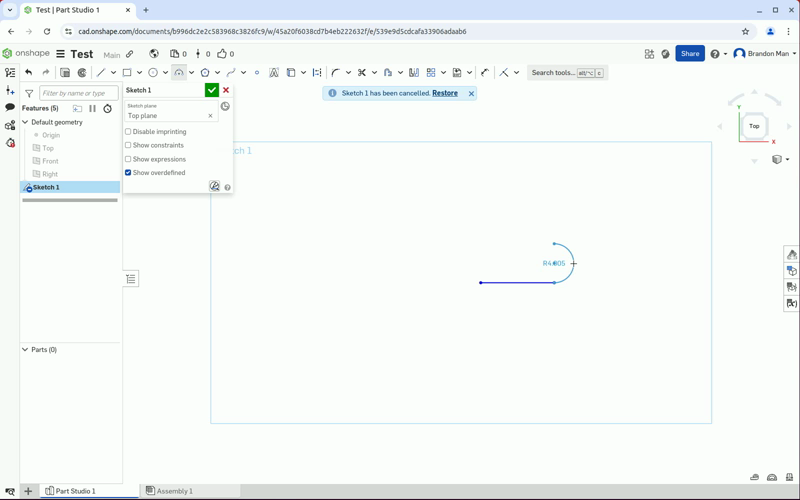
key_up(shift)
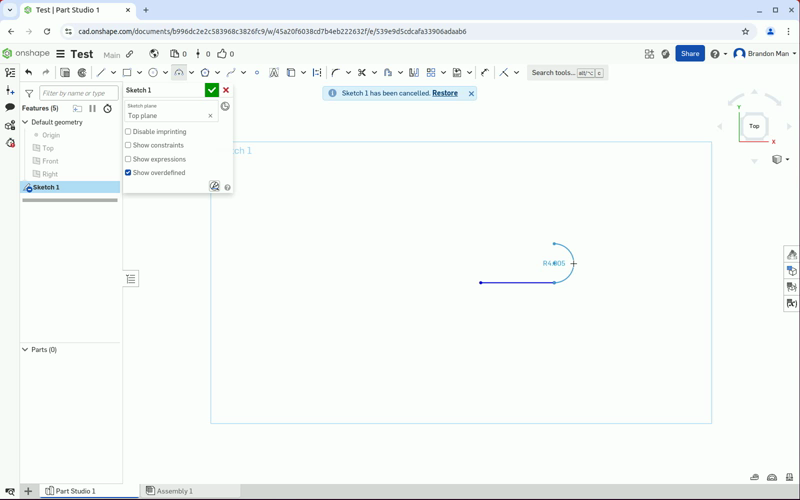
key(esc)
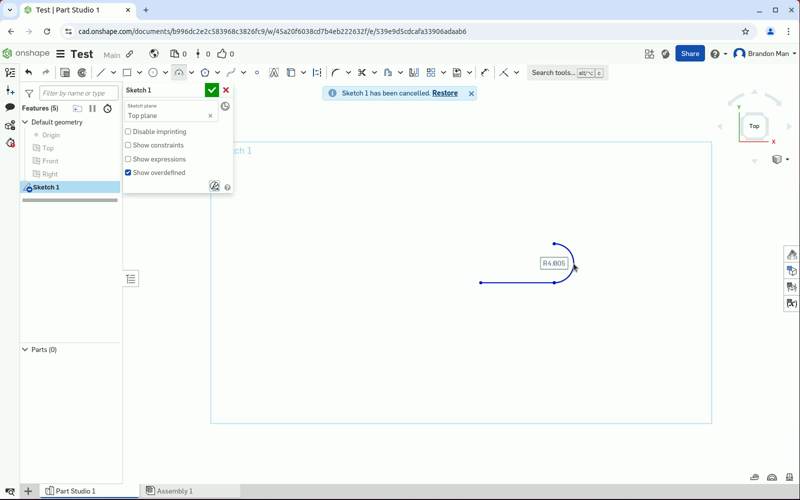
key(l)
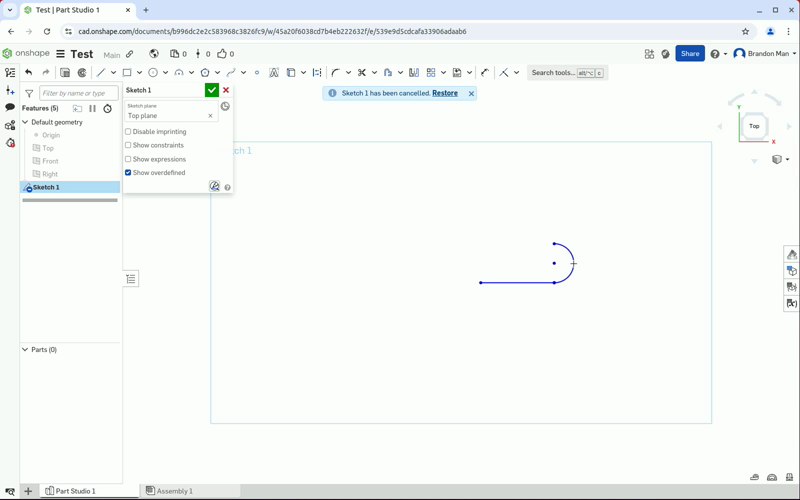
mouse_move(554, 243)
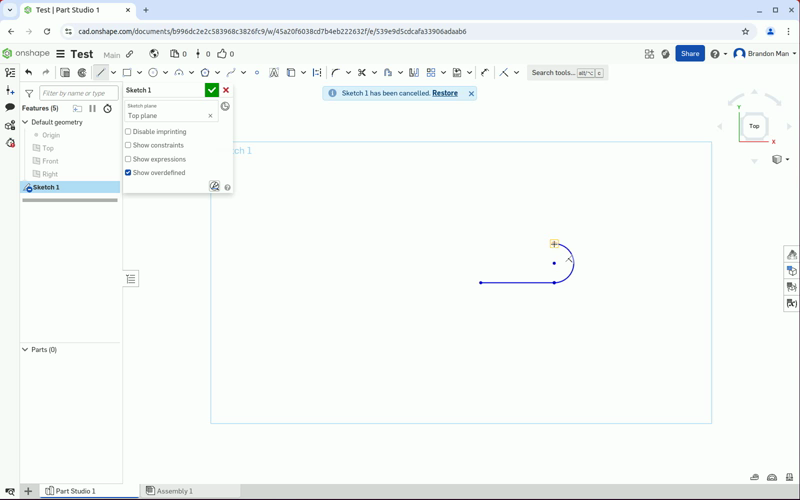
click(554, 243)
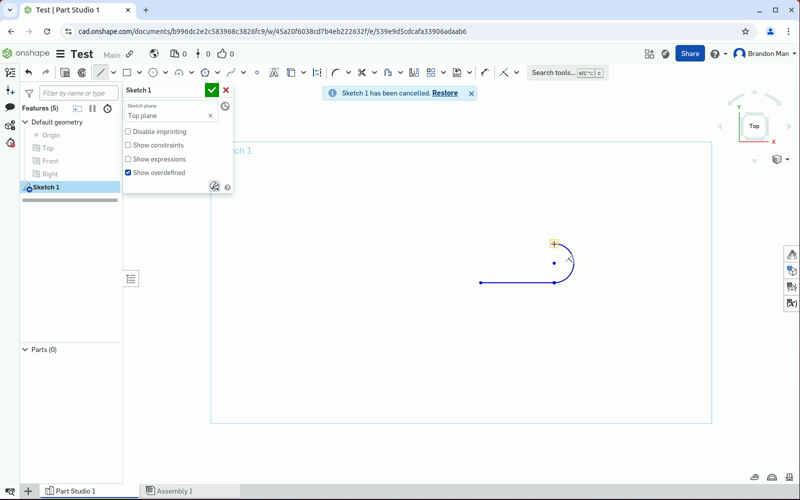
key_down(shift)
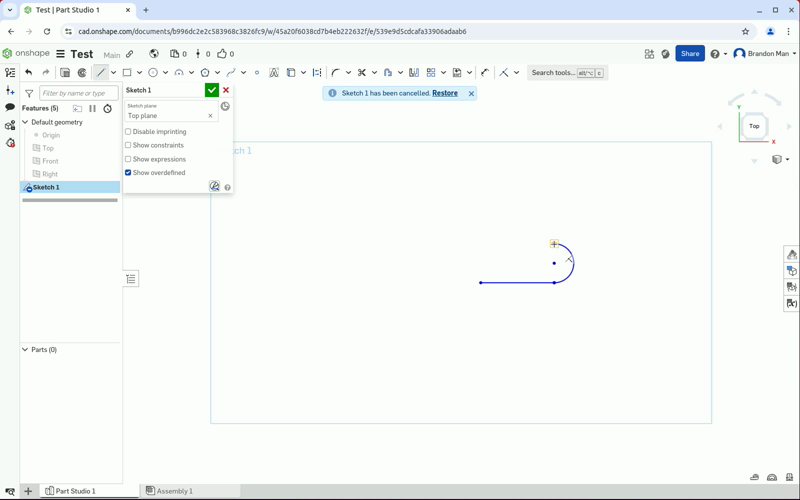
mouse_move(480, 243)
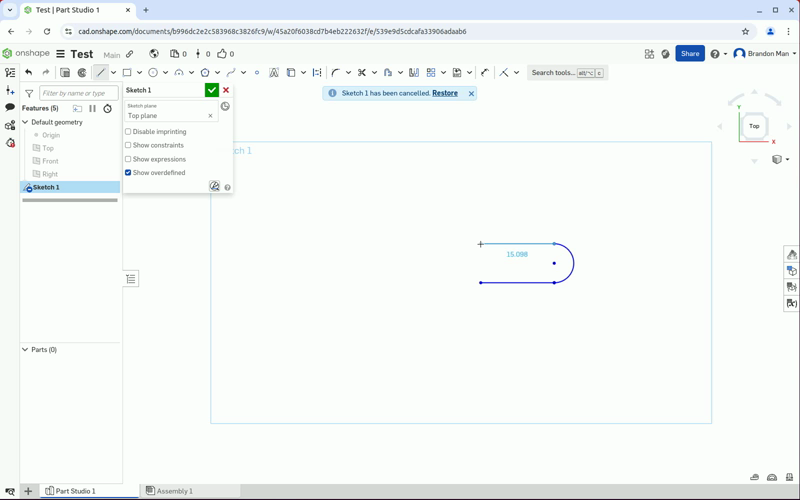
click(480, 243)
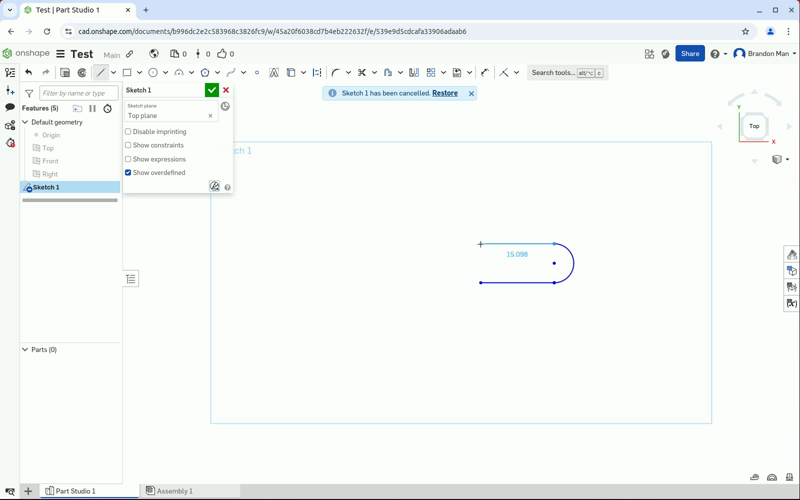
key_up(shift)
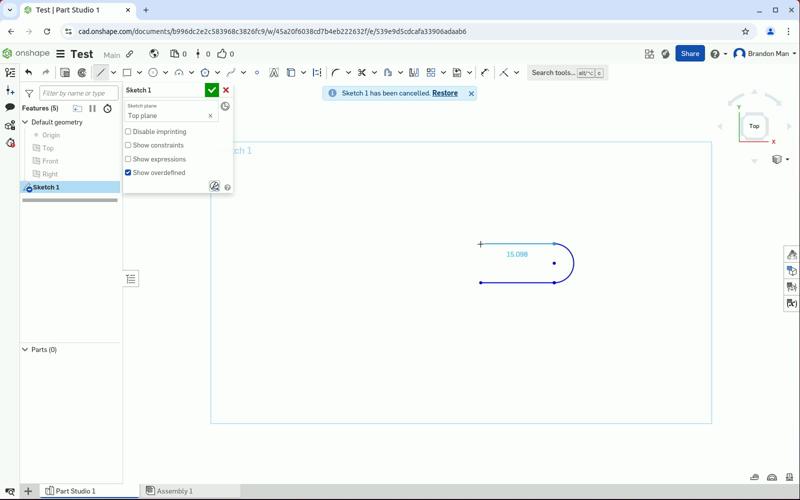
key(esc)
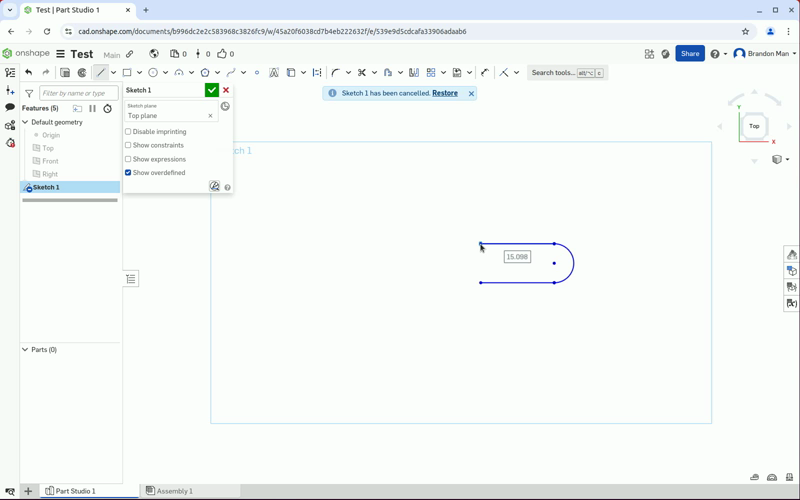
key(a)
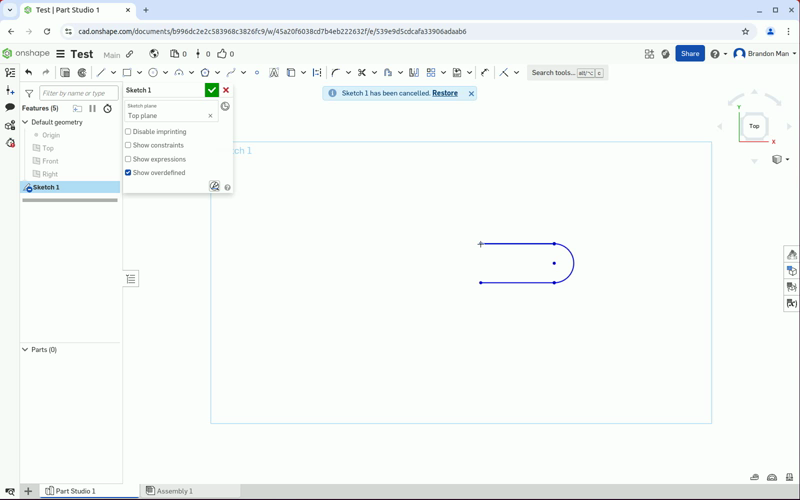
mouse_move(480, 243)
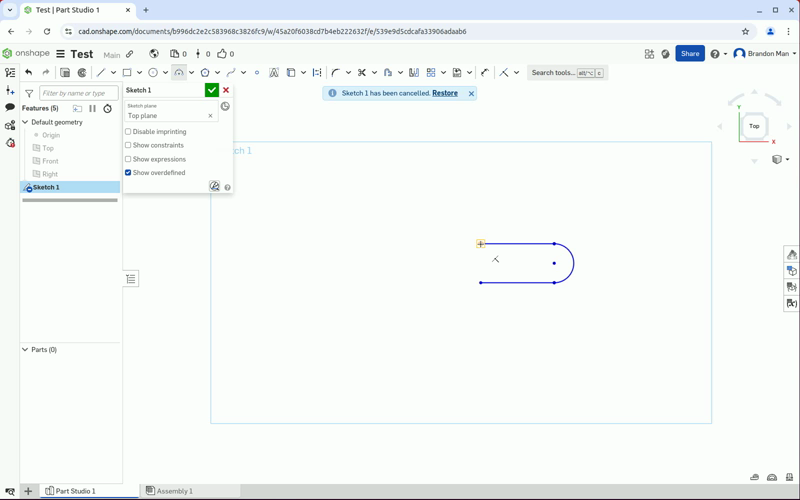
click(480, 243)
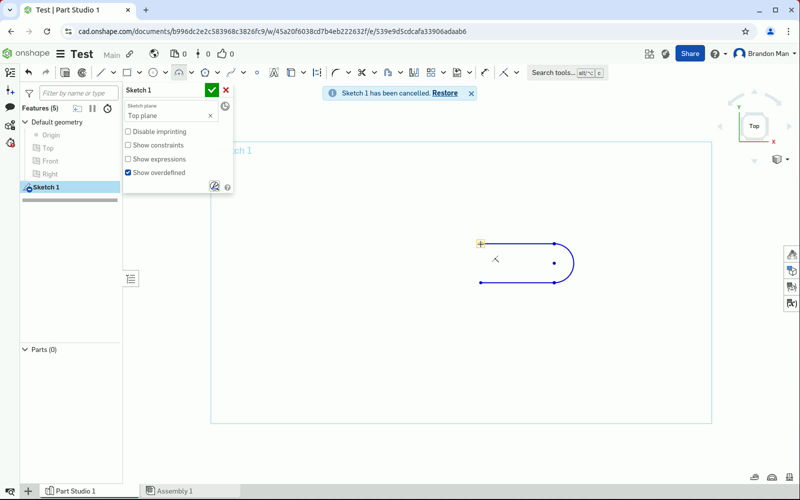
mouse_move(480, 282)
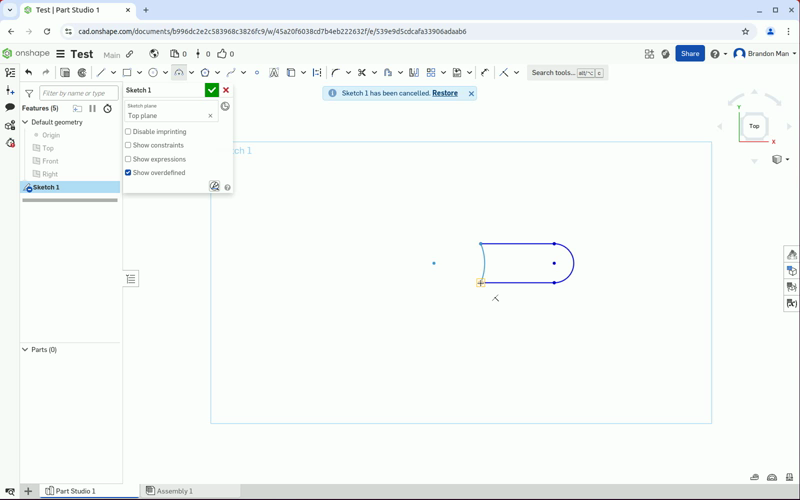
click(480, 282)
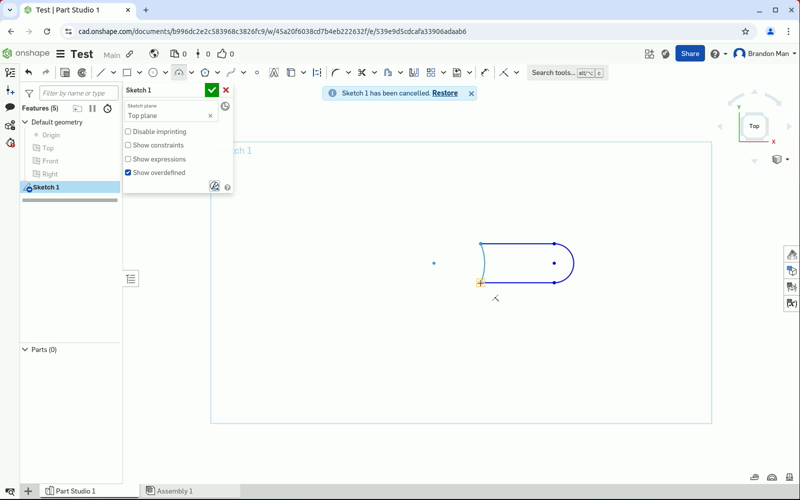
key_down(shift)
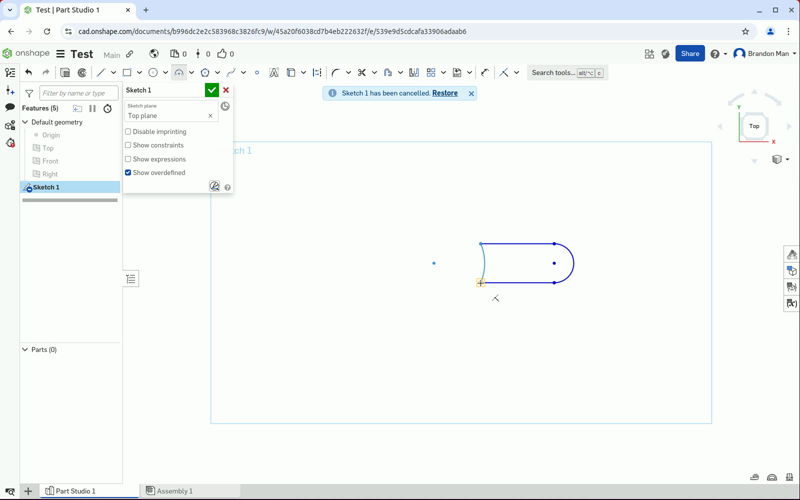
mouse_move(461, 263)
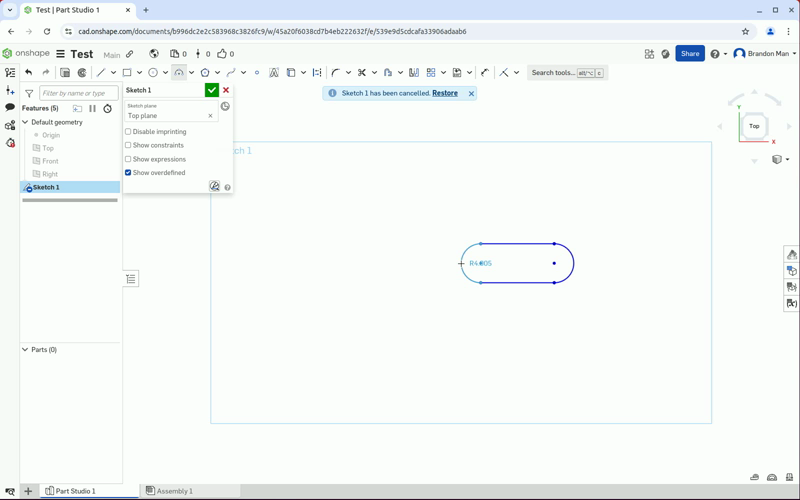
click(461, 263)
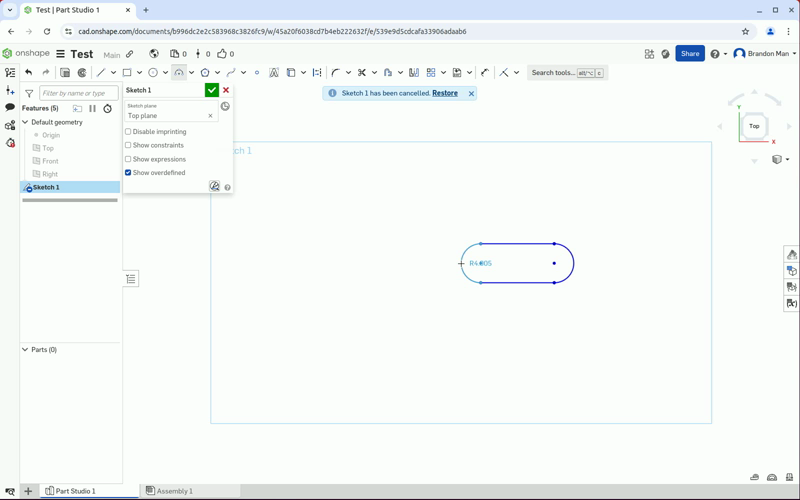
key_up(shift)
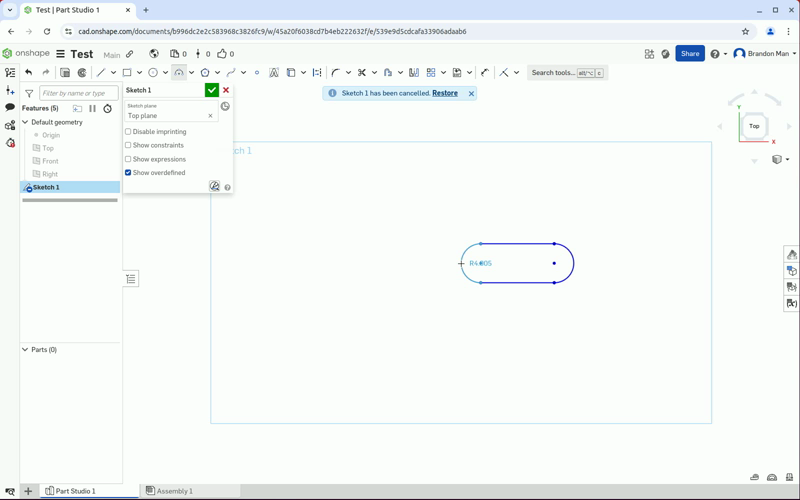
key(esc)
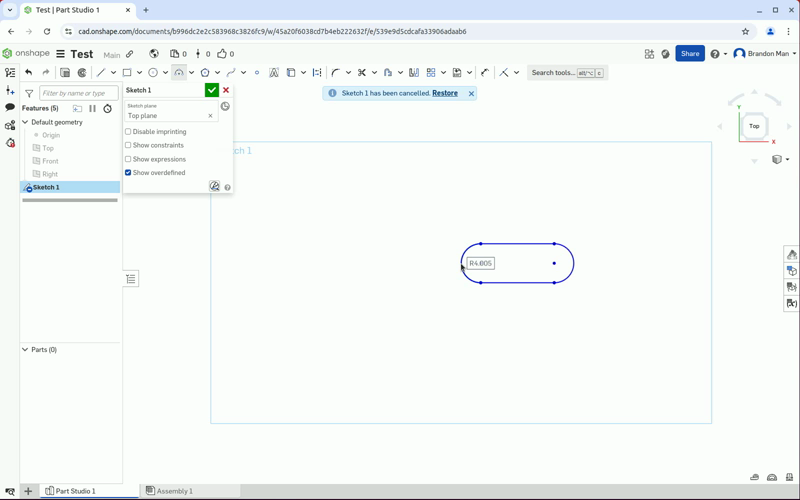
mouse_move(490, 253)
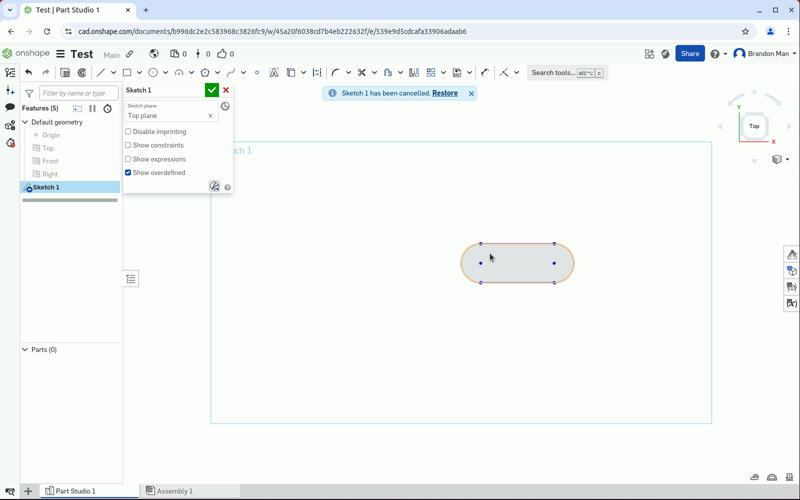
click(490, 253)
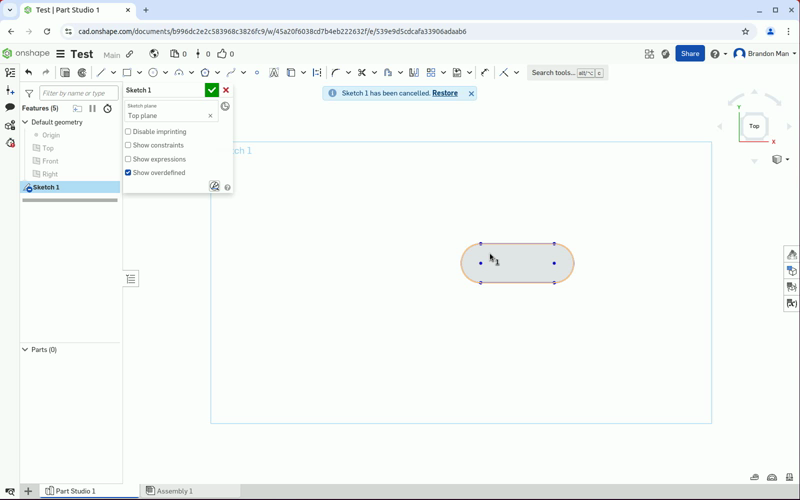
mouse_move(73, 352)
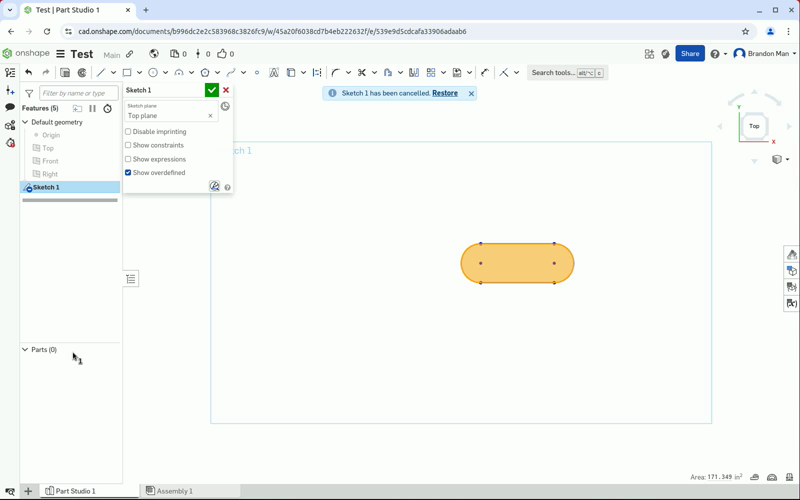
key(shift+y)
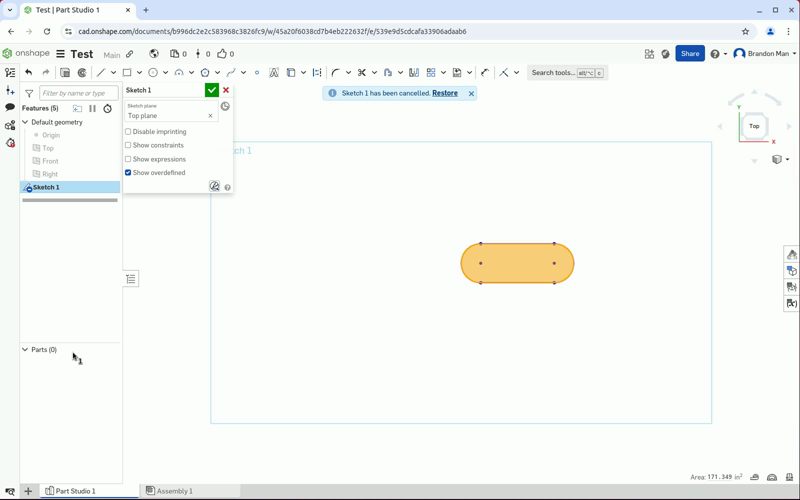
key(shift+e)
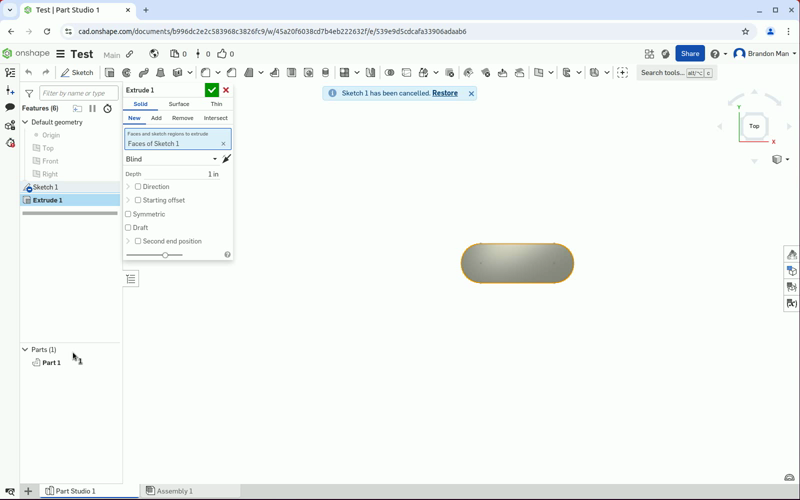
mouse_move(143, 106)
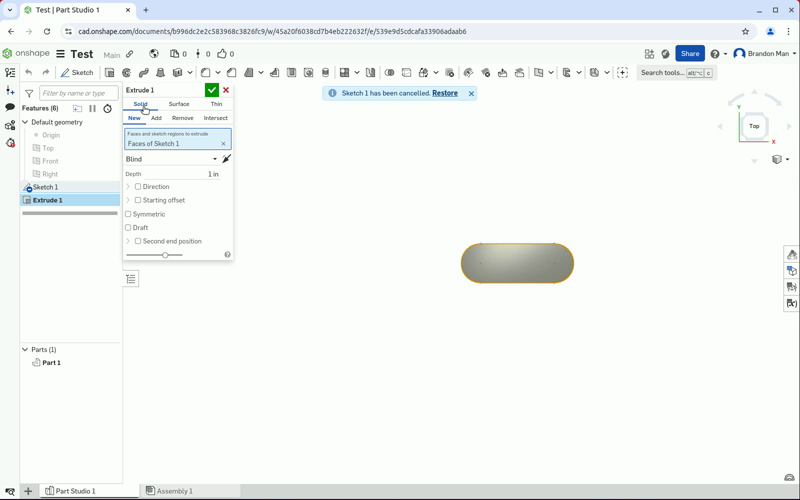
click(143, 106)
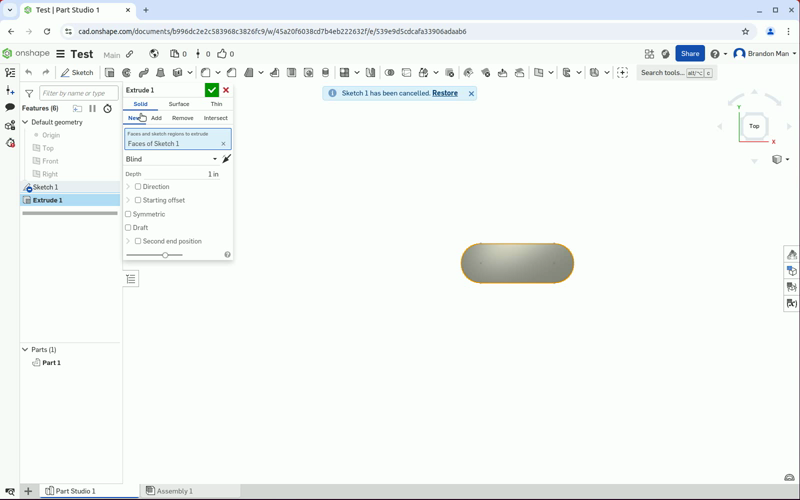
mouse_move(137, 120)
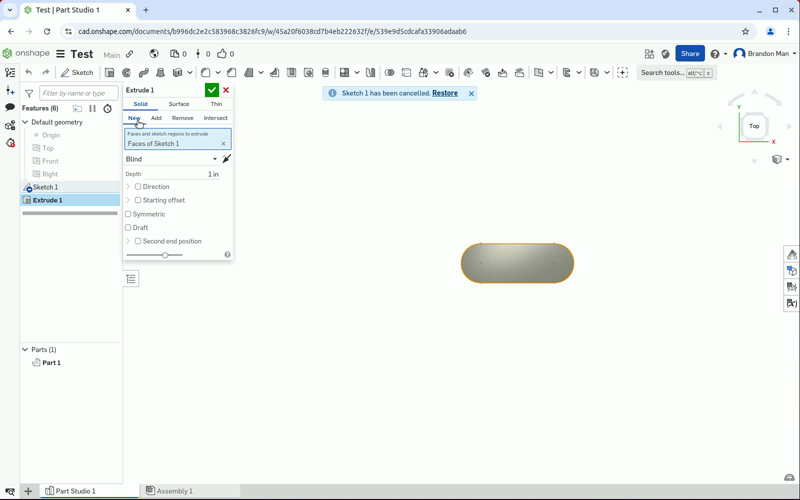
click(137, 120)
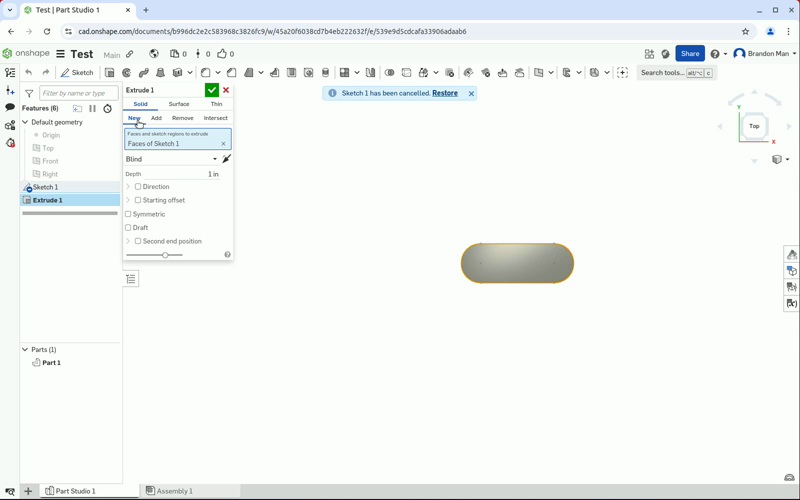
key(tab, 4)
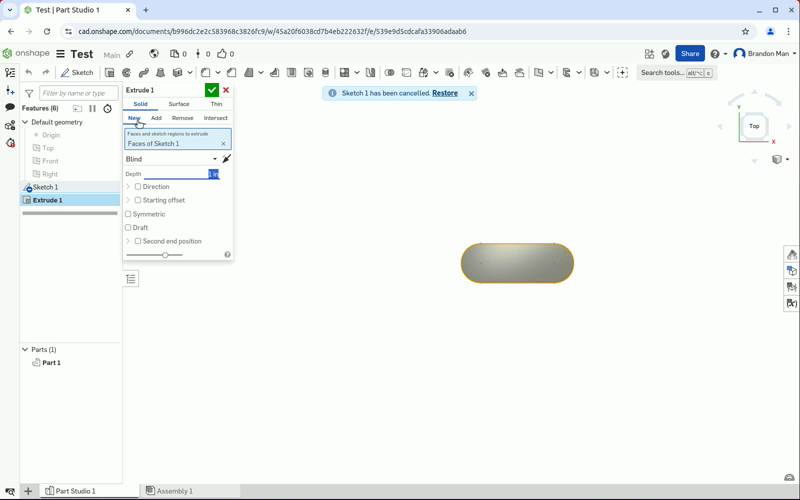
text(1.204)
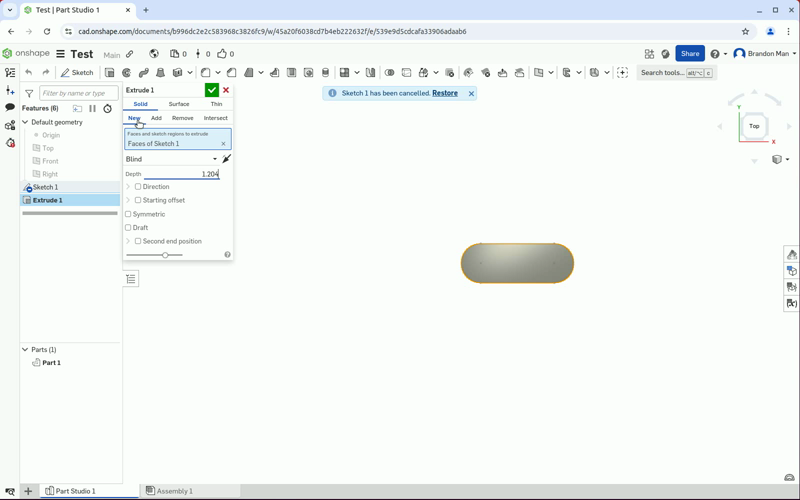
key(enter)
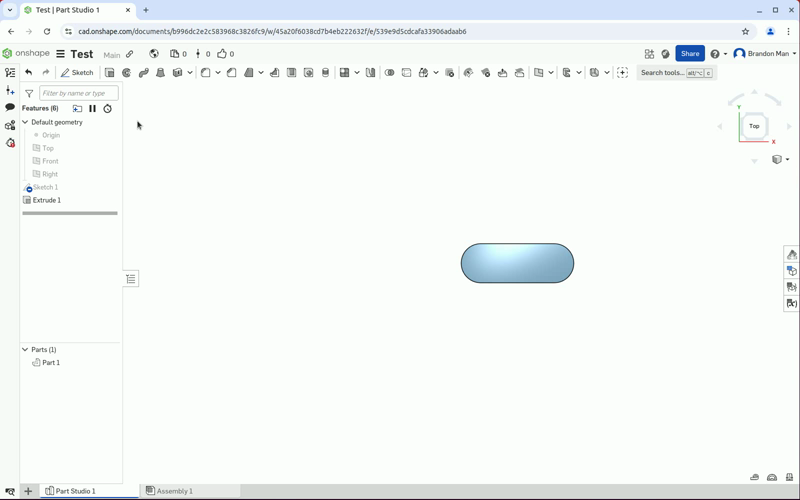
key(shift+h)
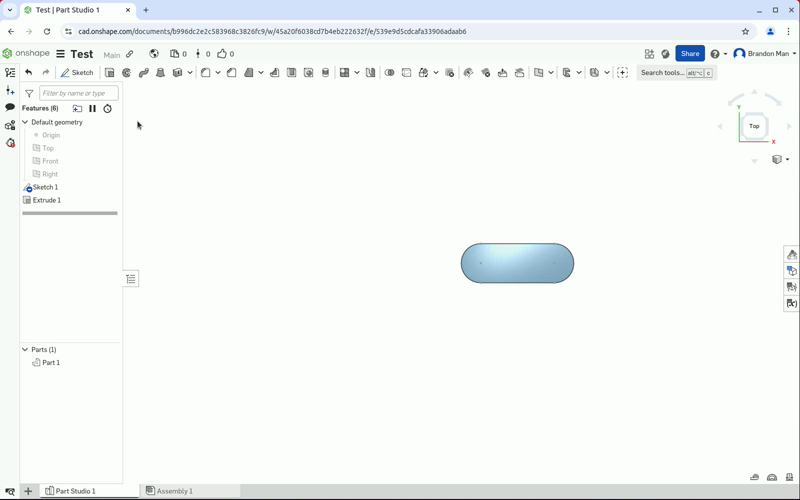
key(shift+h)
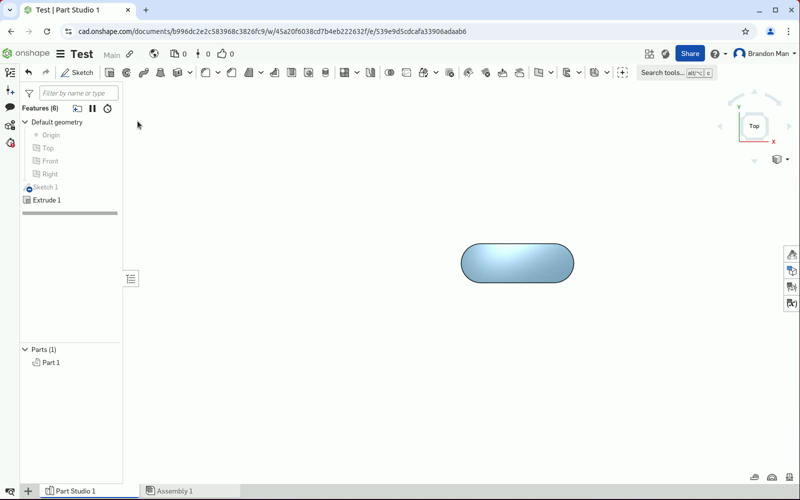
mouse_move(73, 189)
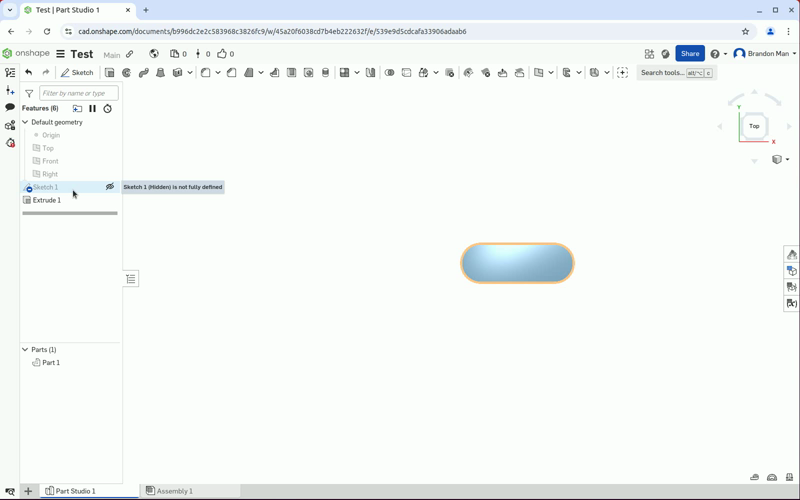
click(73, 189)
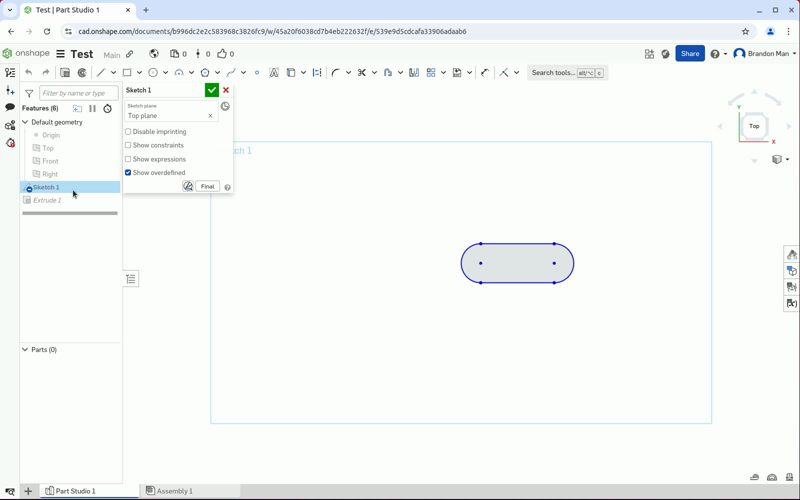
mouse_move(229, 92)
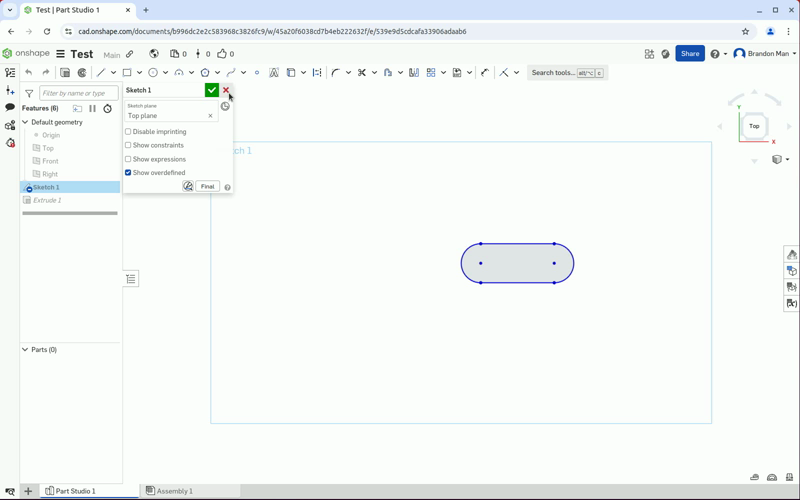
click(229, 92)
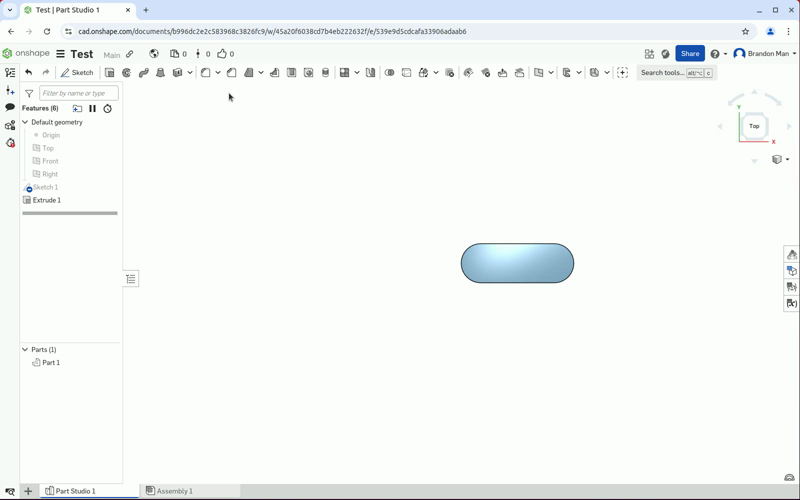
mouse_move(541, 75)
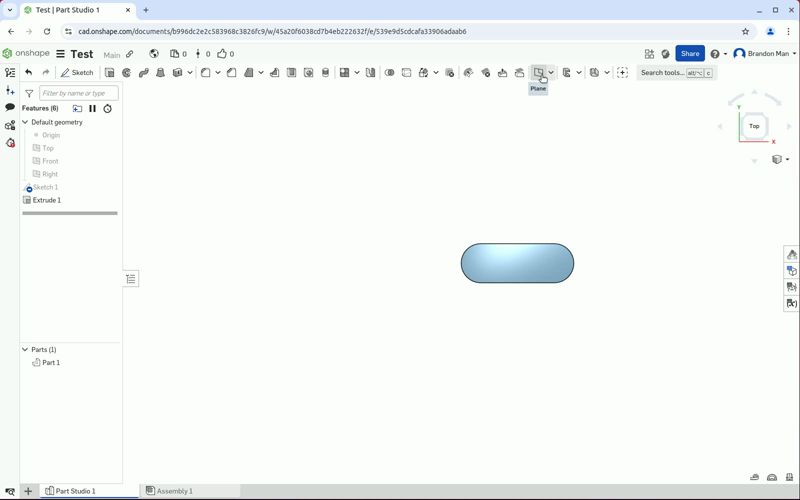
click(541, 75)
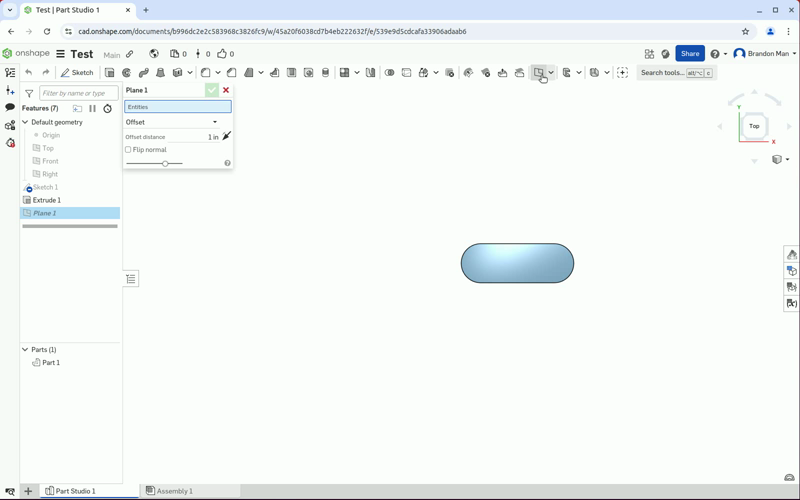
mouse_move(73, 150)
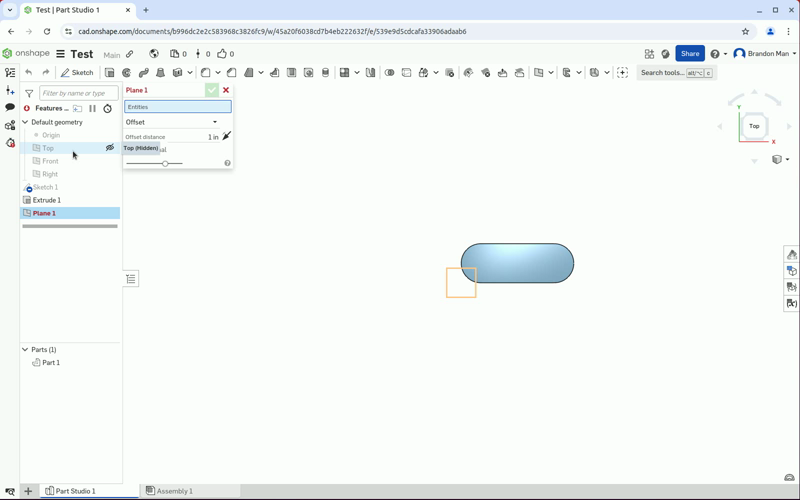
click(73, 150)
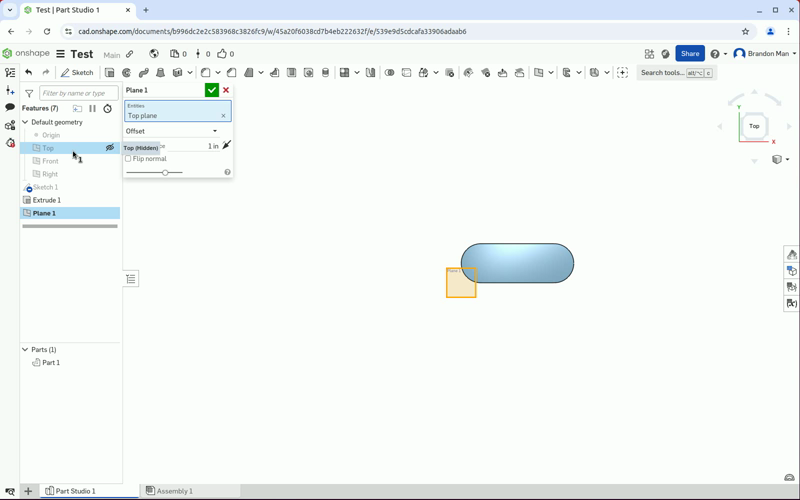
key(tab, 2)
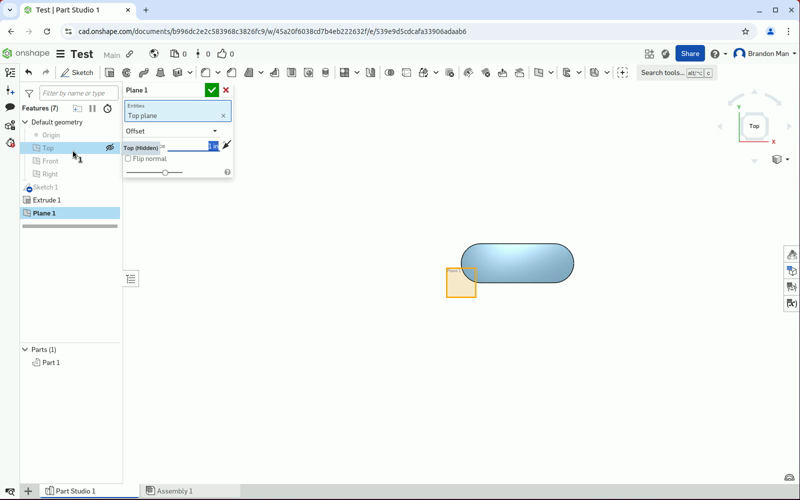
text(1.202)
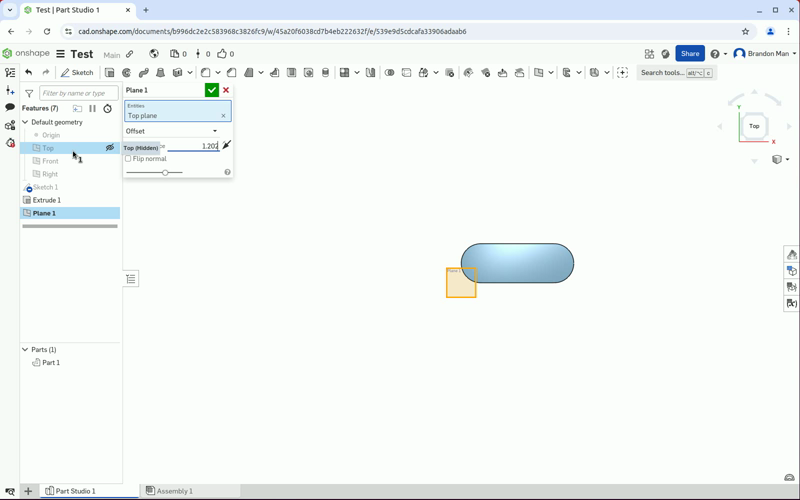
key(enter, 2)
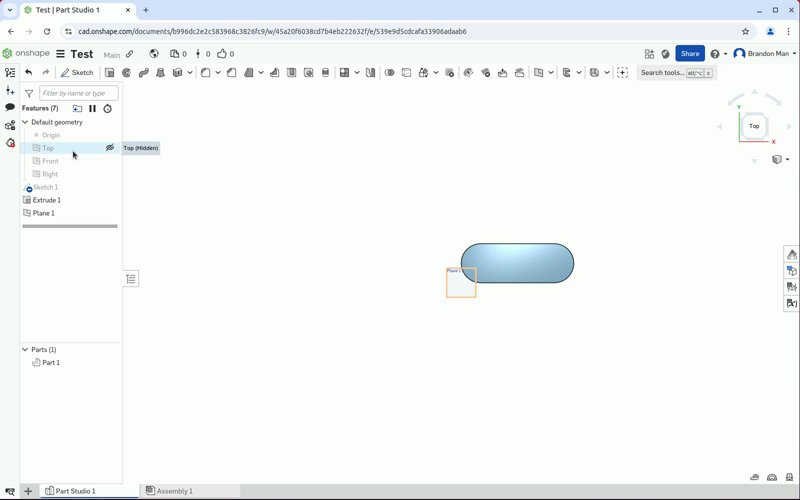
key(shift+s)
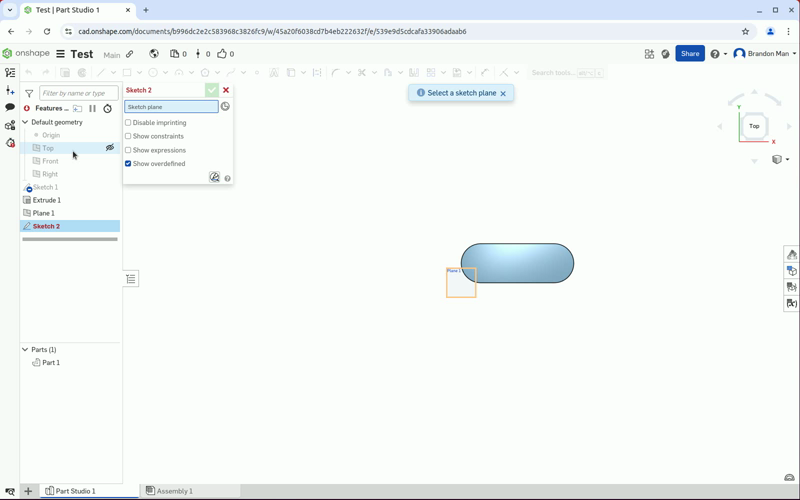
mouse_move(73, 215)
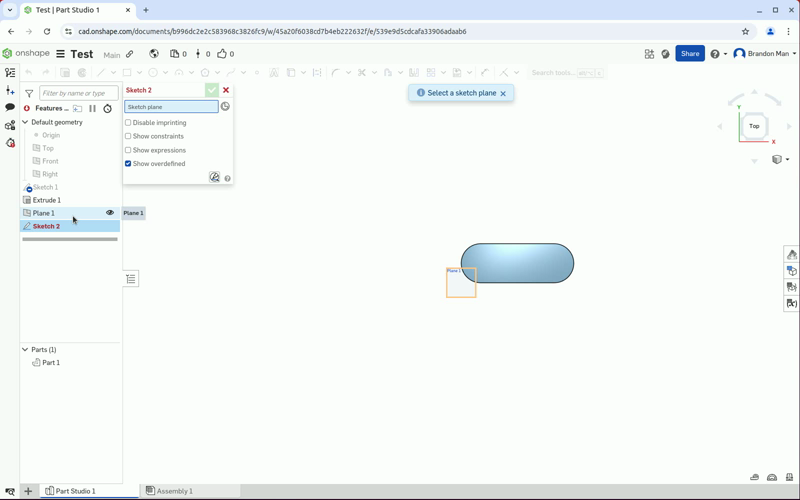
click(73, 215)
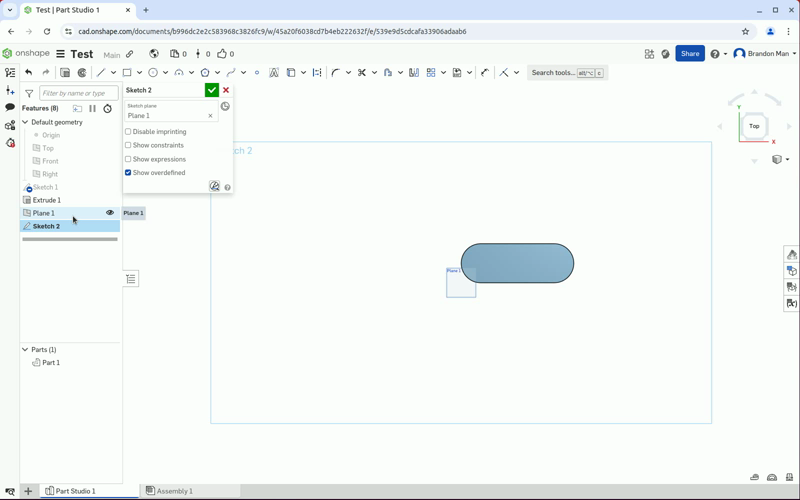
mouse_move(73, 352)
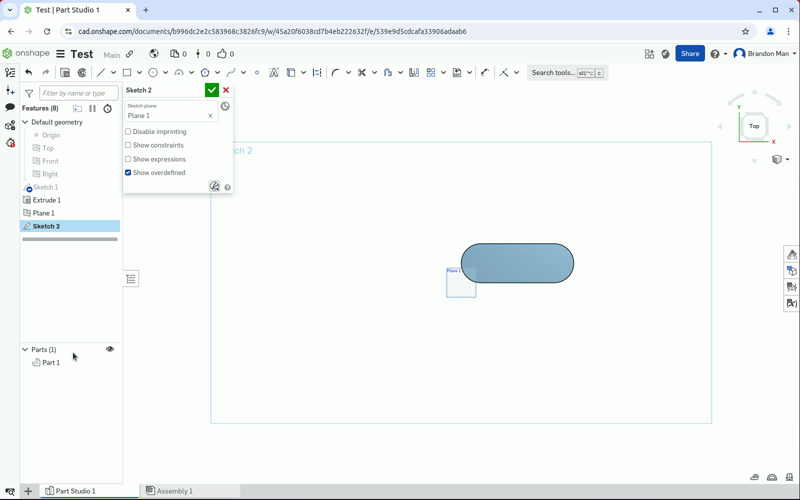
key(y)
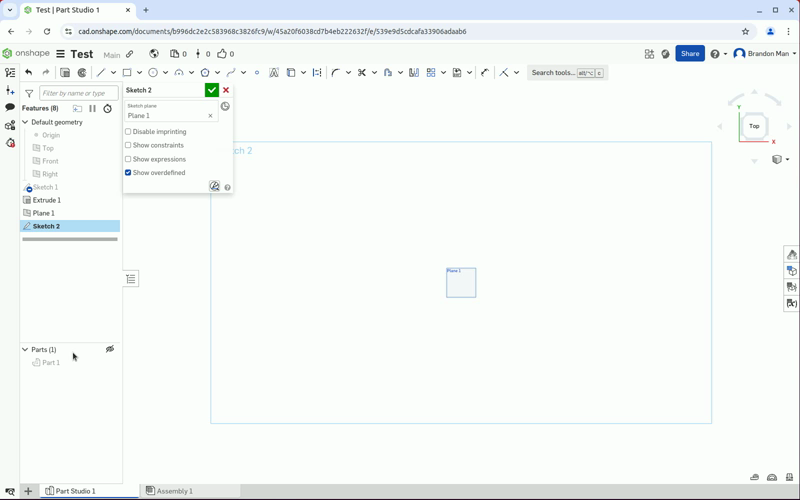
key(l)
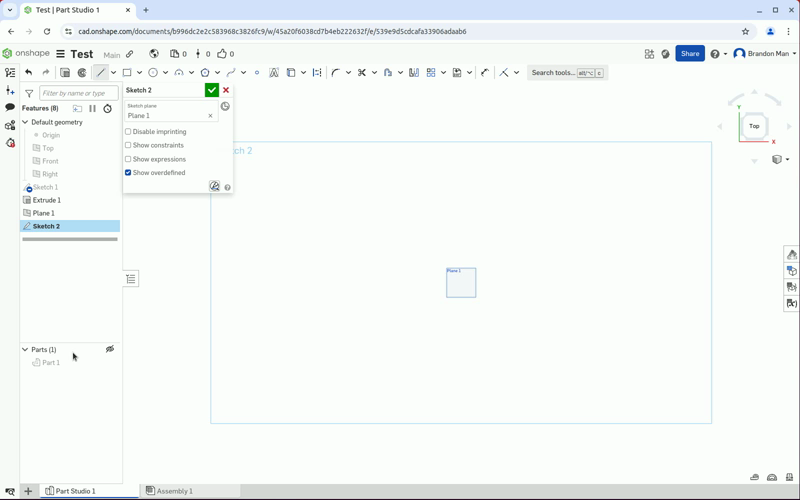
key_down(shift)
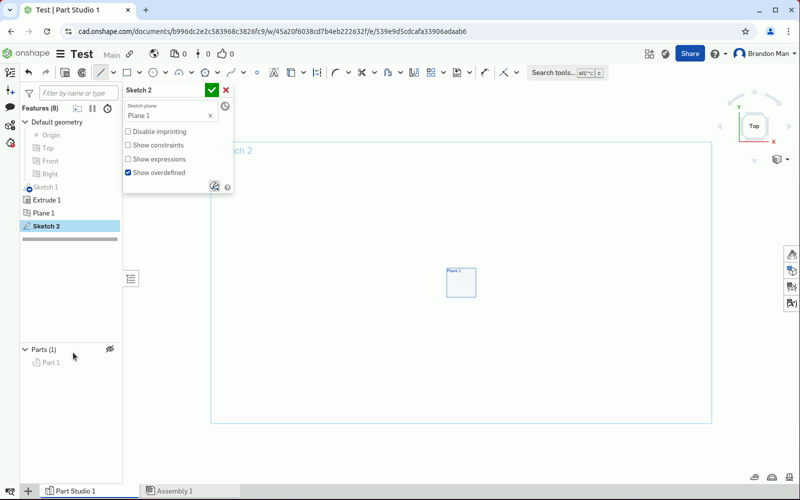
mouse_move(480, 279)
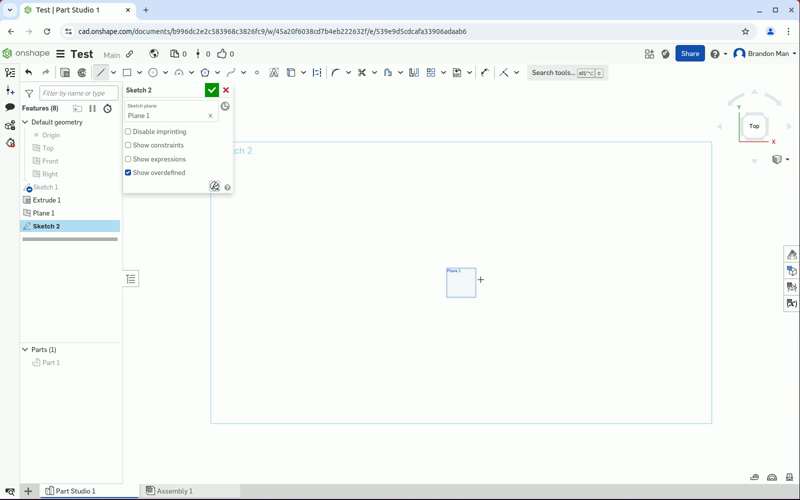
click(480, 279)
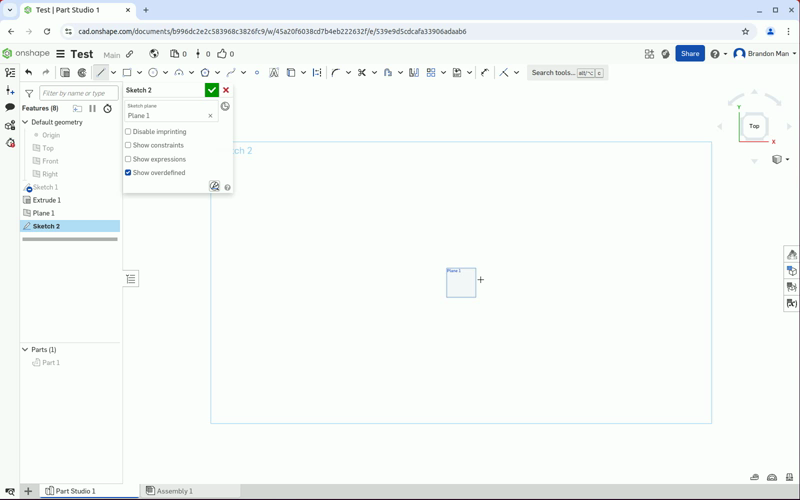
key_up(shift)
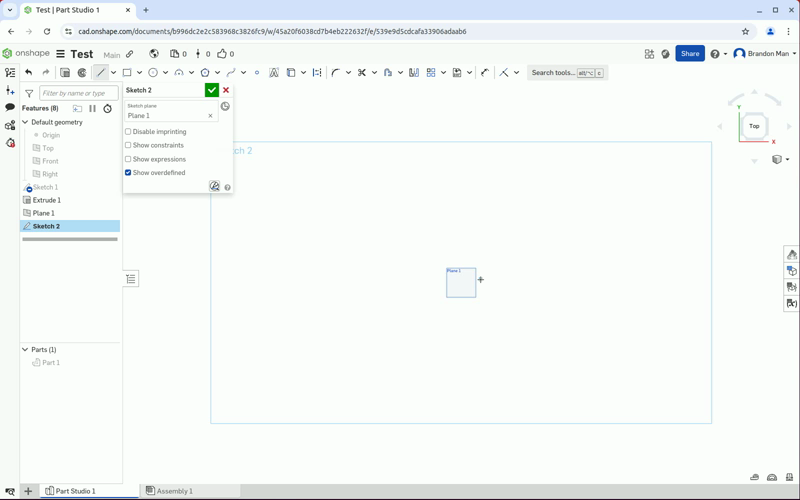
key_down(shift)
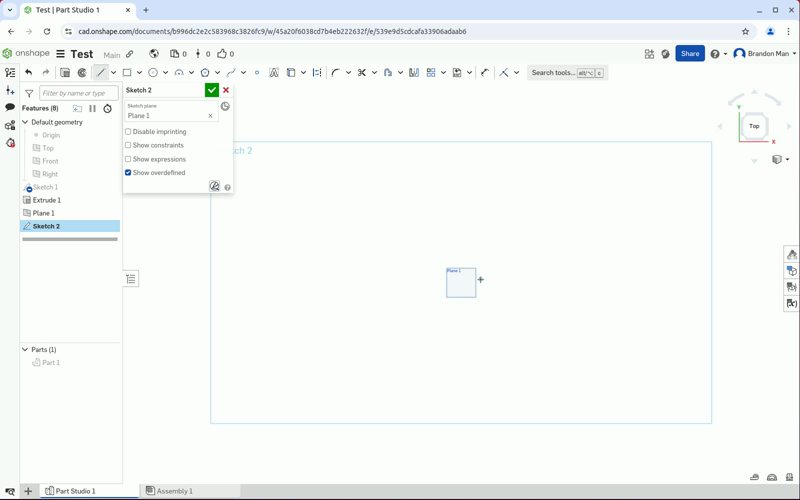
mouse_move(554, 279)
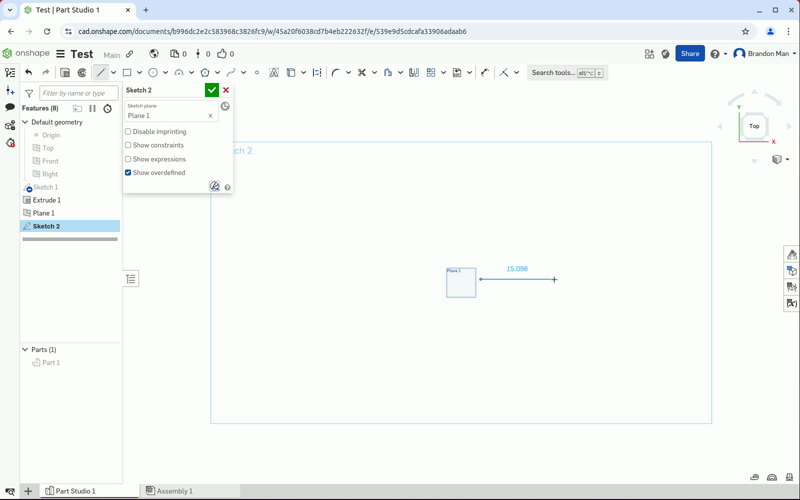
click(554, 279)
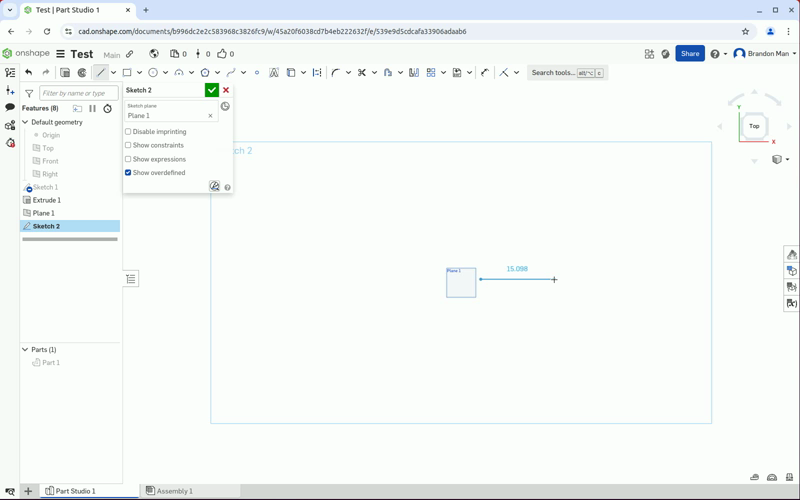
key_up(shift)
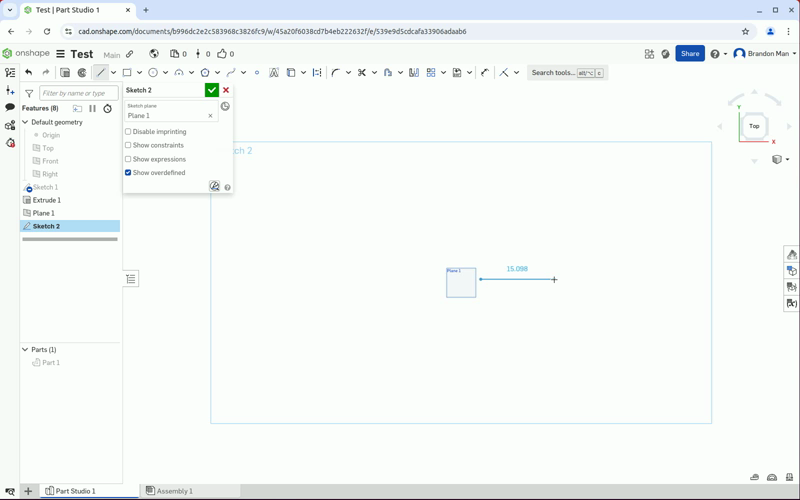
key(esc)
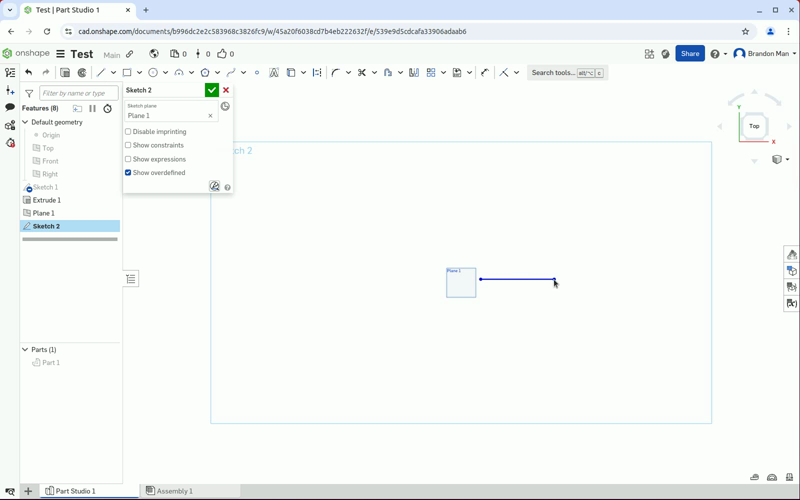
key(a)
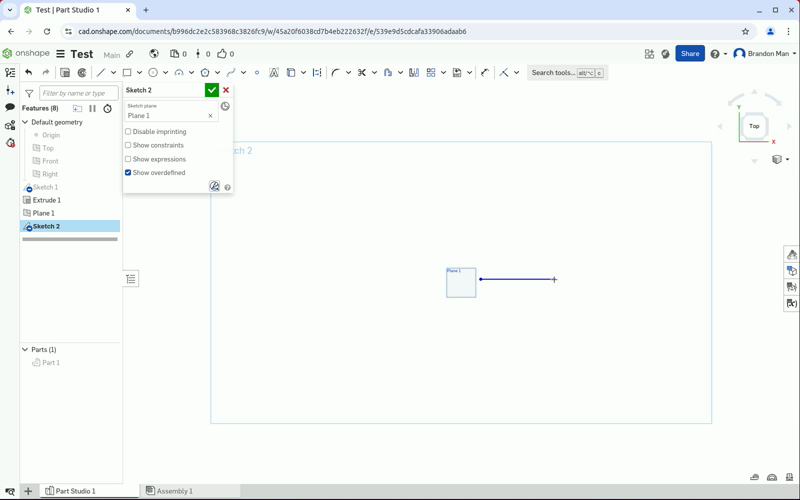
mouse_move(554, 279)
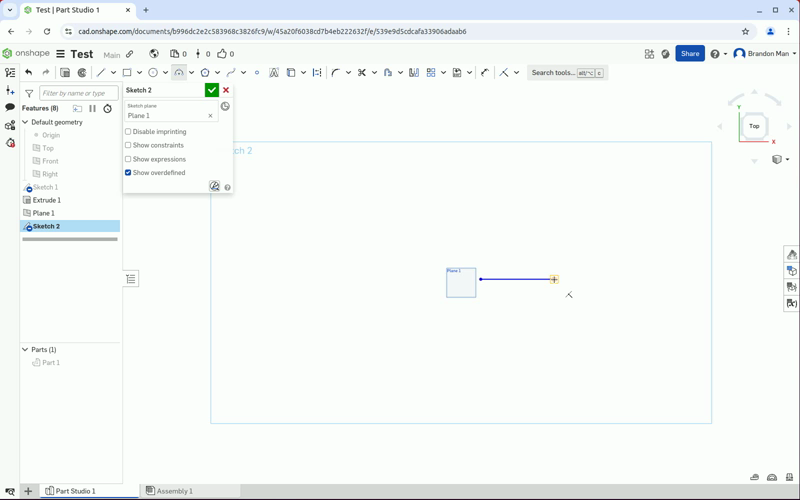
click(554, 279)
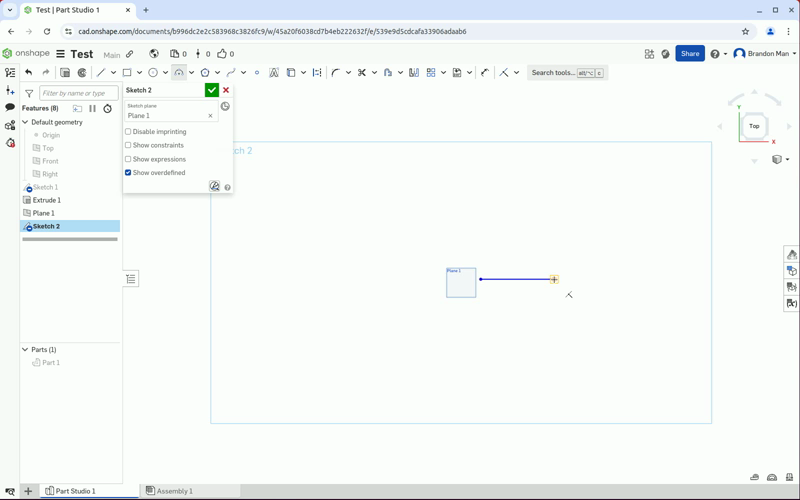
key_down(shift)
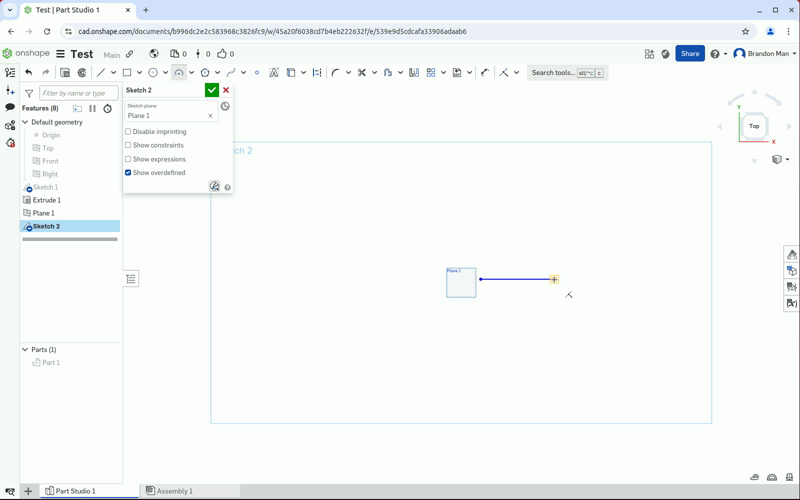
mouse_move(554, 248)
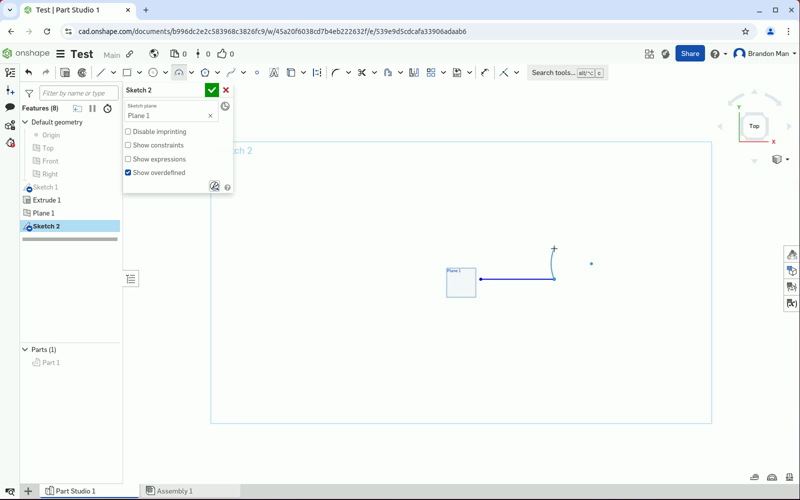
click(554, 248)
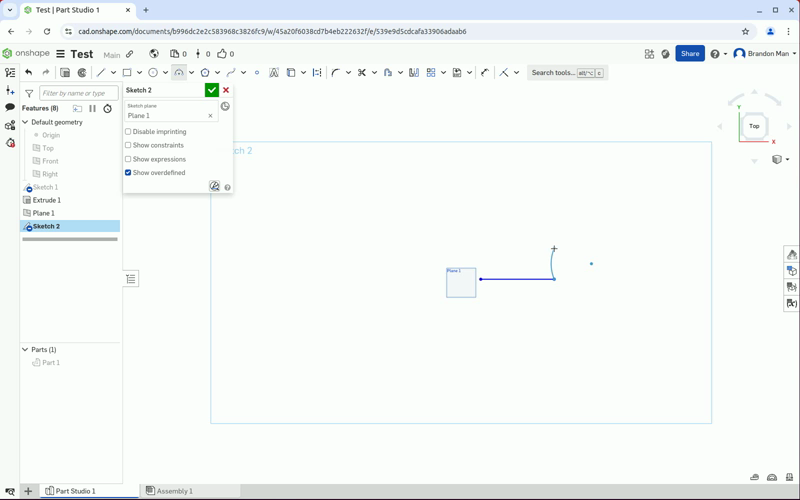
mouse_move(569, 264)
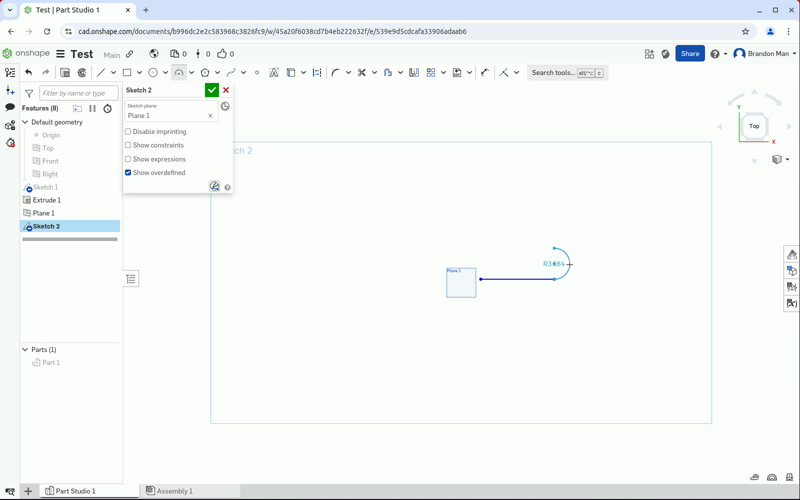
click(569, 264)
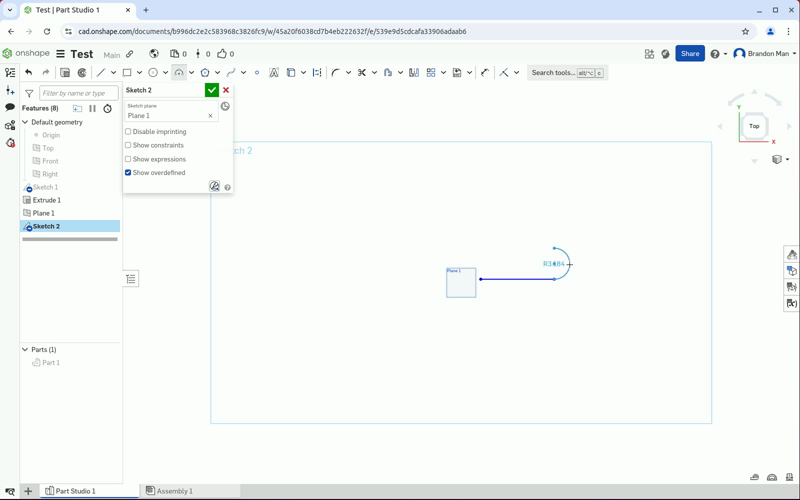
key_up(shift)
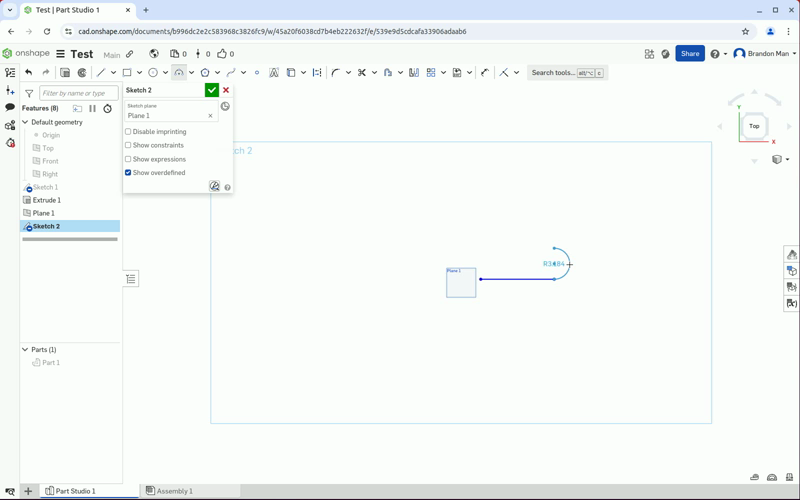
key(esc)
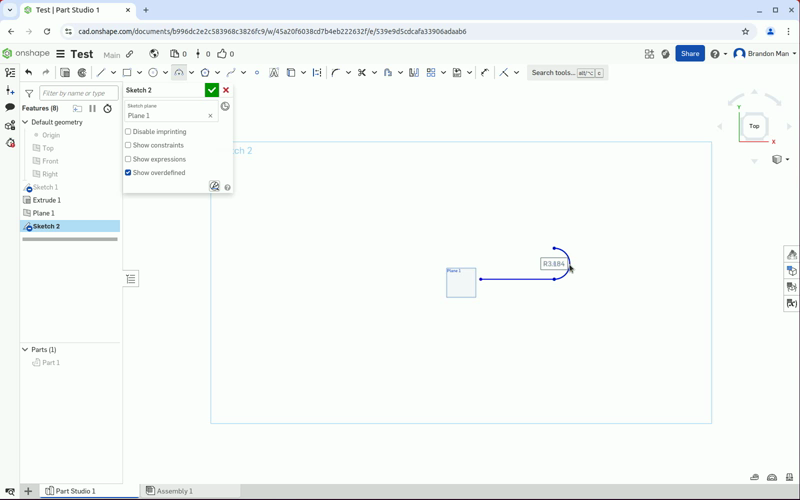
key(l)
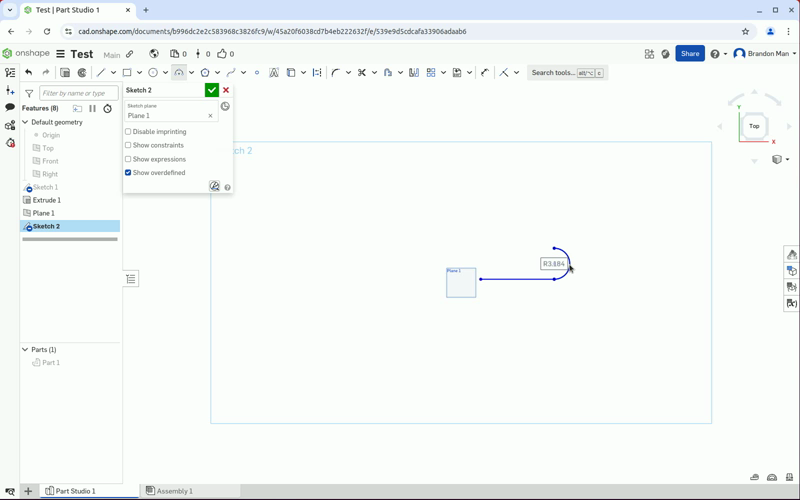
mouse_move(554, 248)
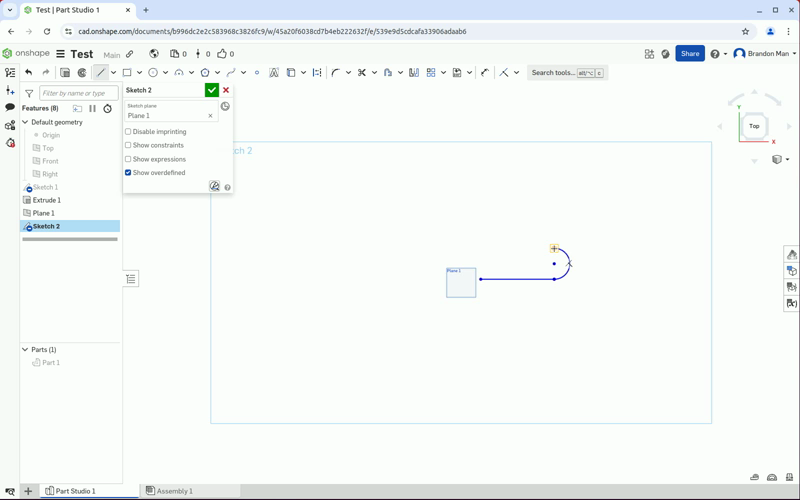
click(554, 248)
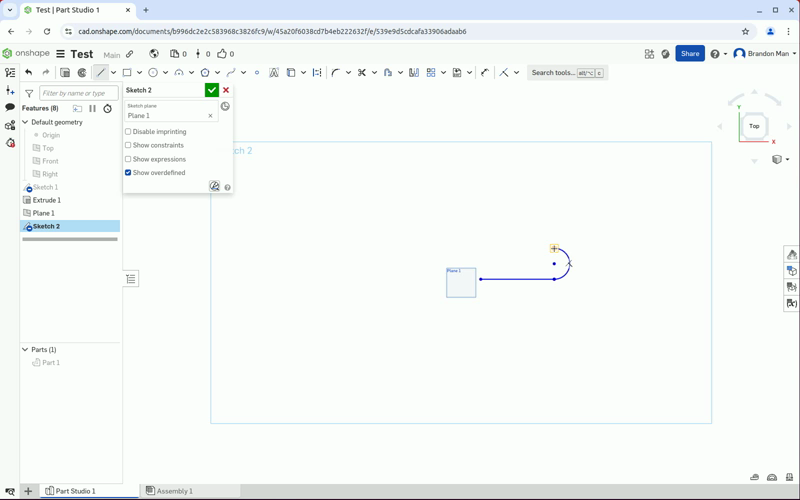
key_down(shift)
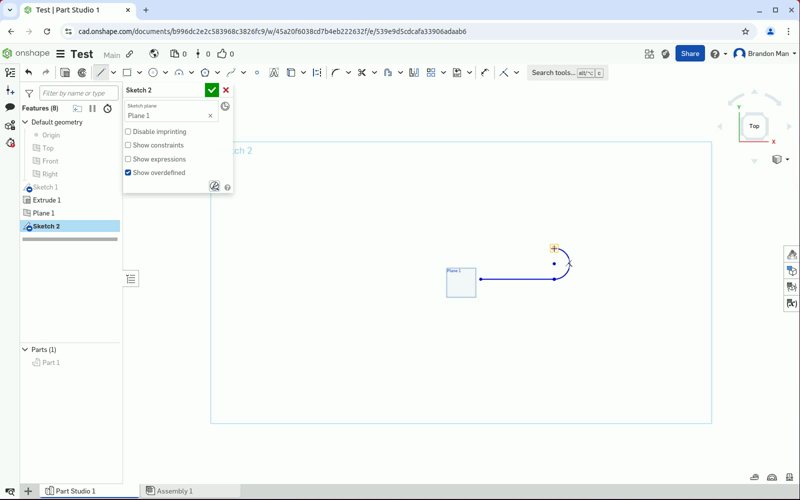
mouse_move(480, 248)
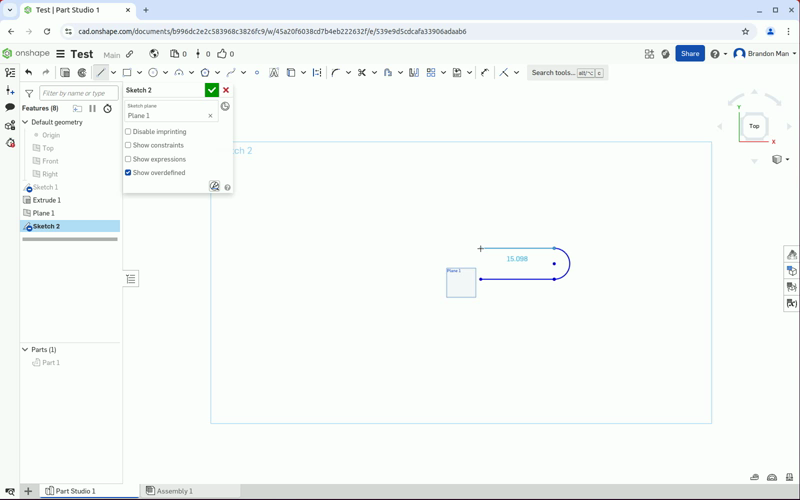
click(480, 248)
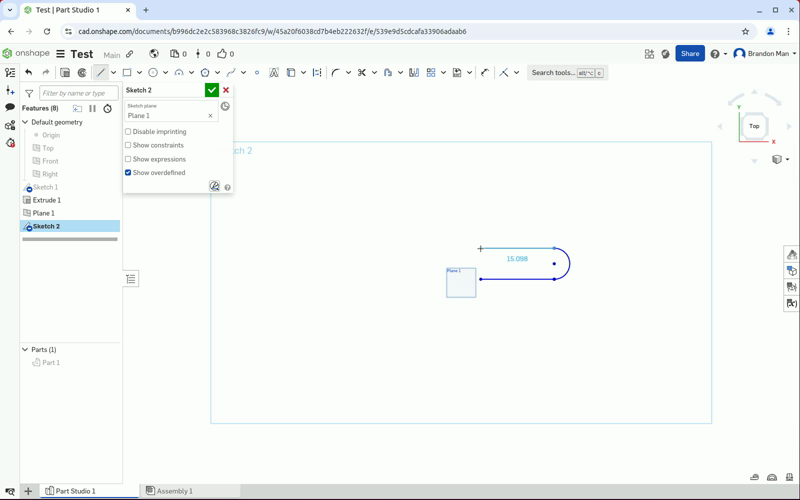
key_up(shift)
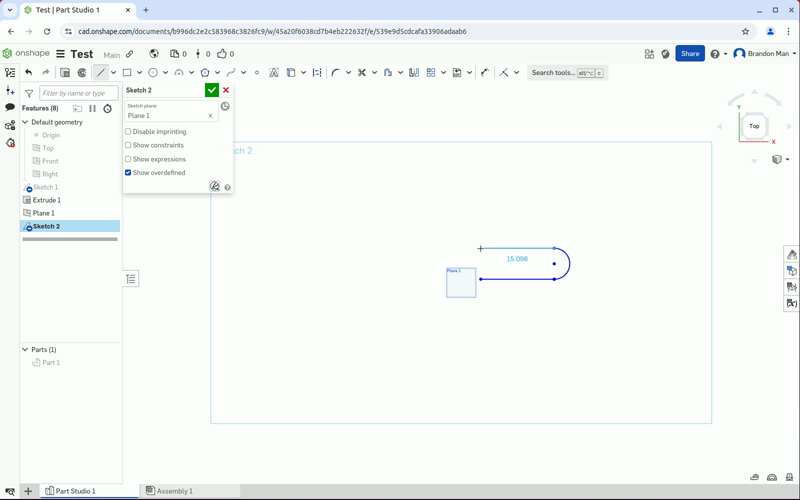
key(esc)
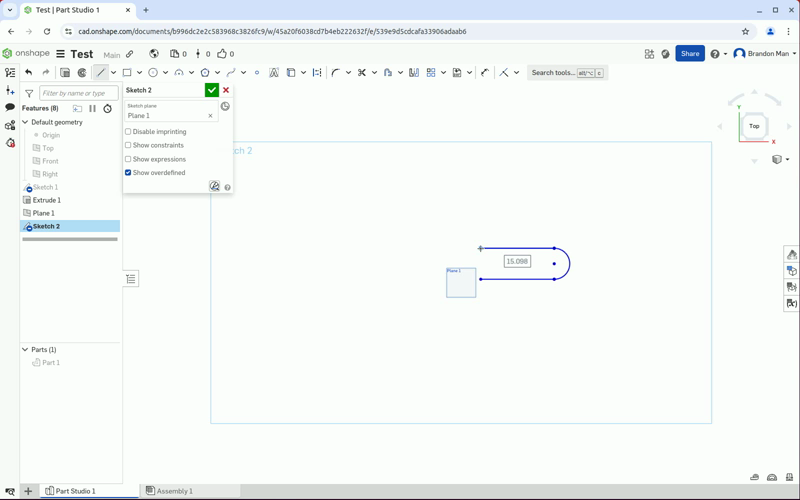
key(a)
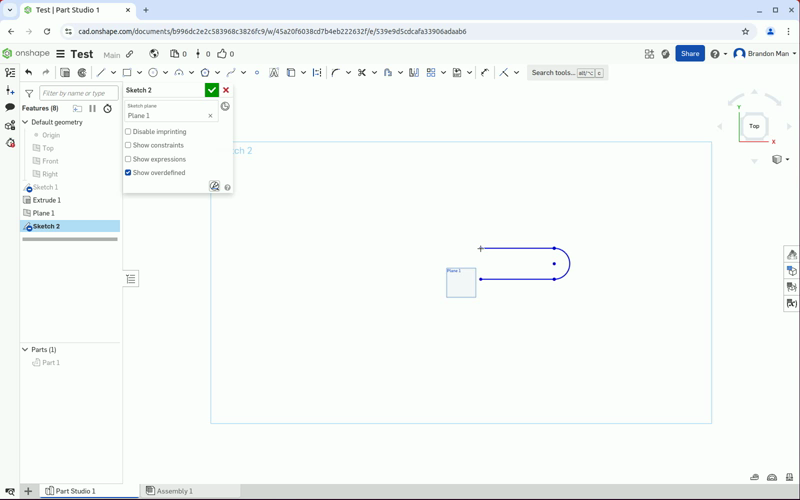
mouse_move(480, 248)
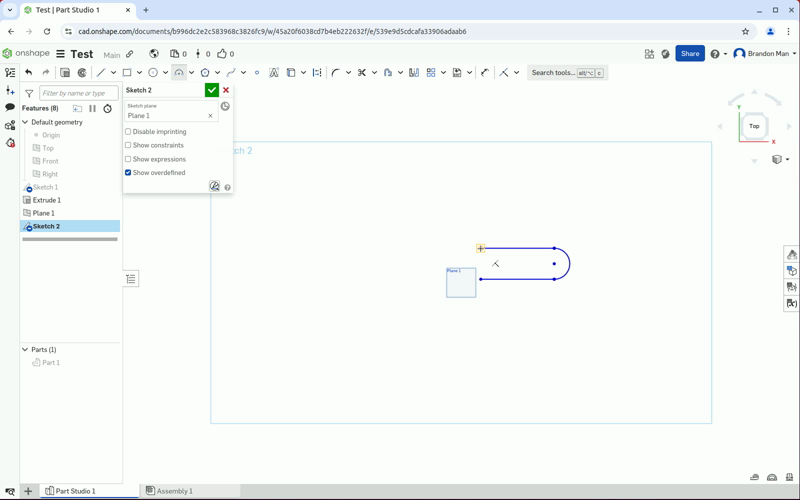
click(480, 248)
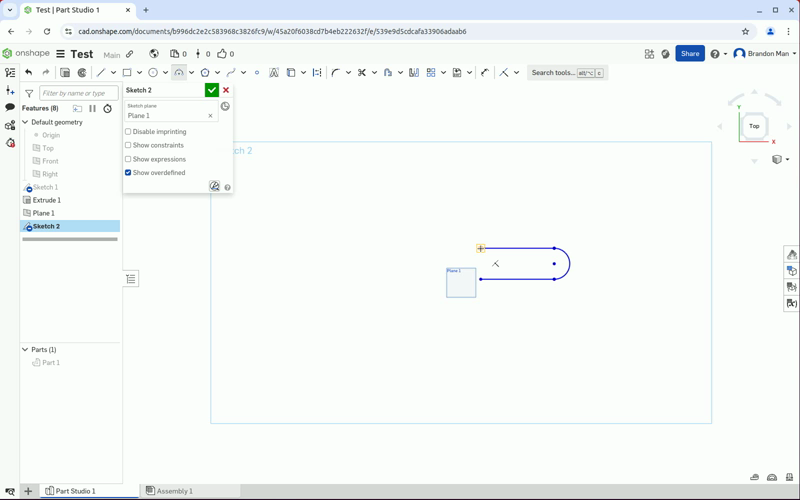
mouse_move(480, 279)
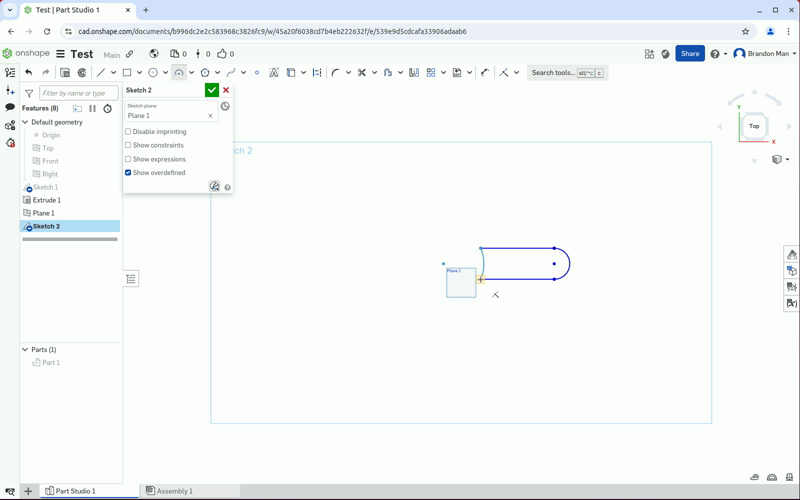
click(480, 279)
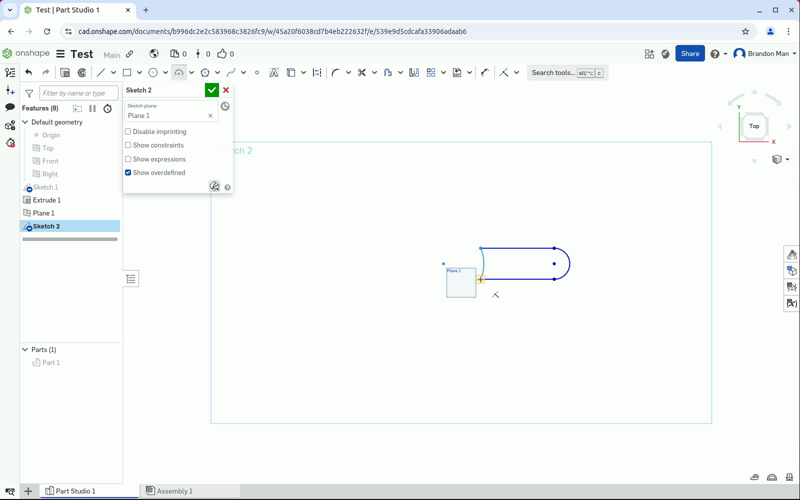
key_down(shift)
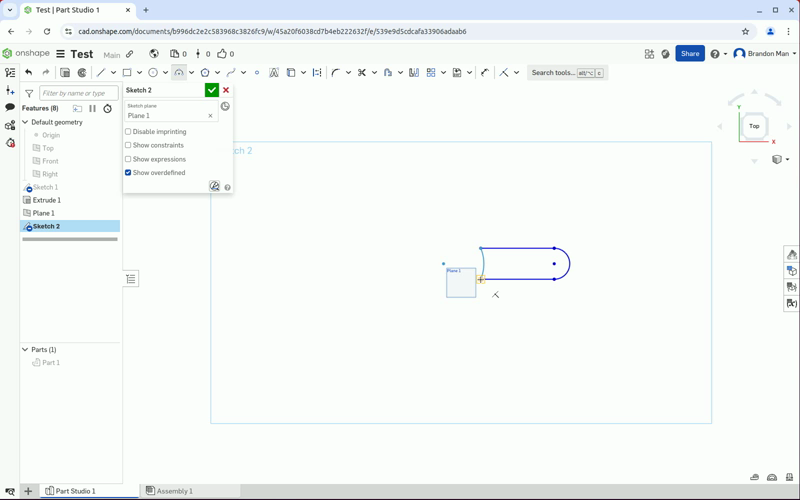
mouse_move(465, 264)
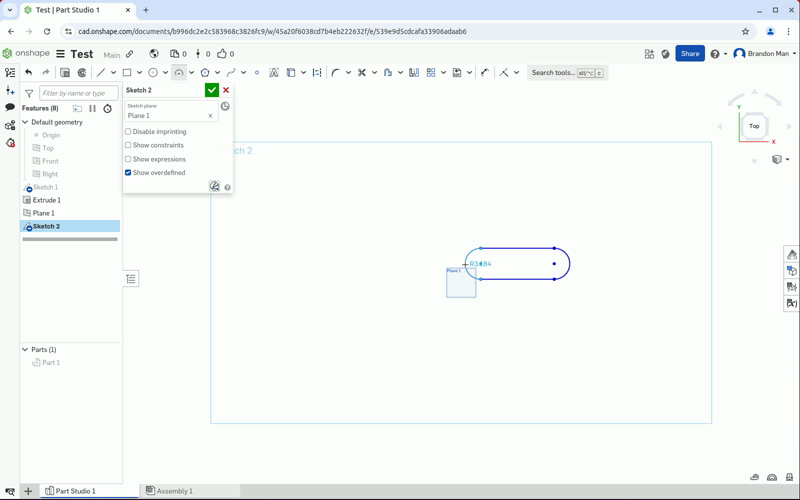
click(465, 264)
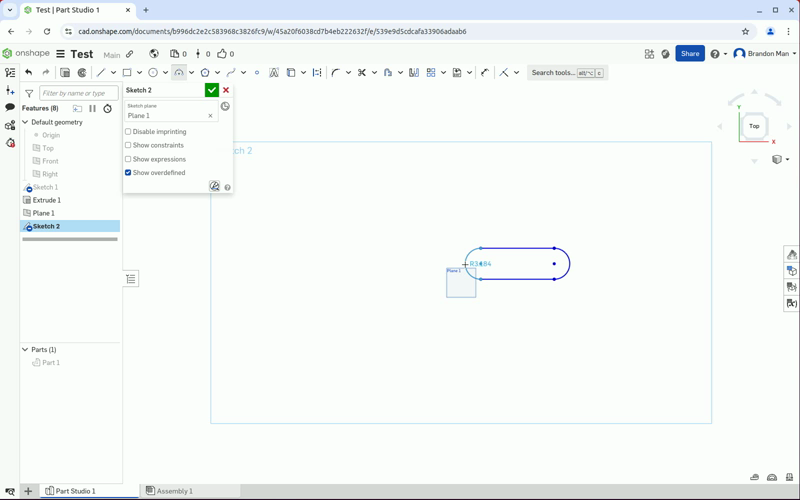
key_up(shift)
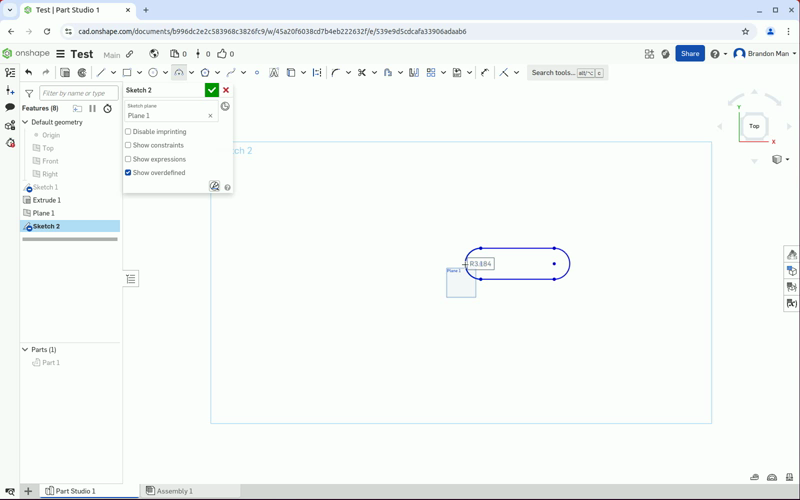
key(esc)
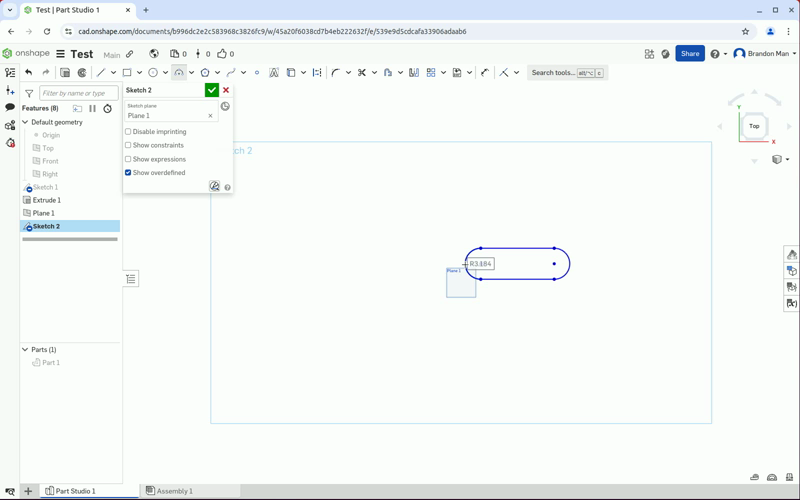
mouse_move(484, 274)
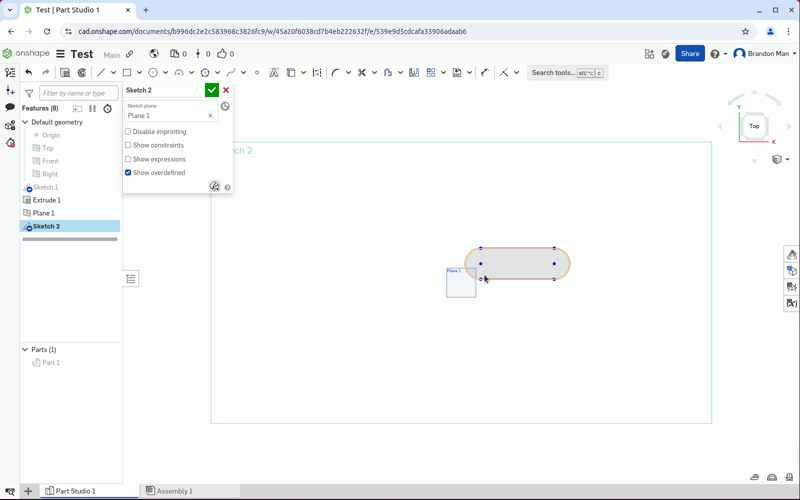
click(484, 274)
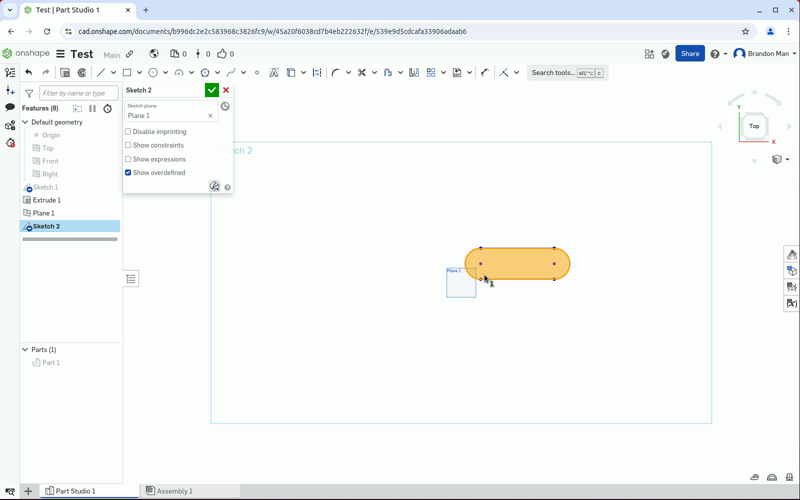
mouse_move(73, 352)
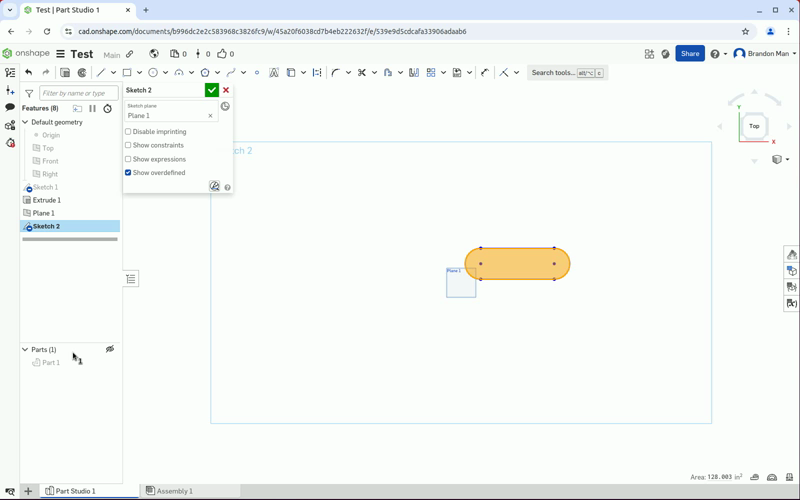
key(shift+y)
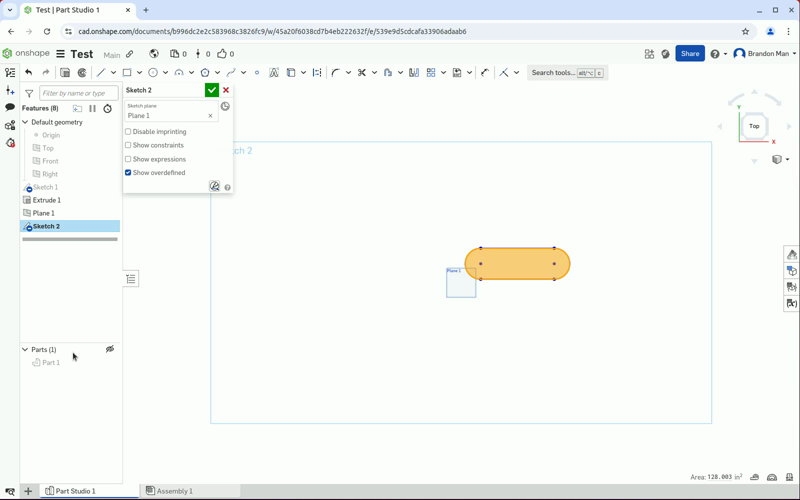
key(shift+e)
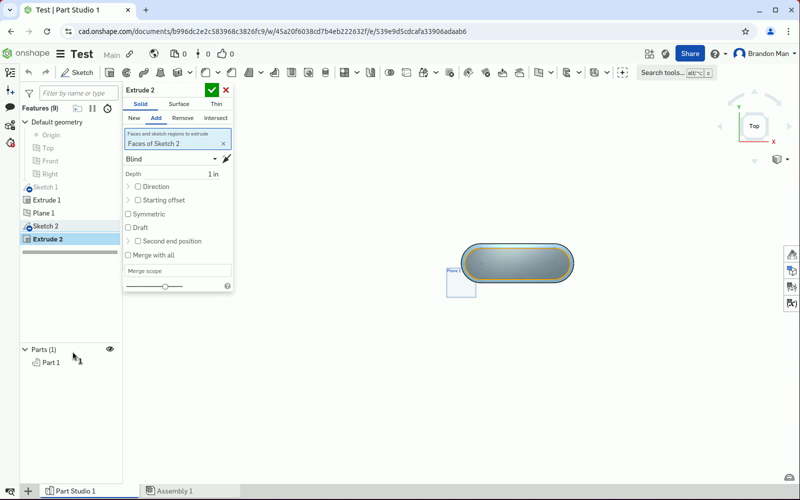
mouse_move(143, 106)
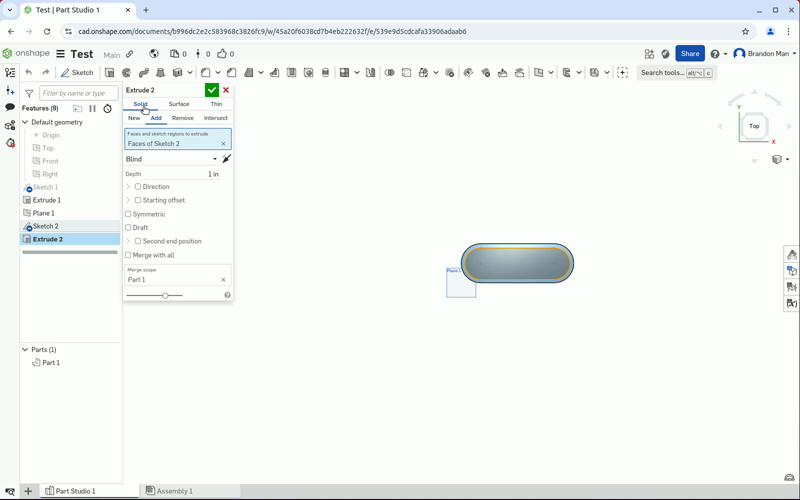
click(143, 106)
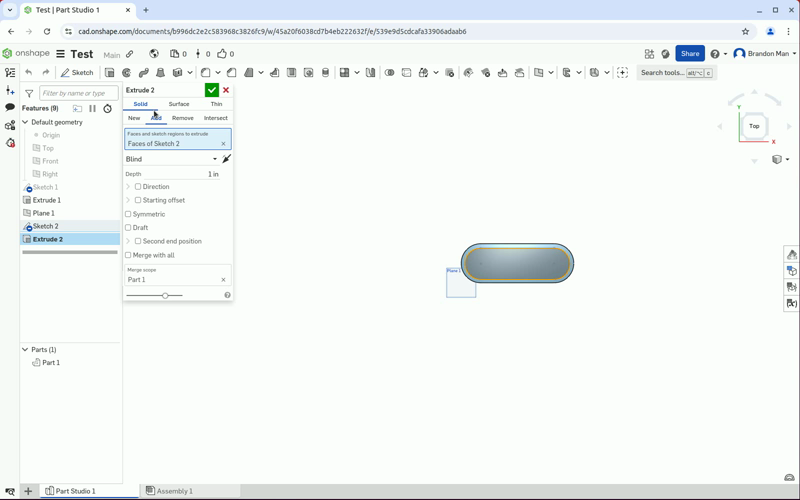
mouse_move(186, 120)
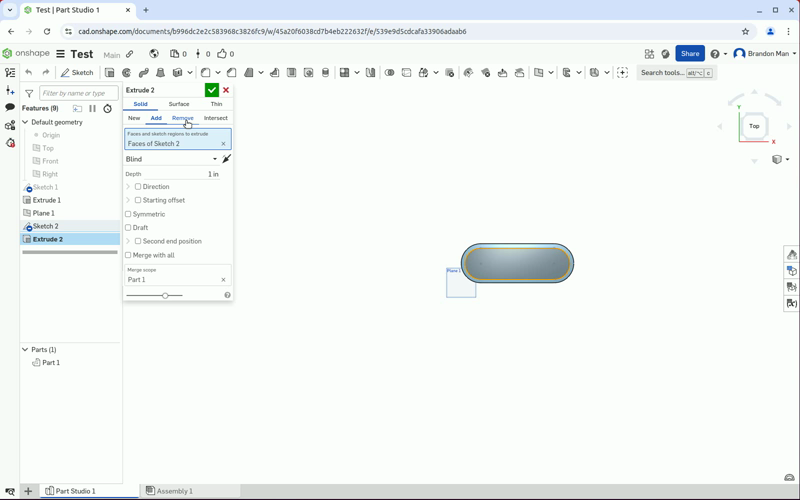
click(186, 120)
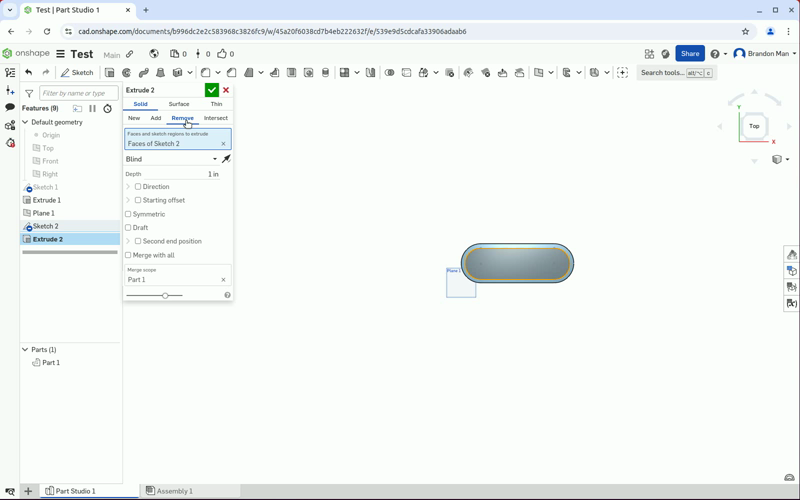
key(tab, 4)
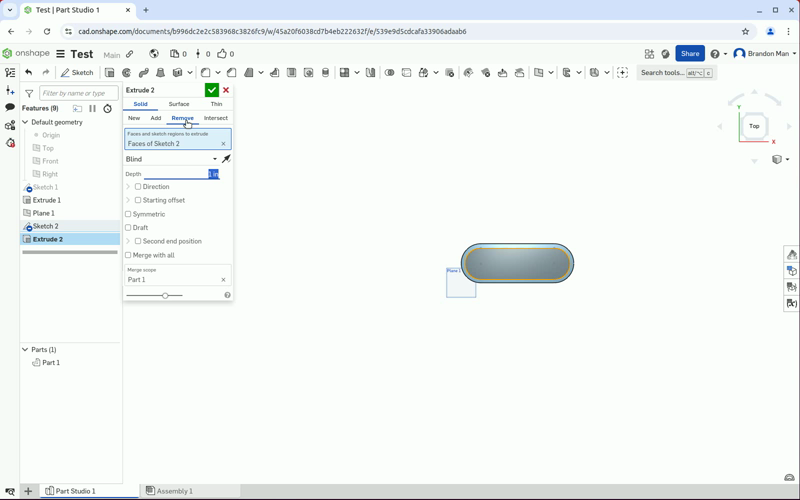
text(0.481)
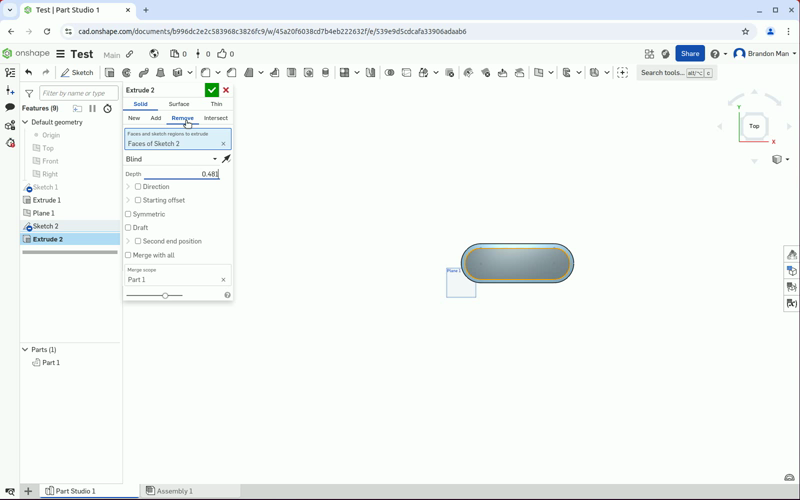
key(tab, 6)
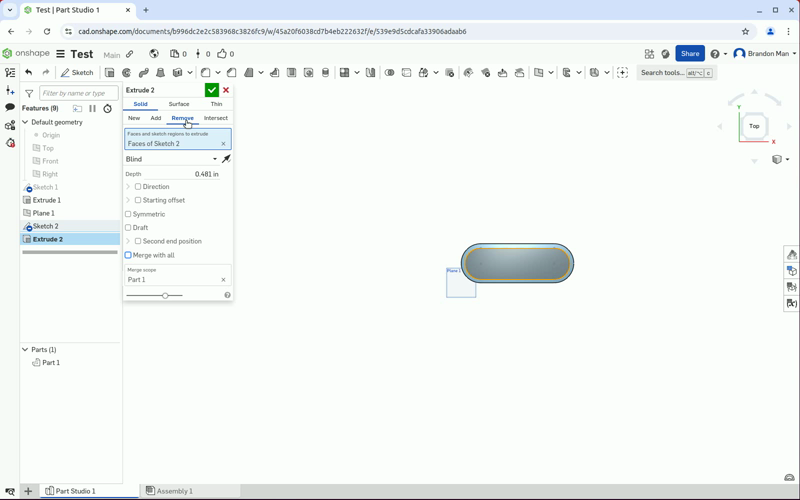
key(space)
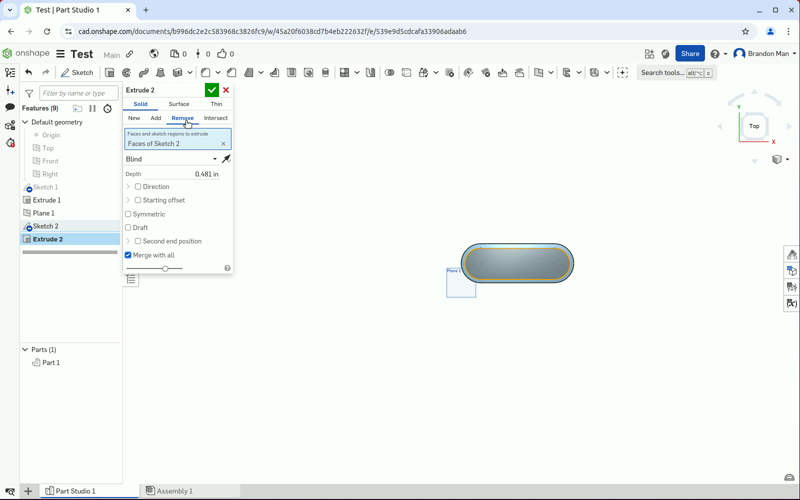
key(enter)
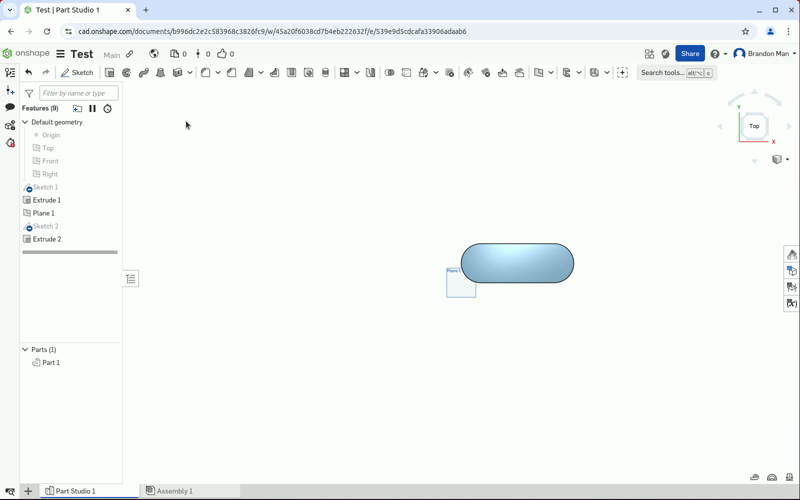
key(shift+h)
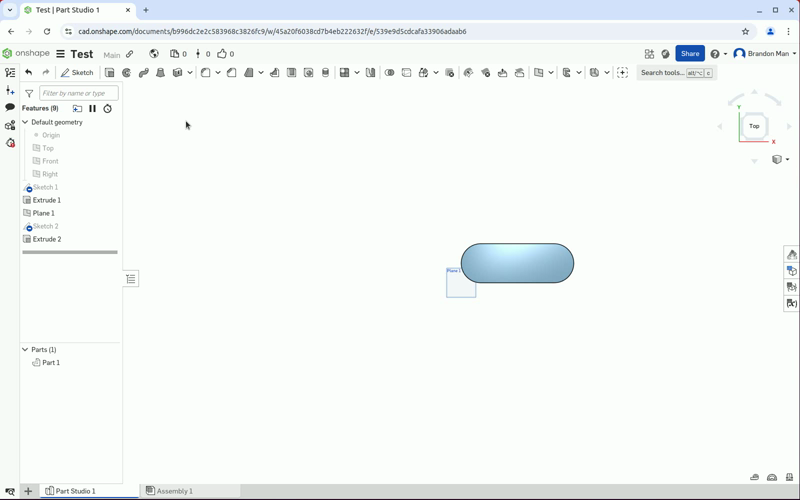
key(shift+h)
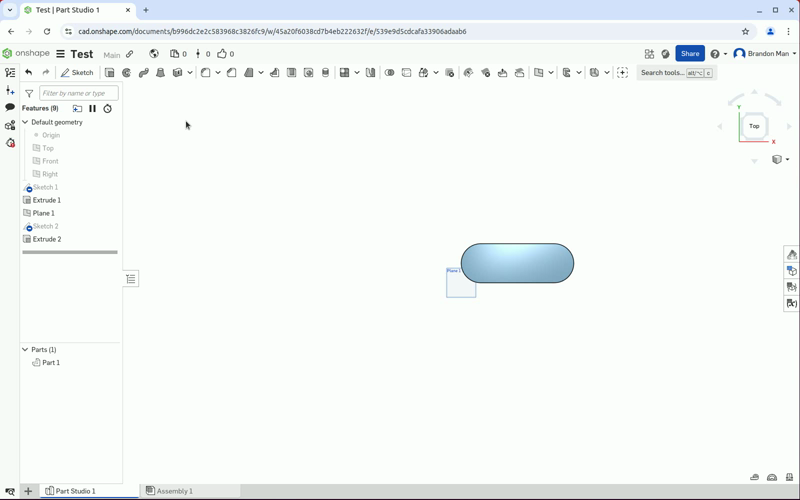
mouse_move(73, 189)
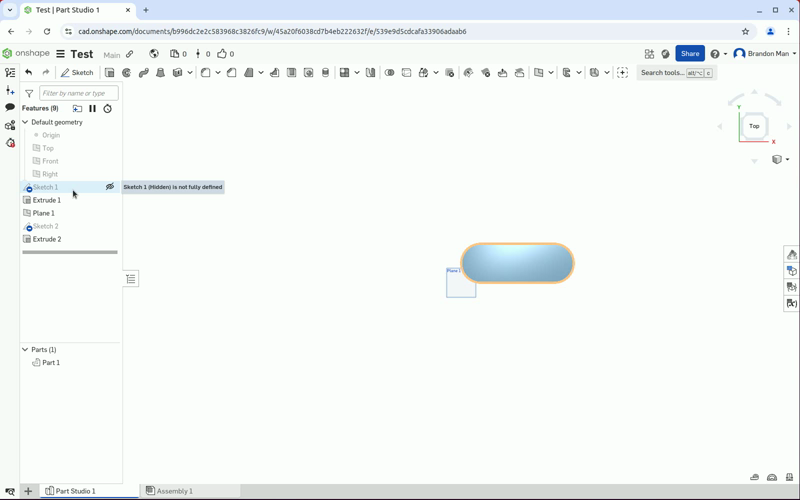
click(73, 189)
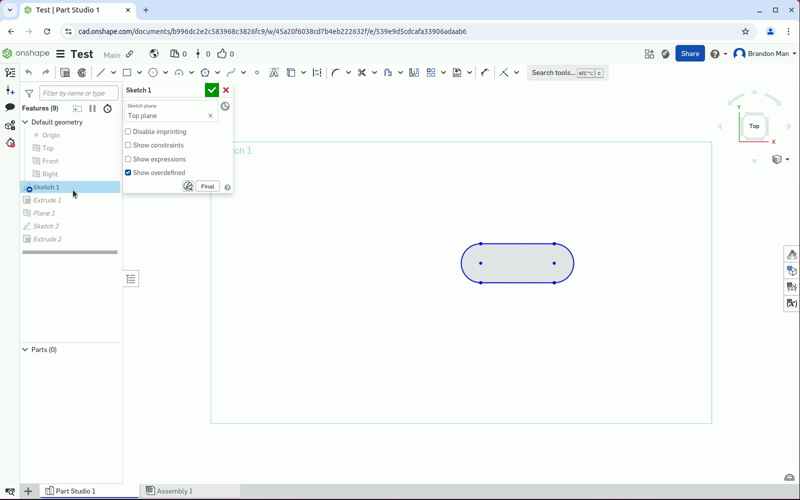
mouse_move(229, 92)
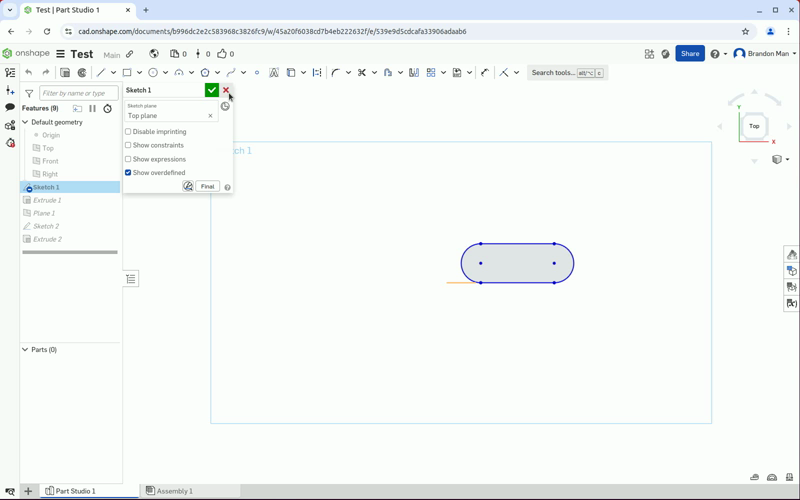
click(229, 92)
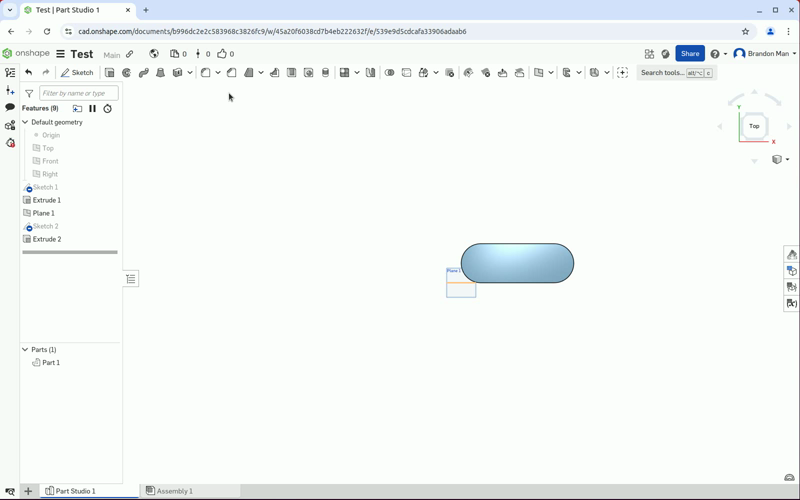
mouse_move(541, 75)
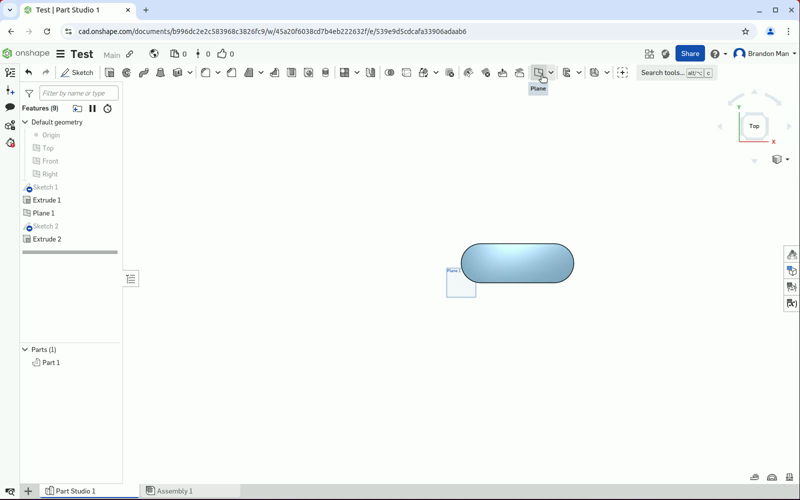
click(541, 75)
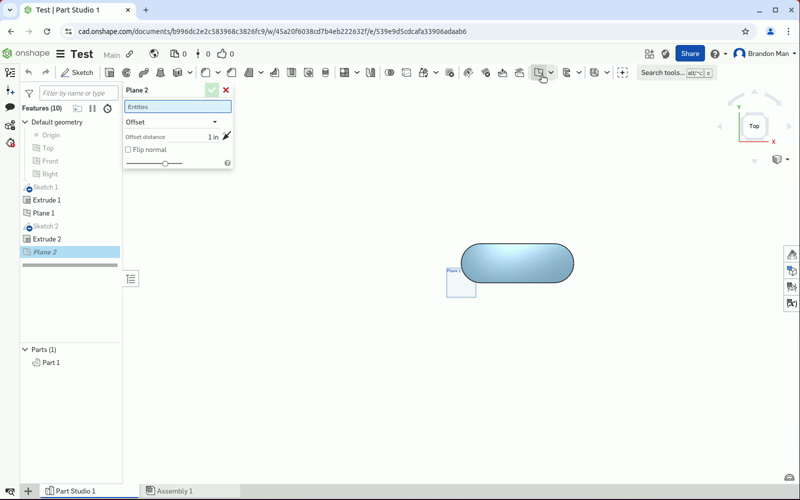
mouse_move(73, 150)
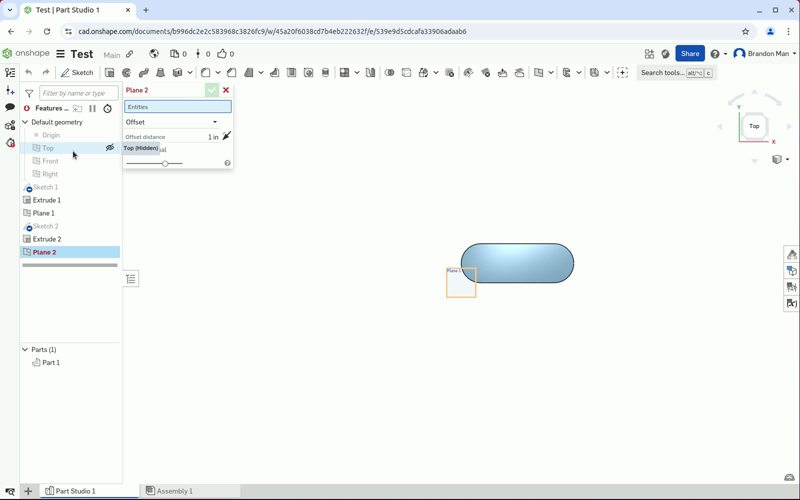
click(73, 150)
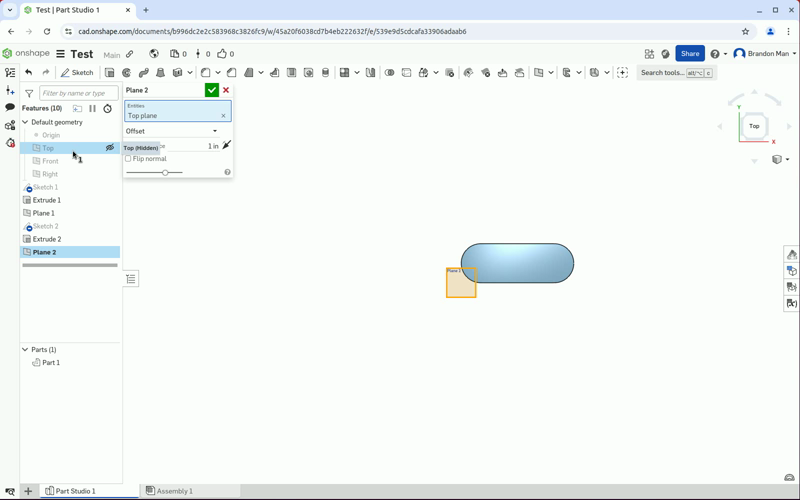
key(tab, 2)
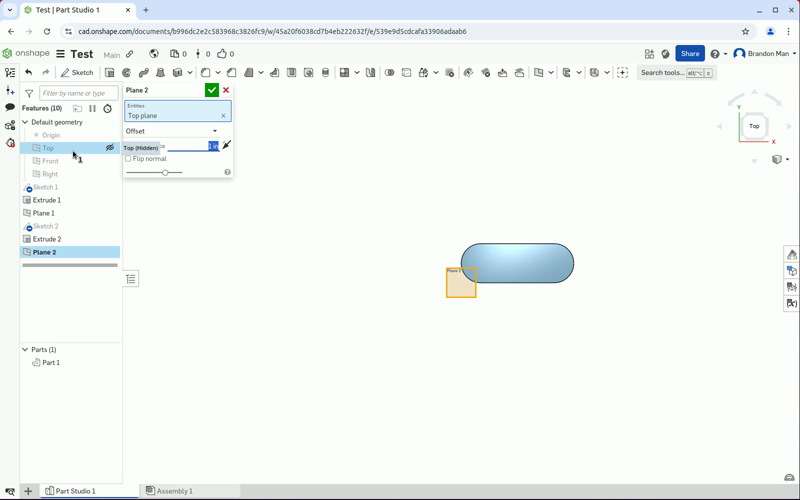
text(0.709)
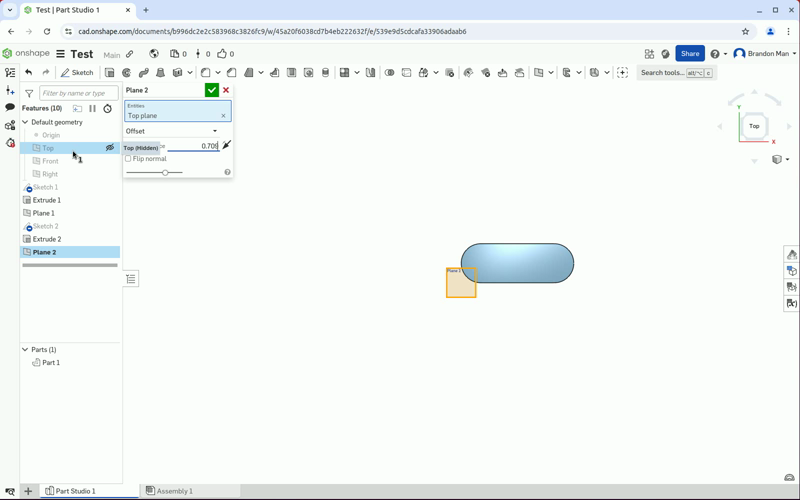
key(enter, 2)
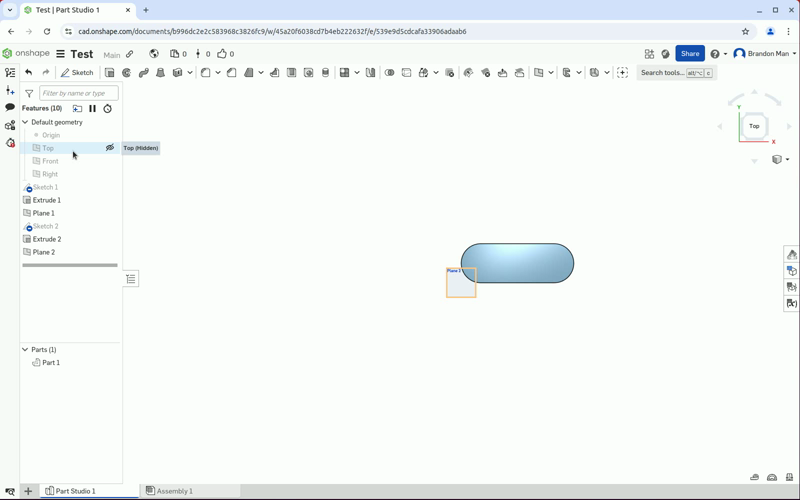
key(shift+s)
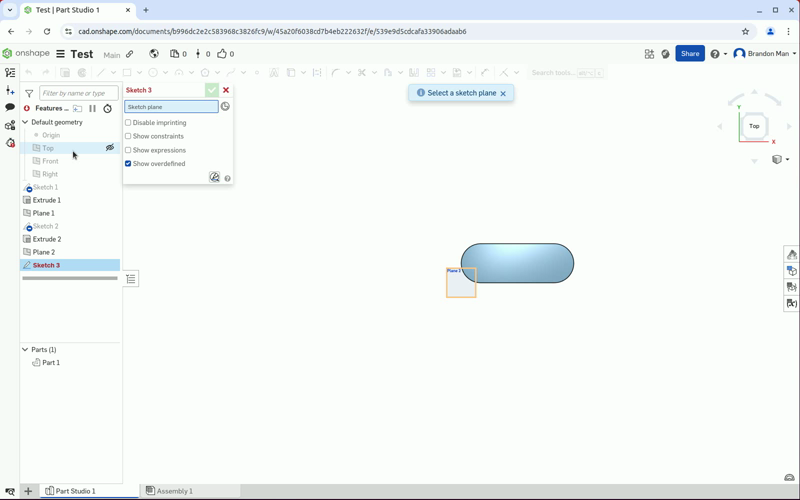
mouse_move(73, 254)
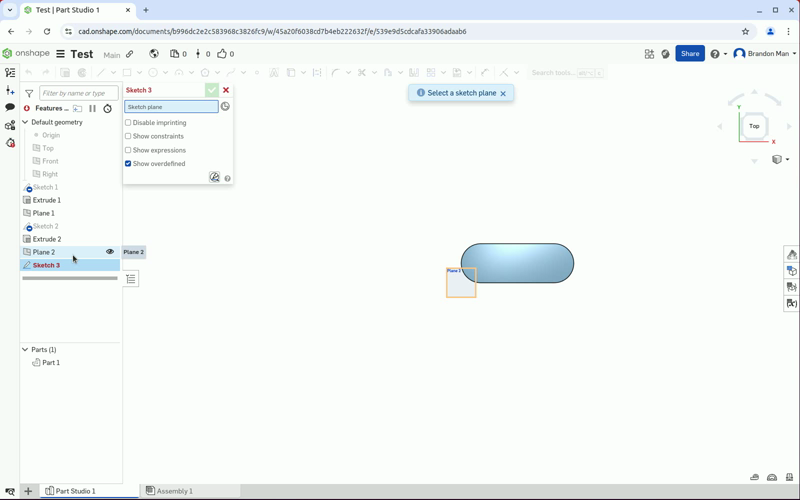
click(73, 254)
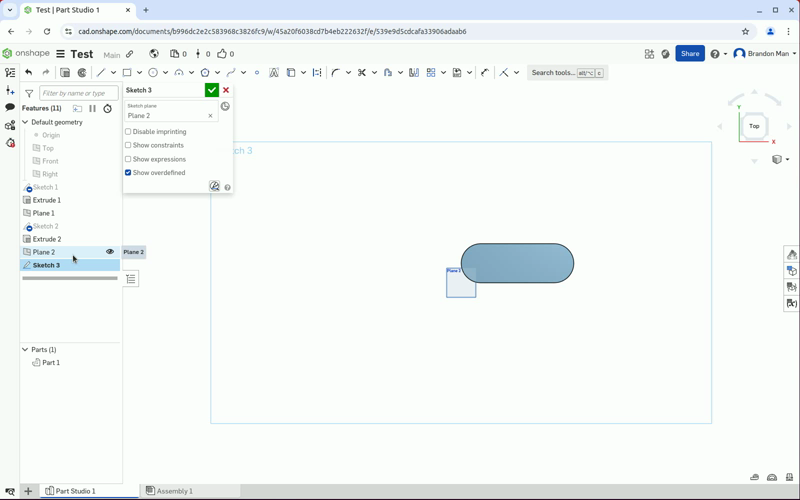
mouse_move(73, 352)
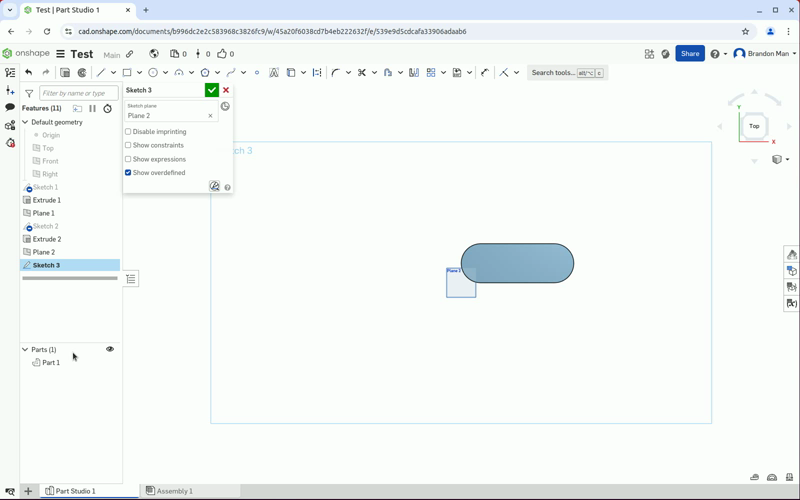
key(y)
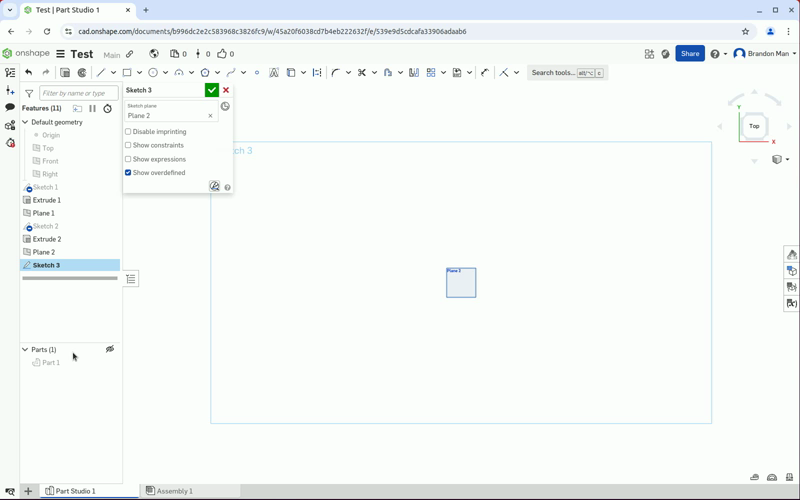
key(a)
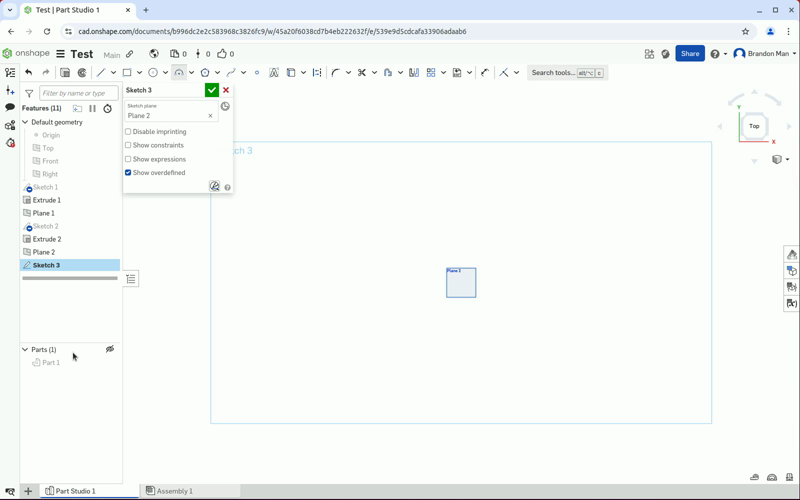
key_down(shift)
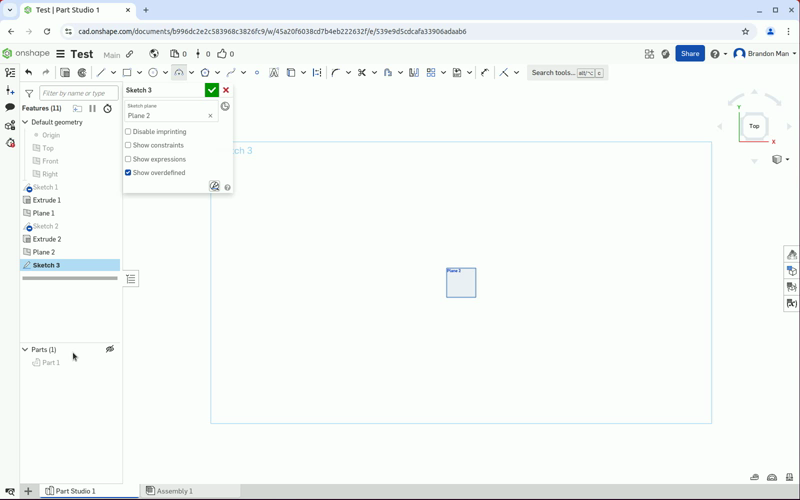
mouse_move(466, 270)
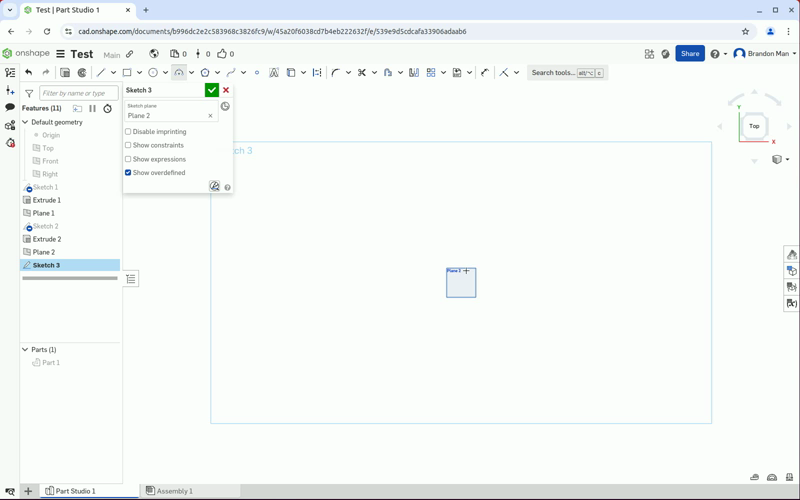
click(466, 270)
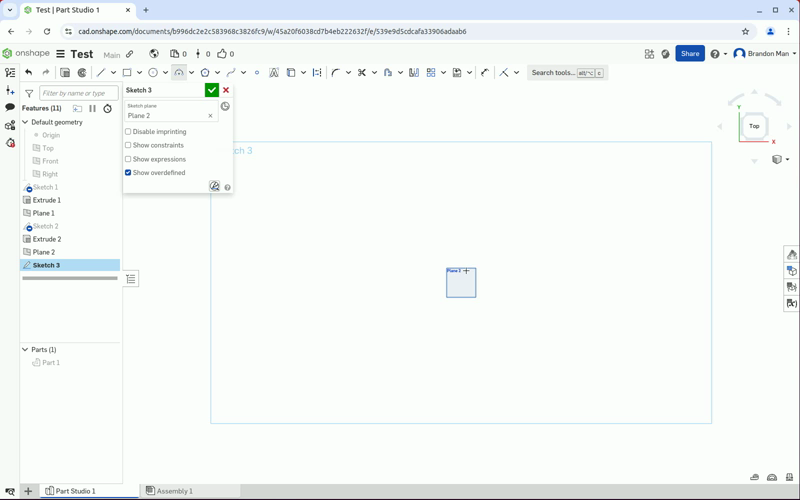
key_up(shift)
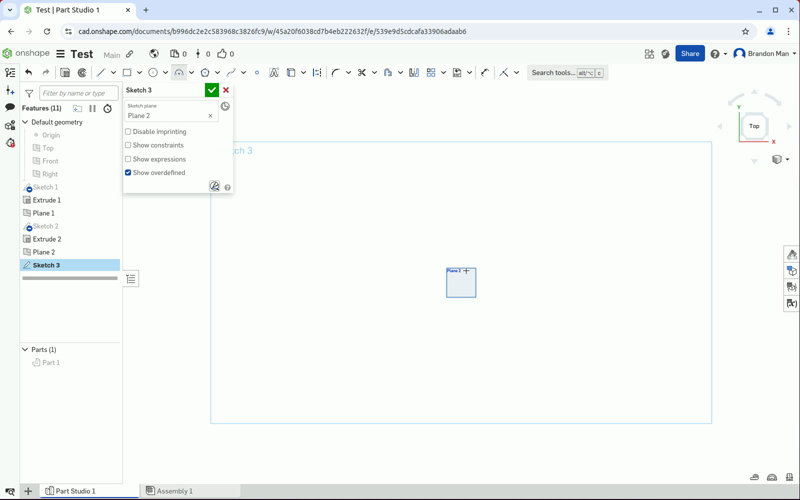
key_down(shift)
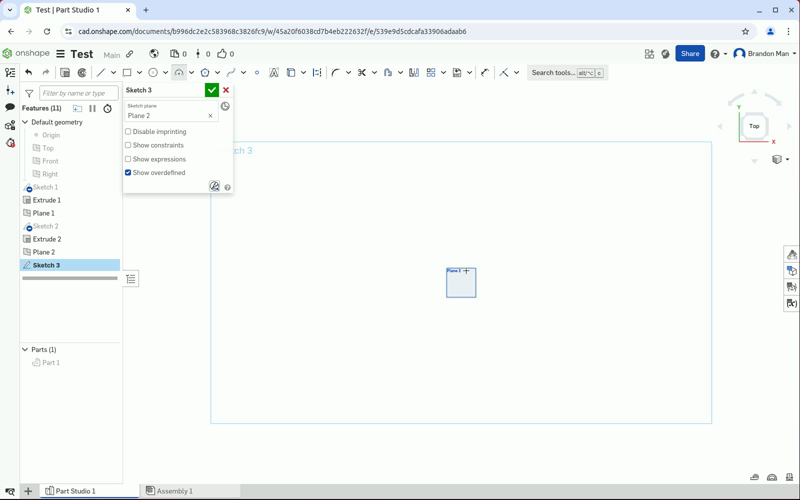
mouse_move(466, 255)
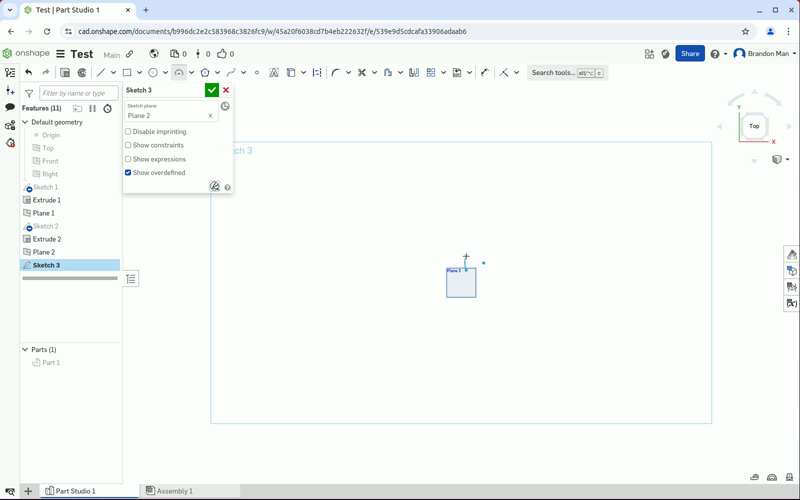
click(466, 255)
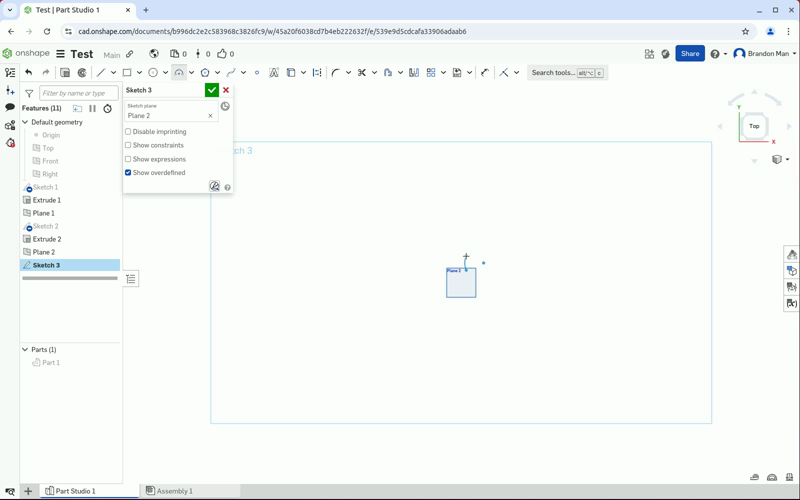
mouse_move(478, 263)
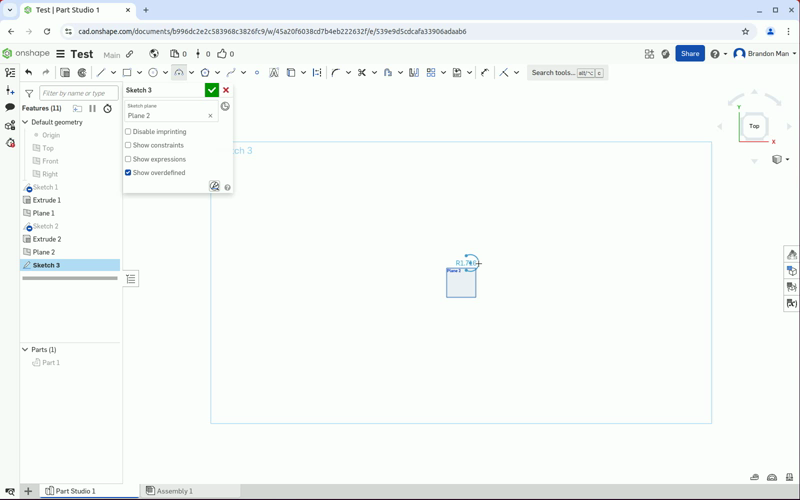
click(478, 263)
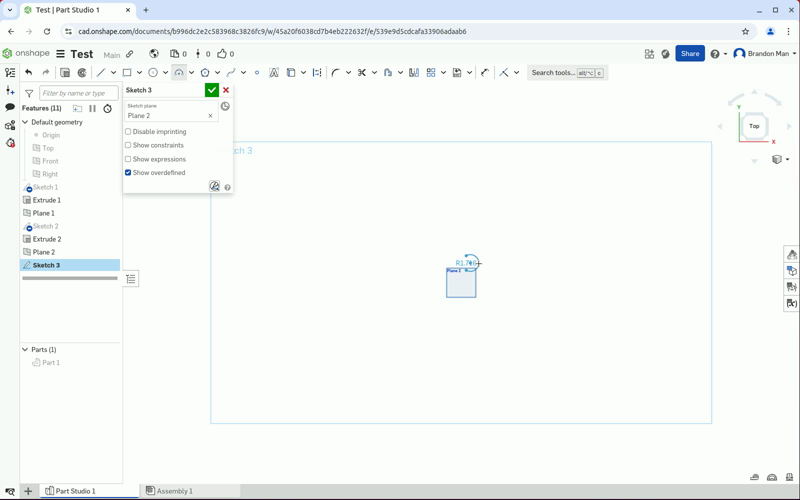
key_up(shift)
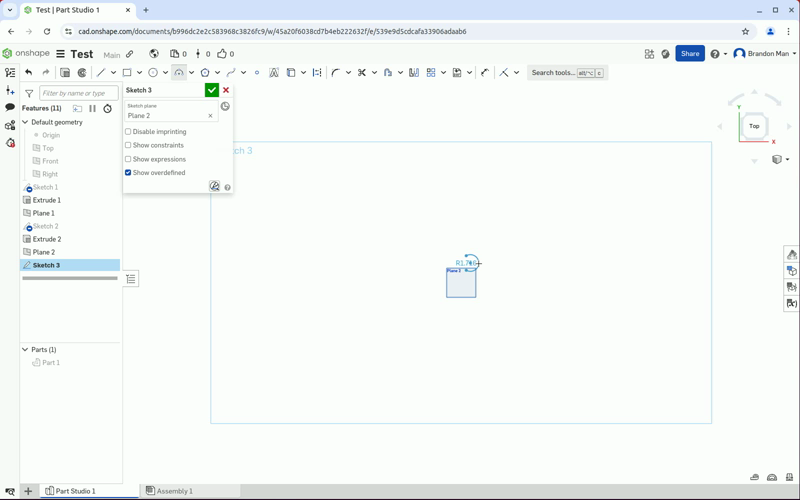
mouse_move(466, 255)
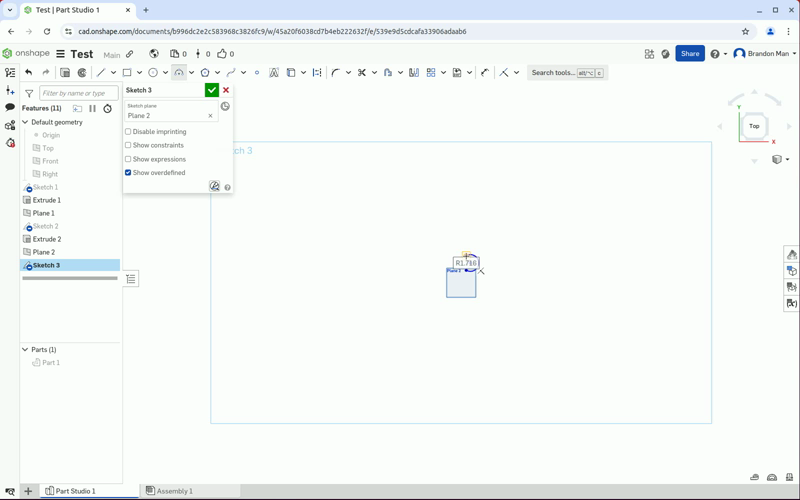
click(466, 255)
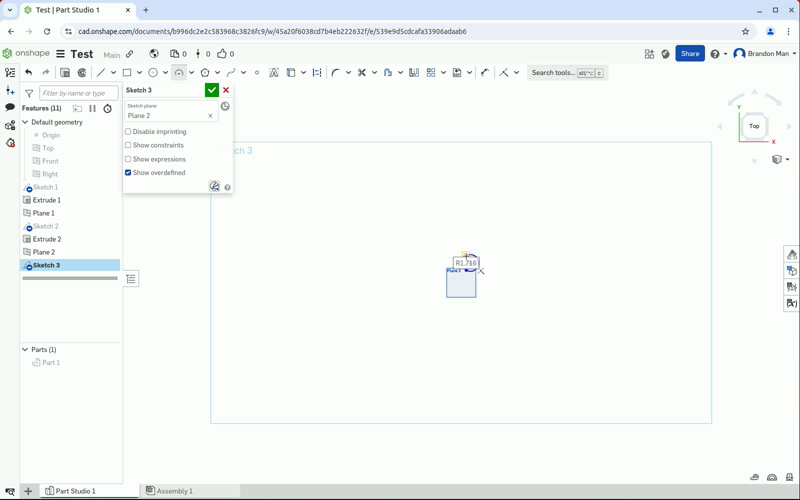
mouse_move(466, 270)
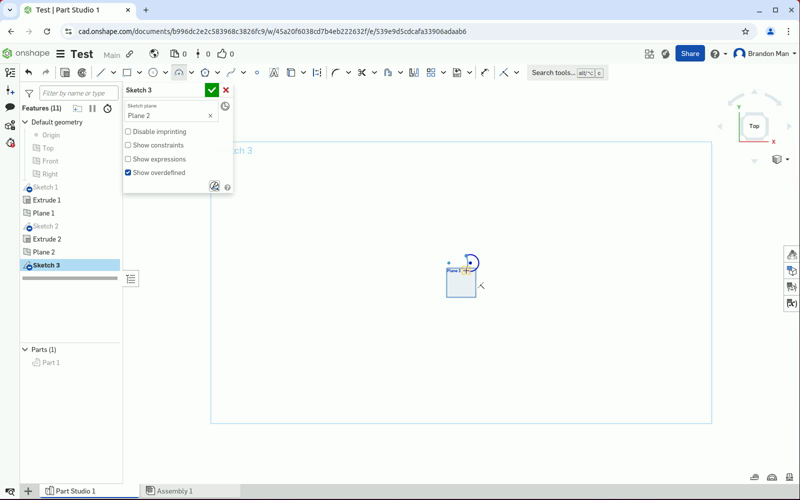
click(466, 270)
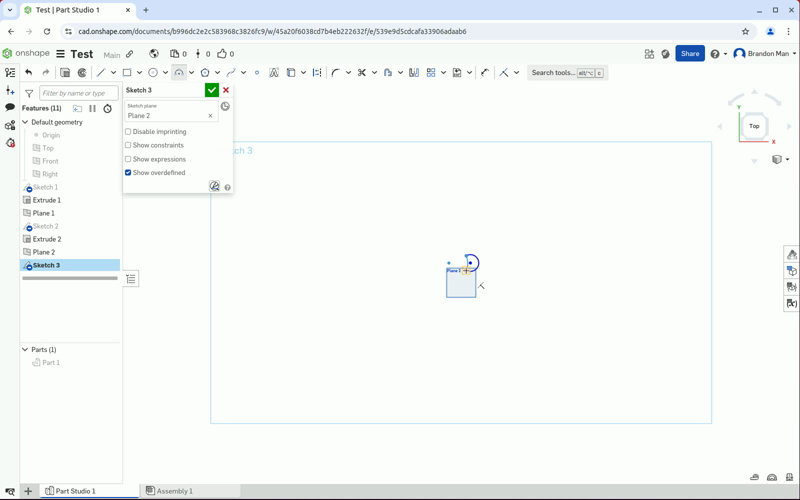
key_down(shift)
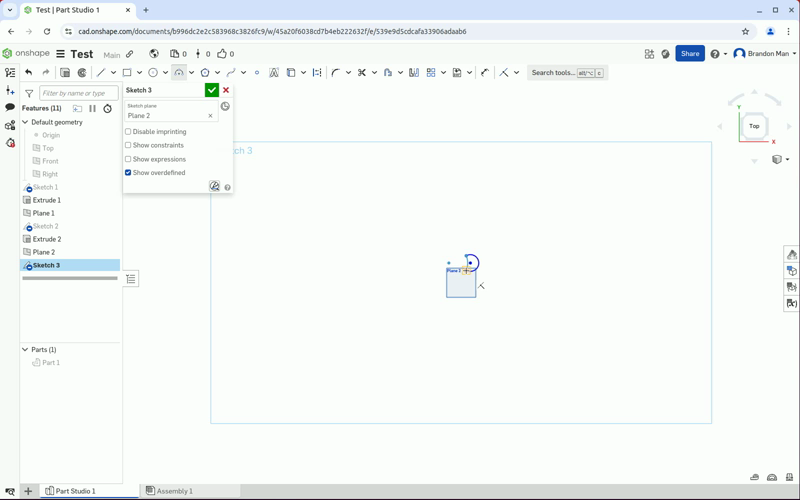
mouse_move(464, 263)
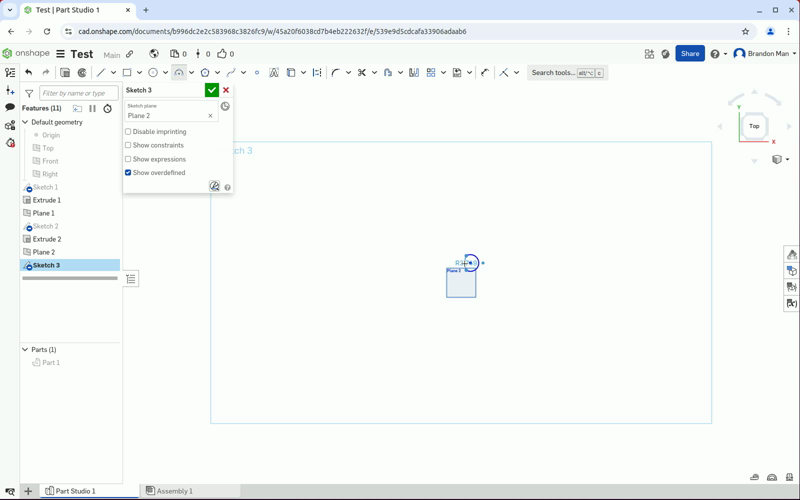
click(464, 263)
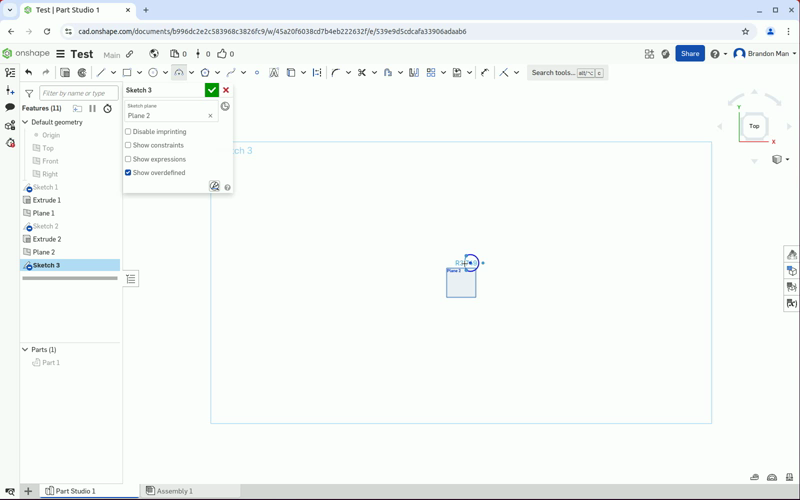
key_up(shift)
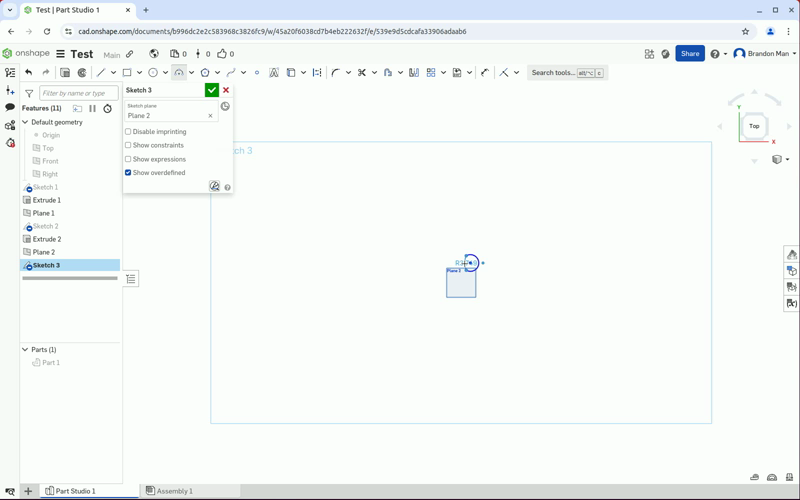
key(esc)
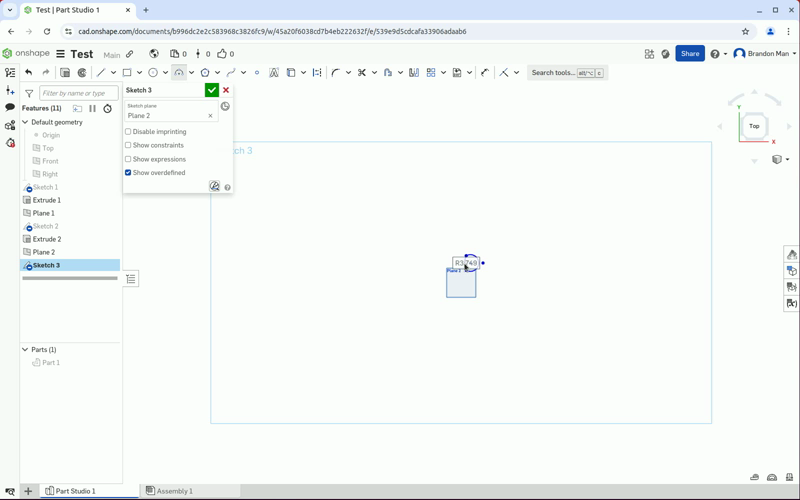
mouse_move(467, 260)
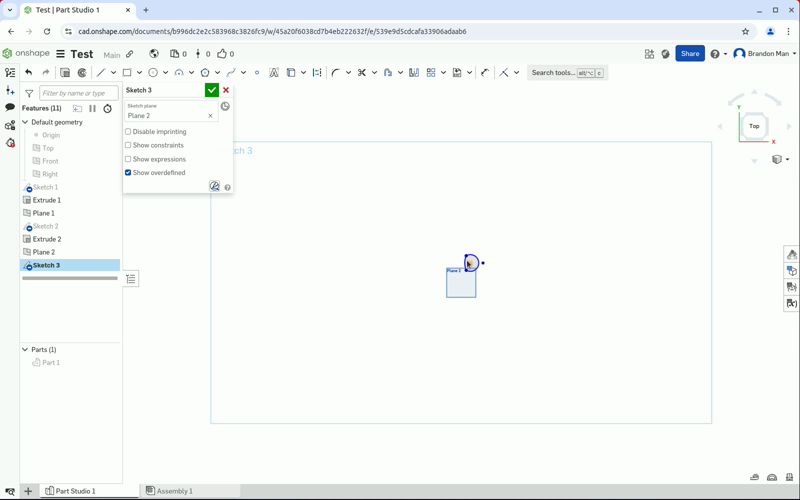
scroll(6)
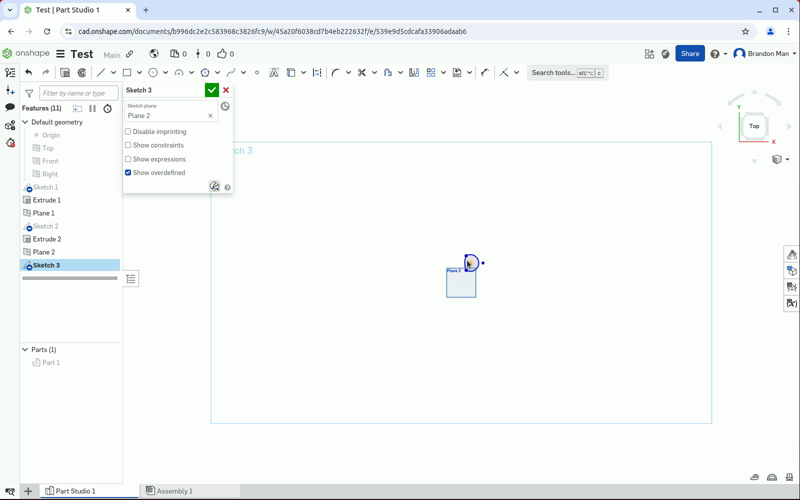
scroll(6)
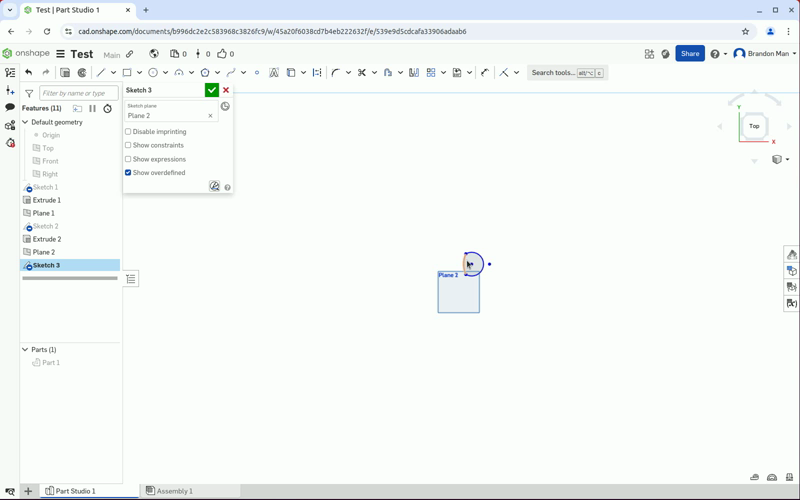
scroll(6)
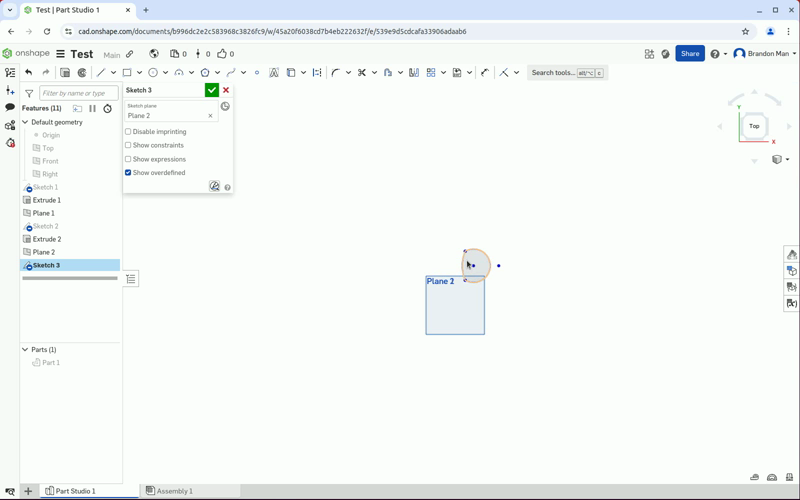
scroll(6)
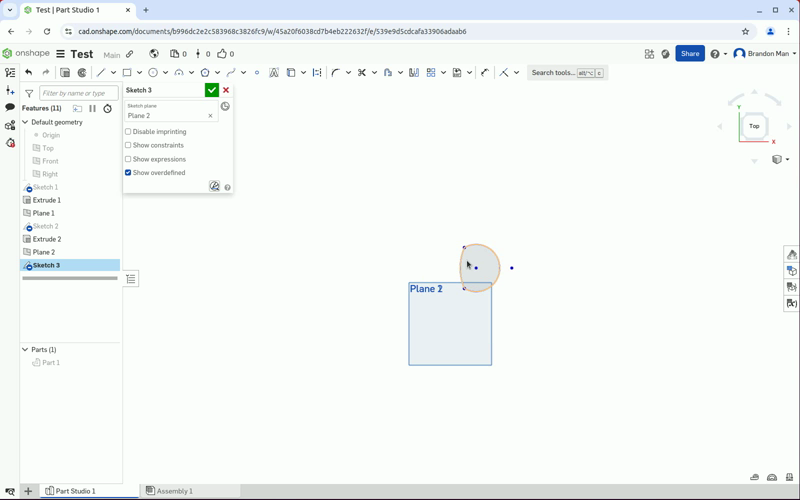
scroll(6)
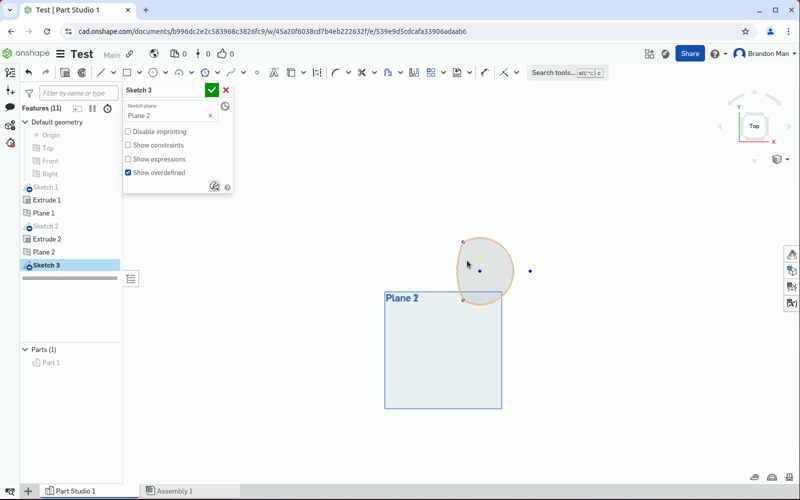
scroll(6)
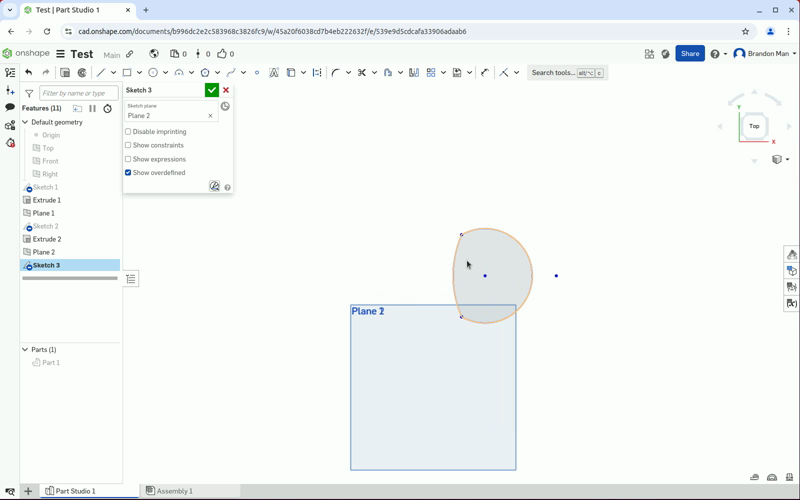
scroll(6)
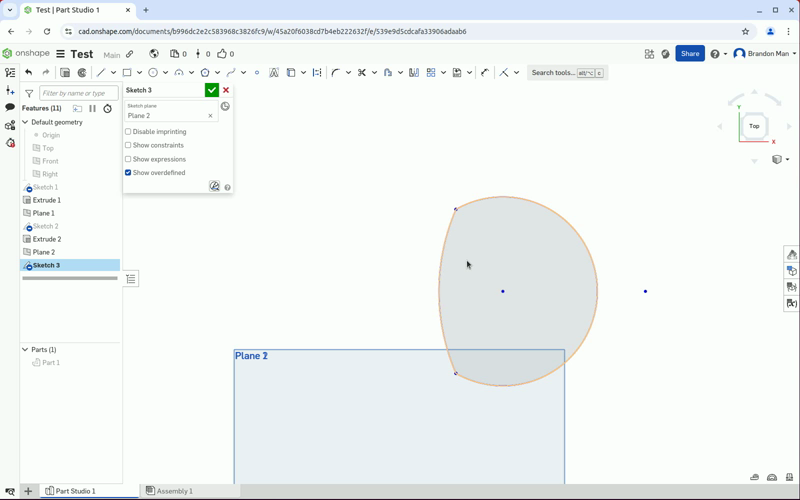
click(467, 260)
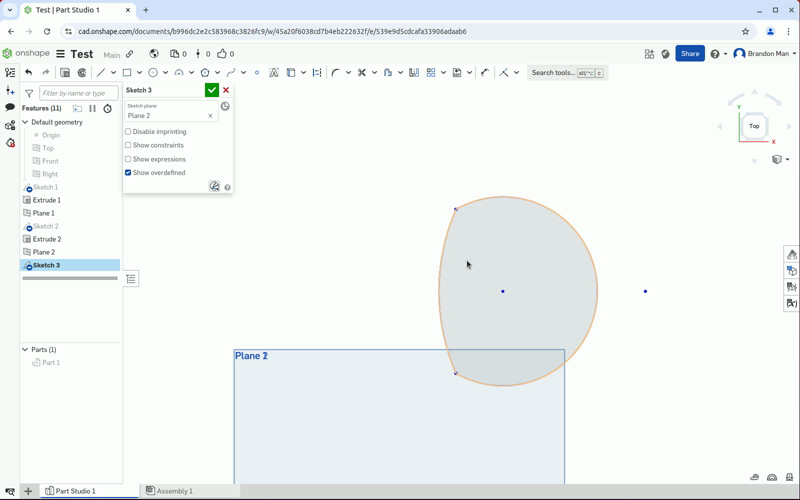
scroll(-6)
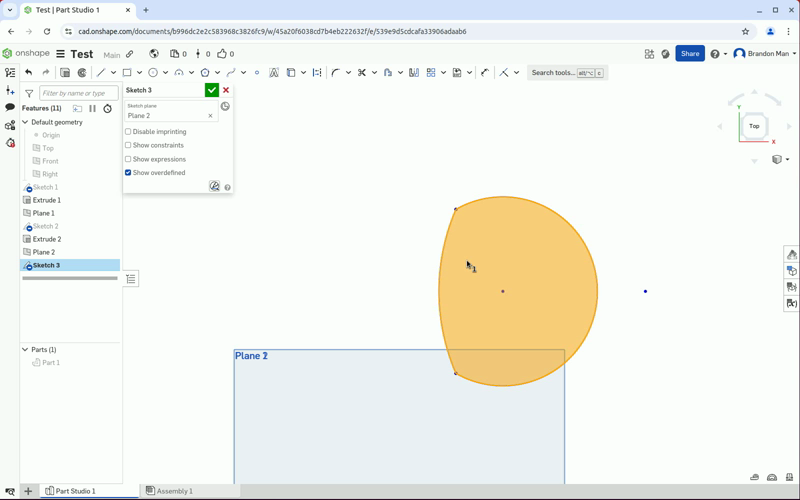
scroll(-6)
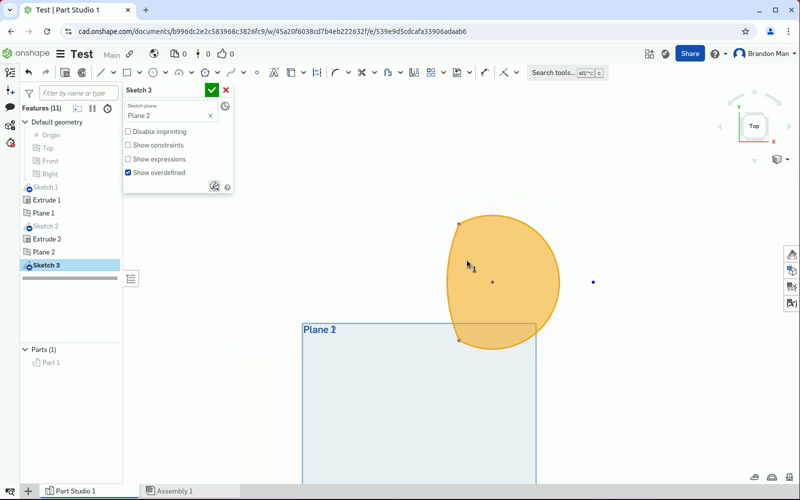
scroll(-6)
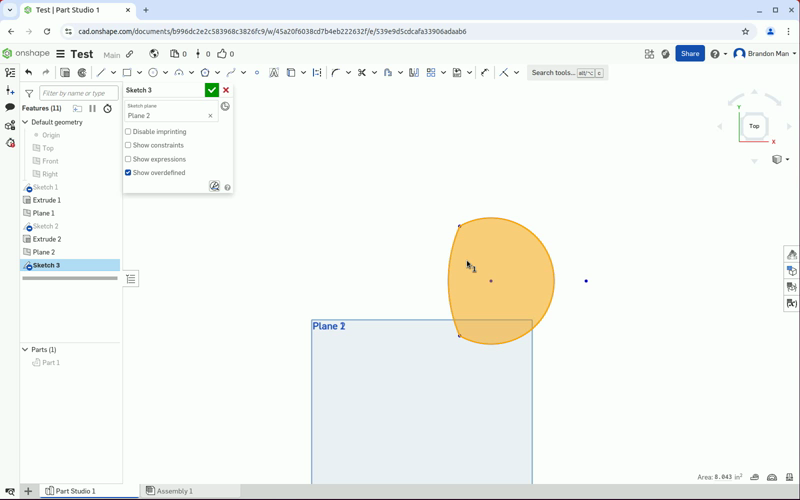
scroll(-6)
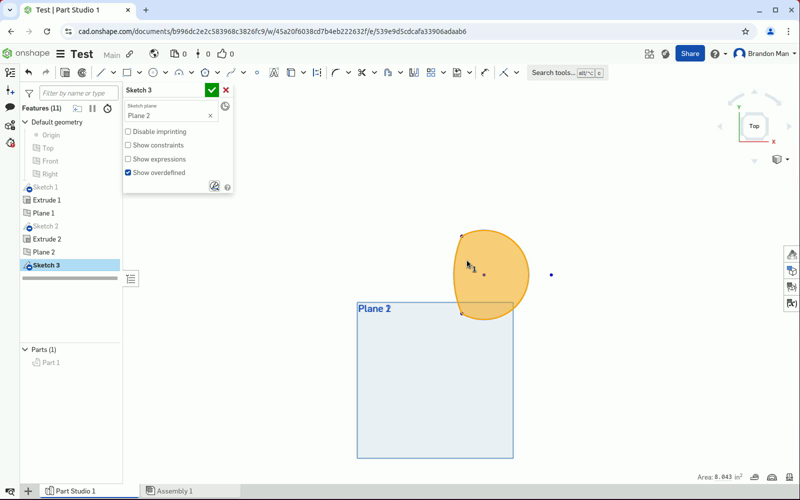
scroll(-6)
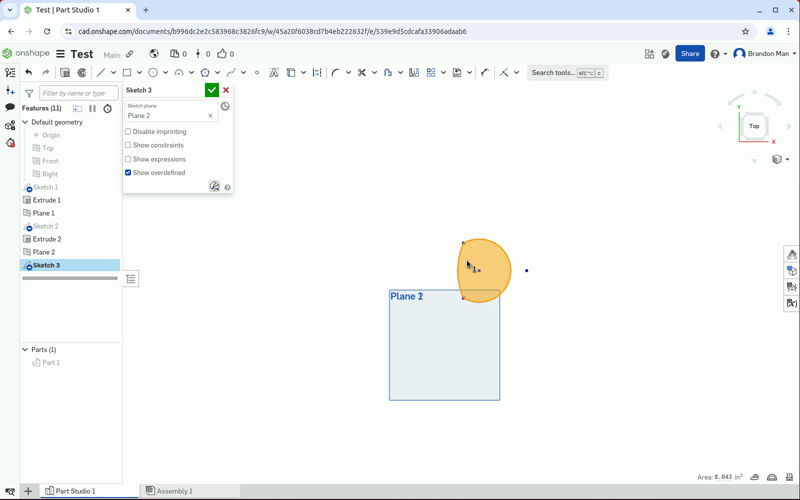
scroll(-6)
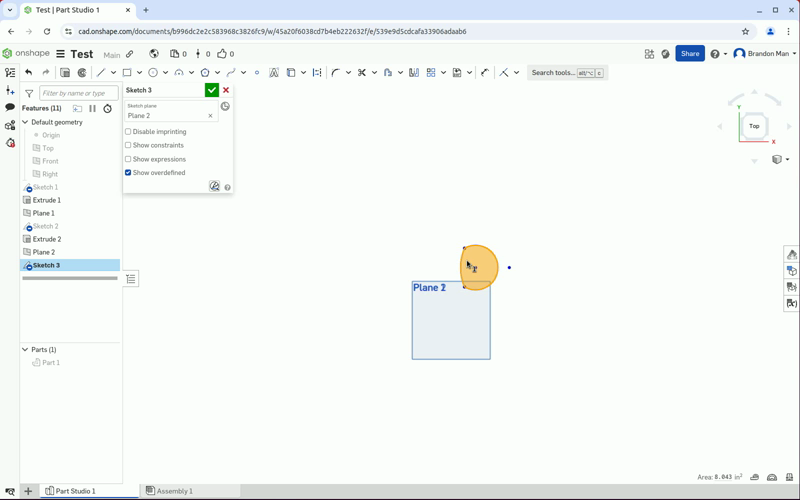
scroll(-6)
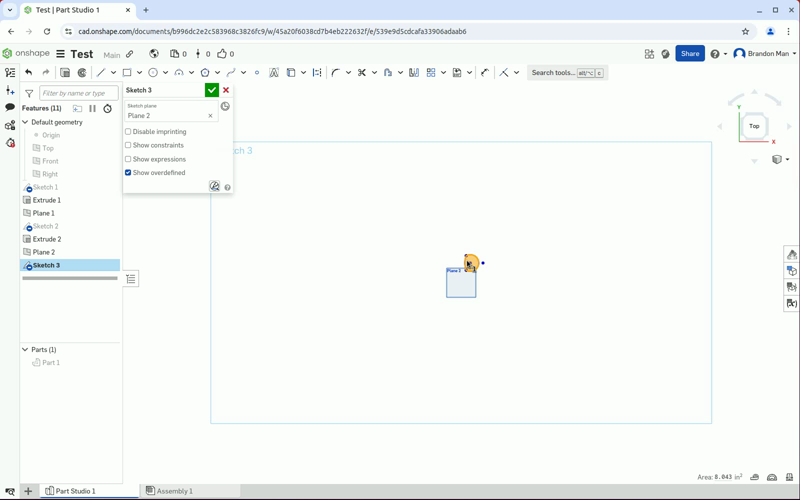
mouse_move(73, 352)
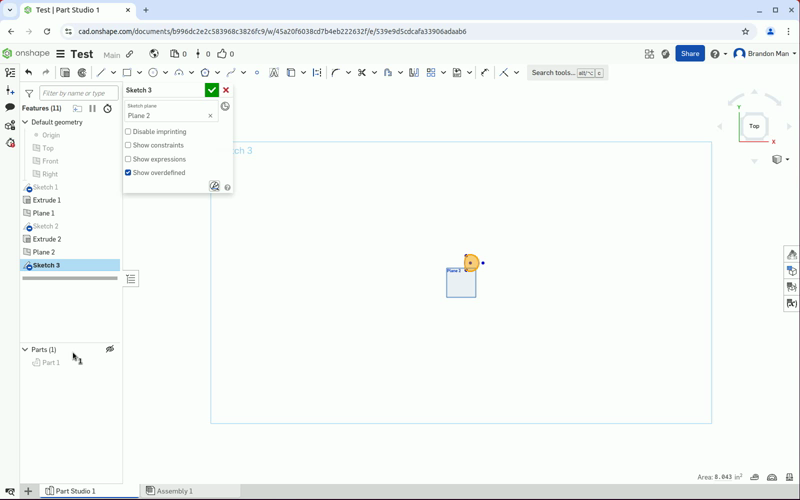
key(shift+y)
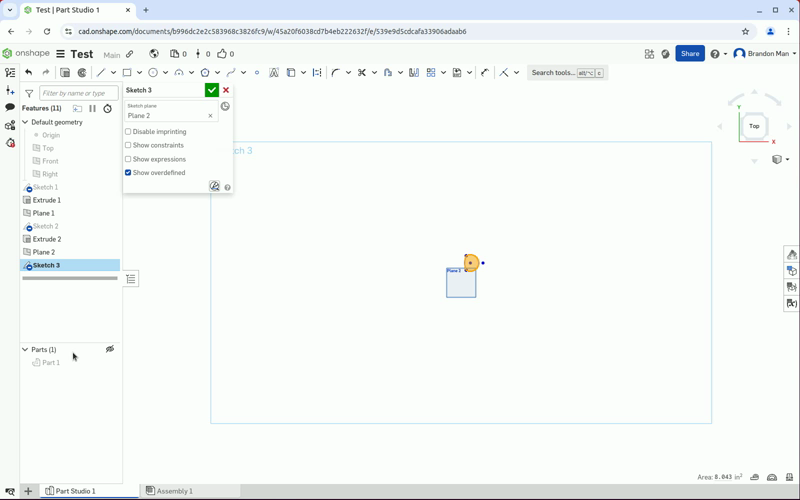
key(shift+e)
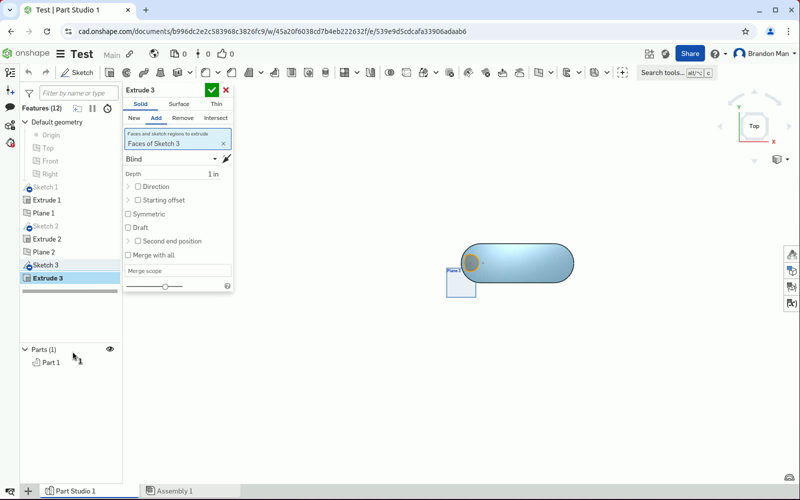
mouse_move(143, 106)
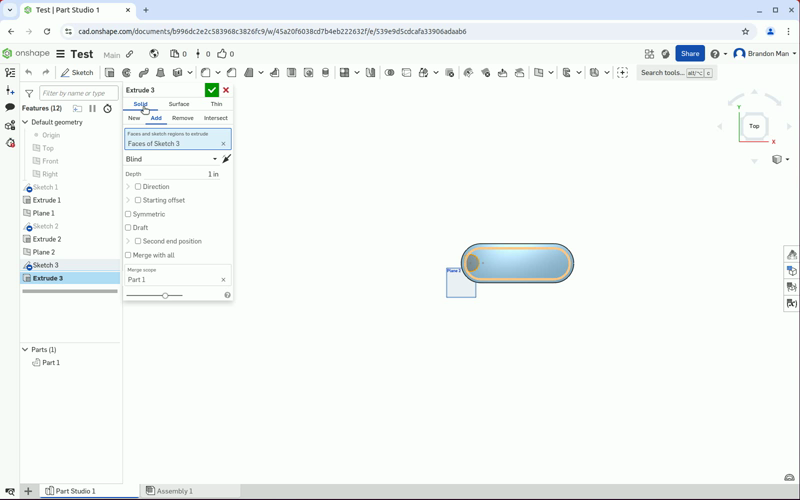
click(143, 106)
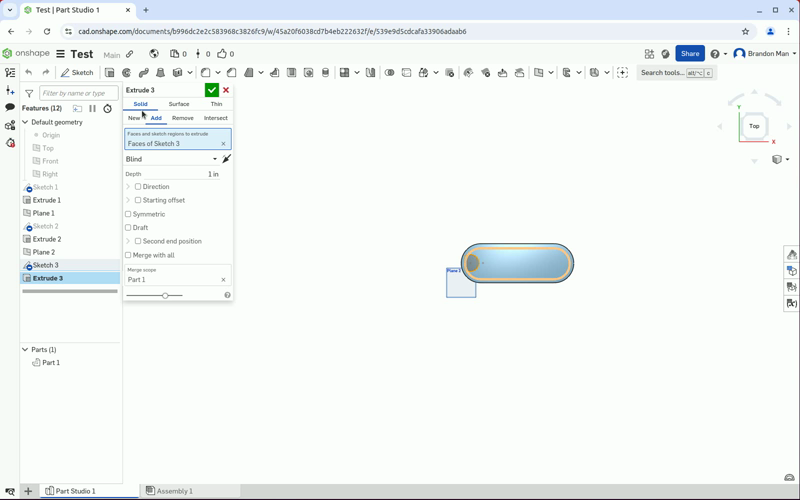
mouse_move(137, 120)
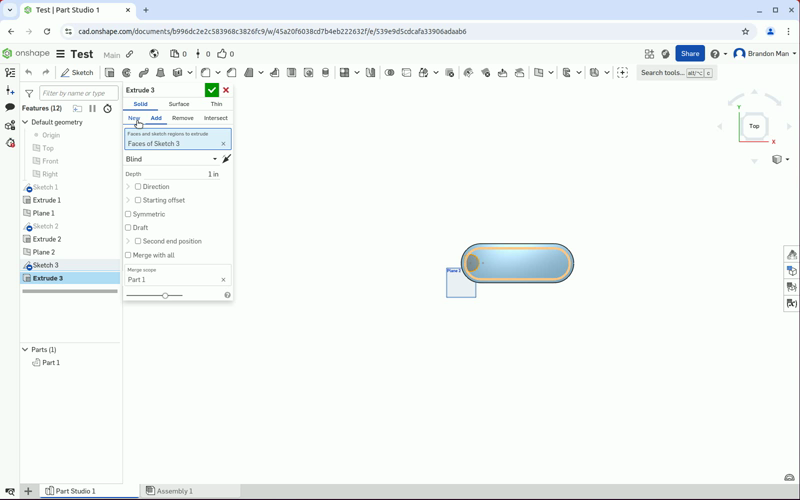
click(137, 120)
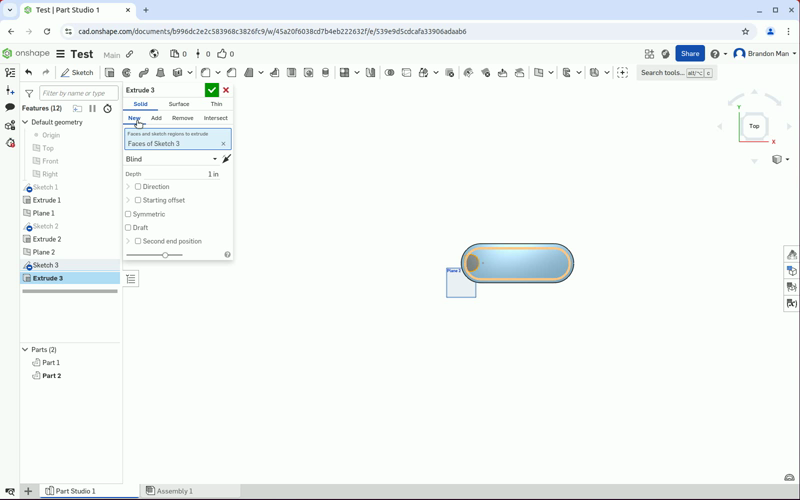
key(tab, 4)
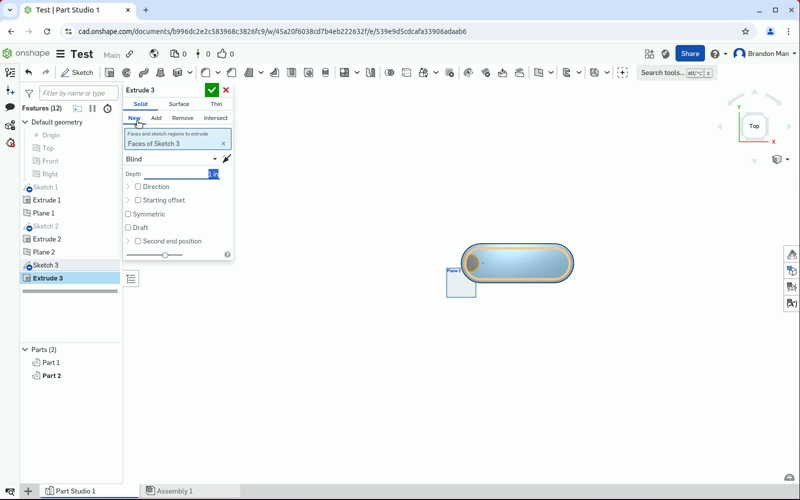
text(0.481)
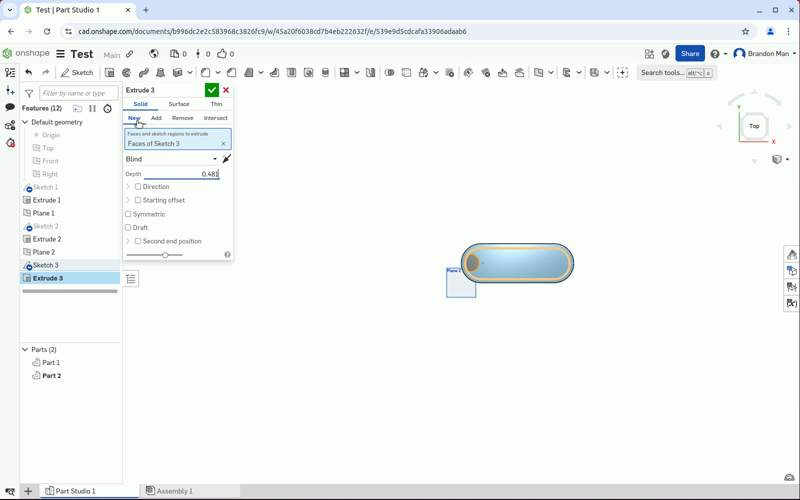
key(enter)
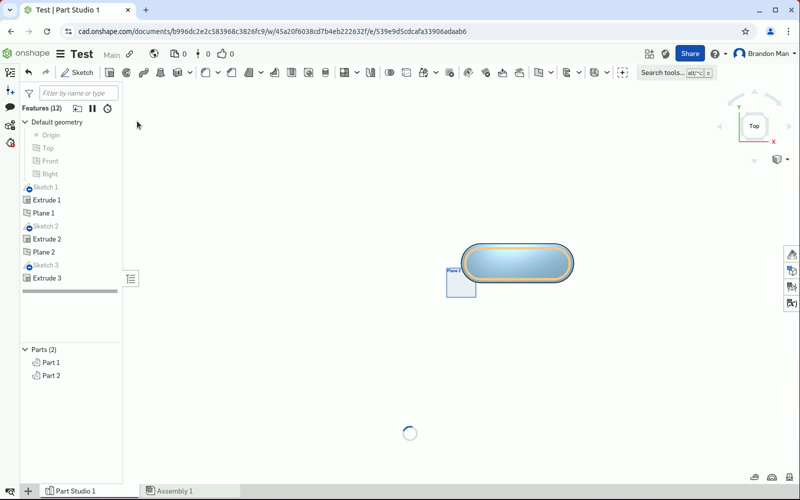
key(shift+h)
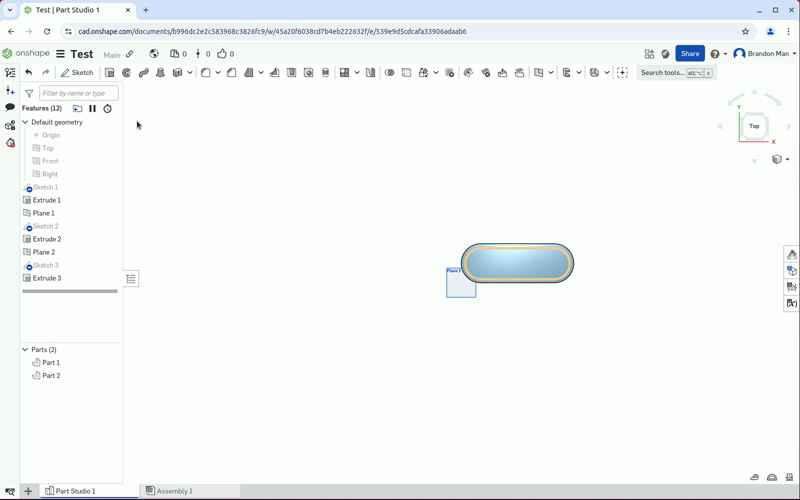
key(shift+h)
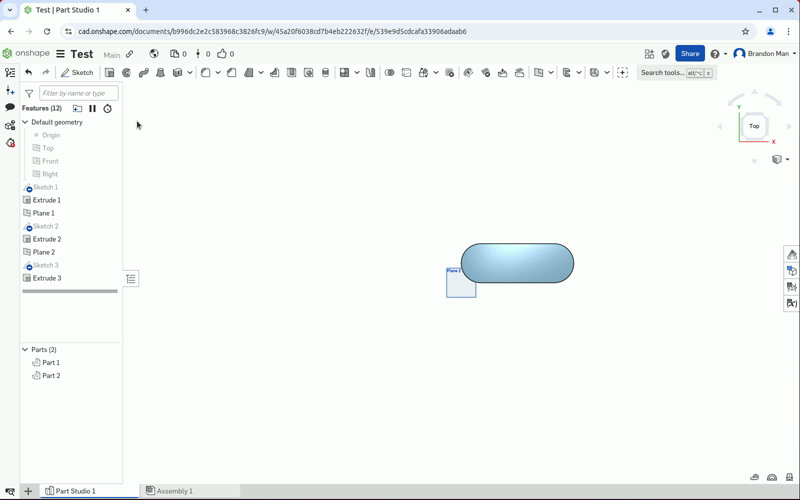
mouse_move(73, 189)
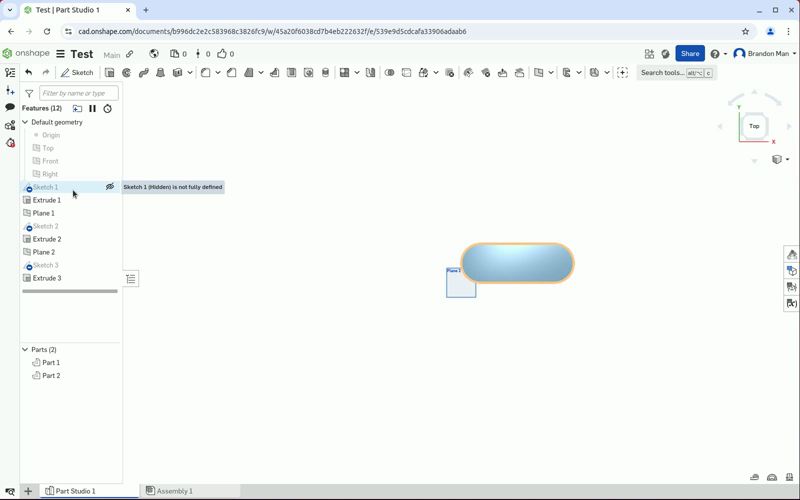
click(73, 189)
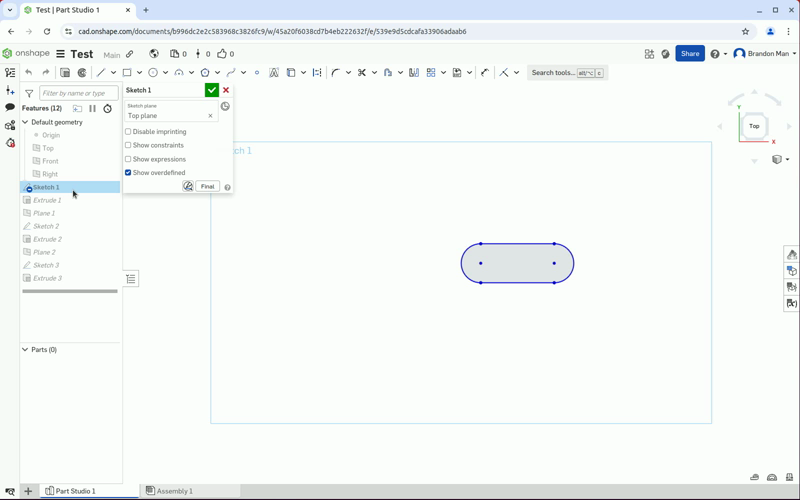
mouse_move(229, 92)
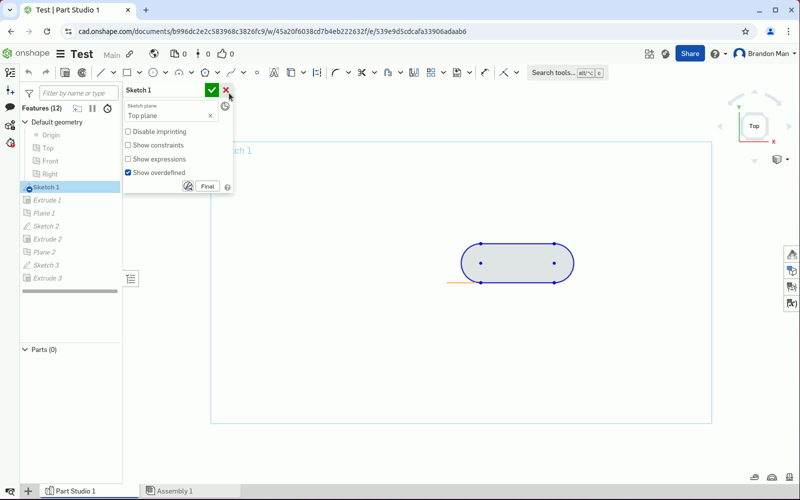
click(229, 92)
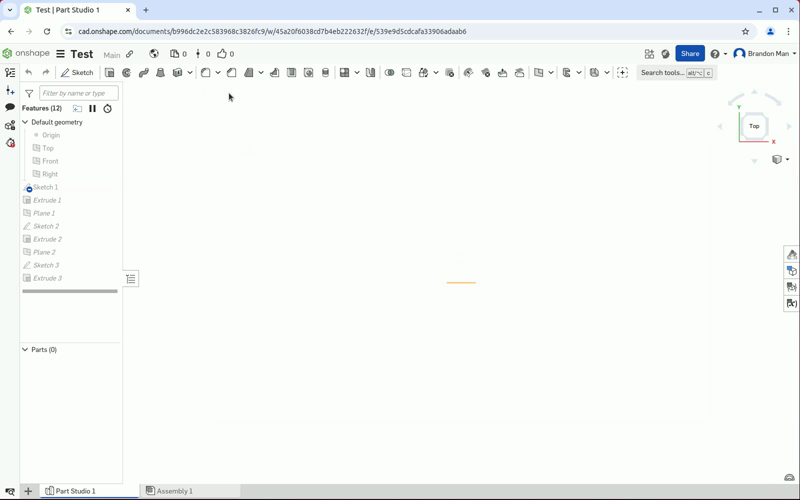
key(shift+s)
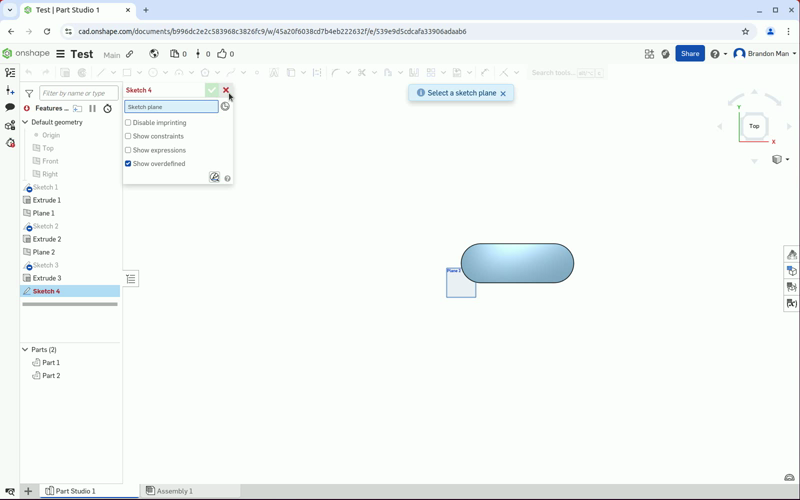
mouse_move(73, 215)
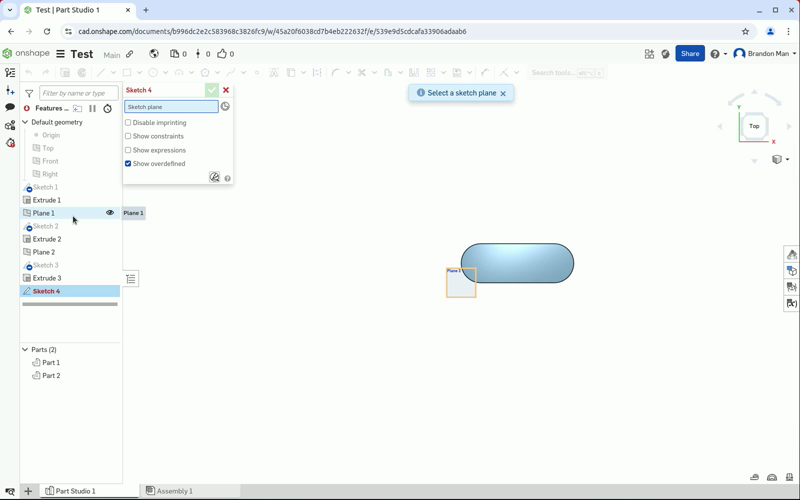
click(73, 215)
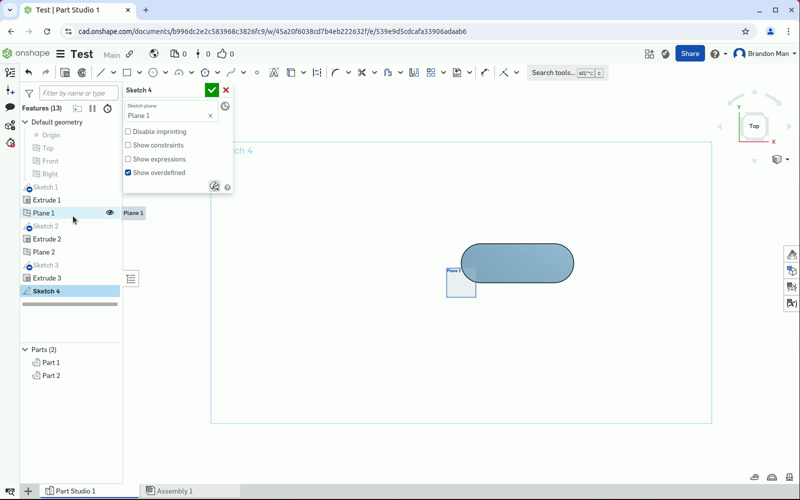
mouse_move(73, 352)
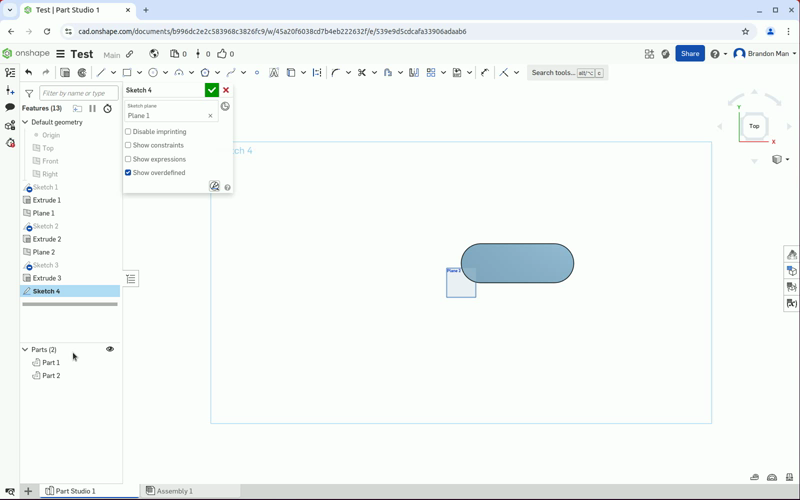
key(y)
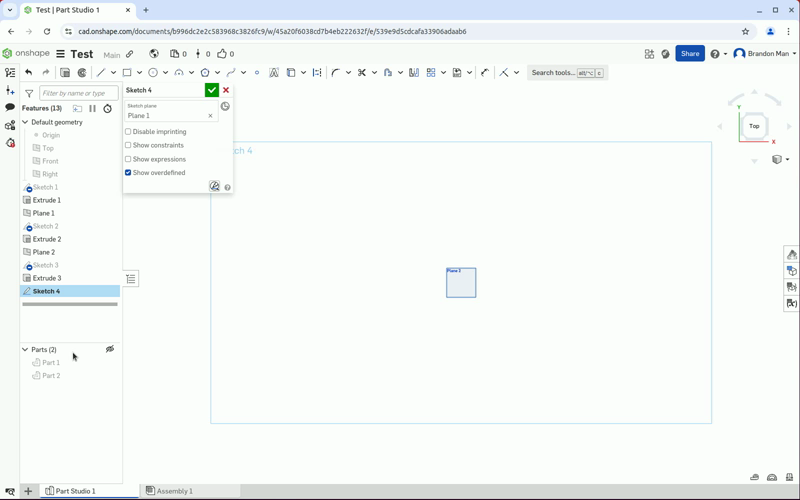
key(c)
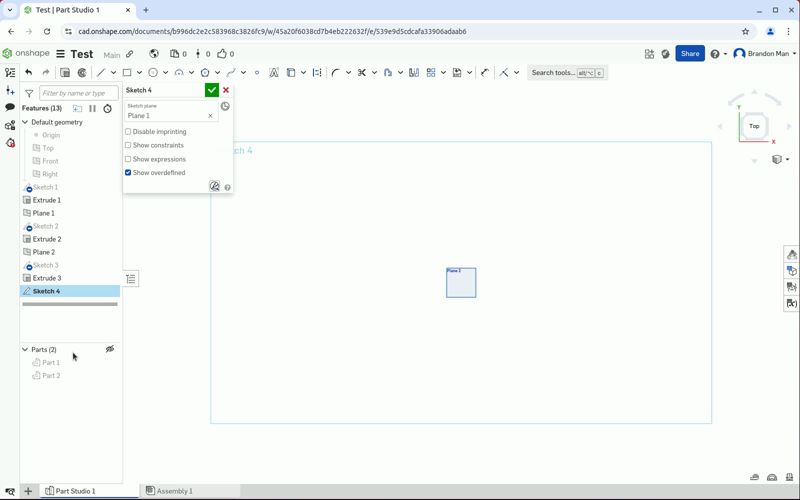
key_down(shift)
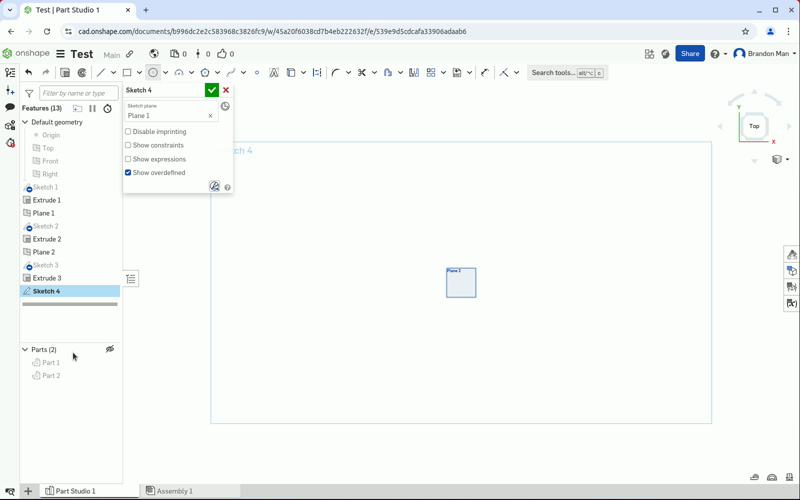
mouse_move(471, 262)
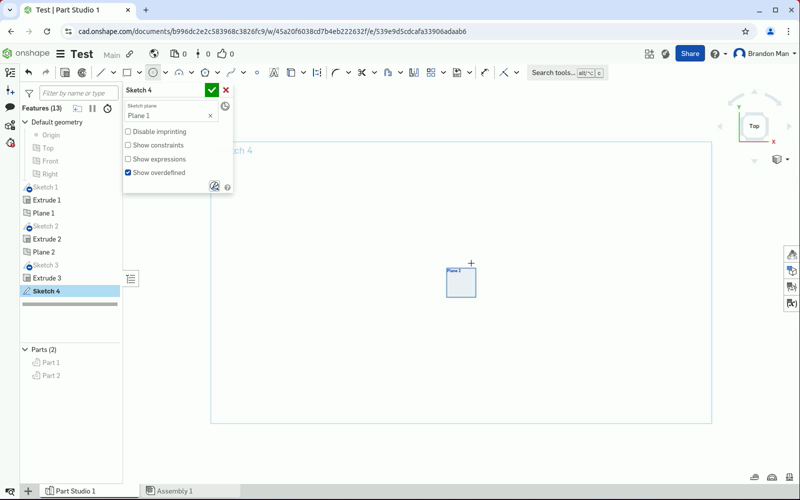
click(471, 262)
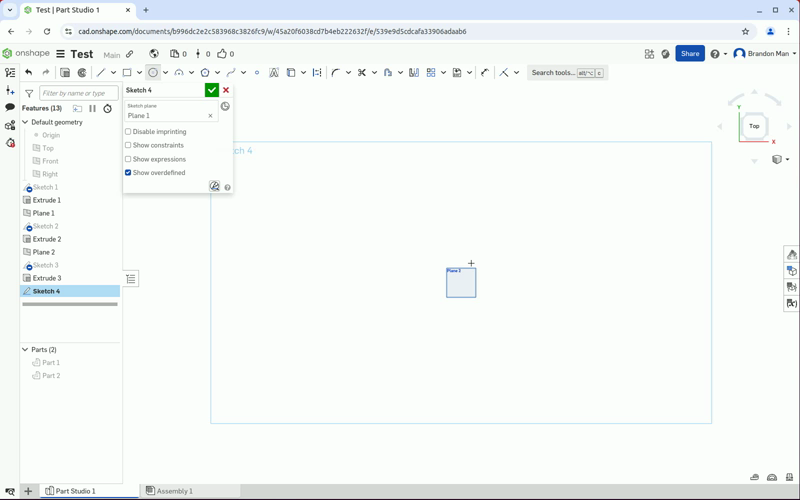
key_up(shift)
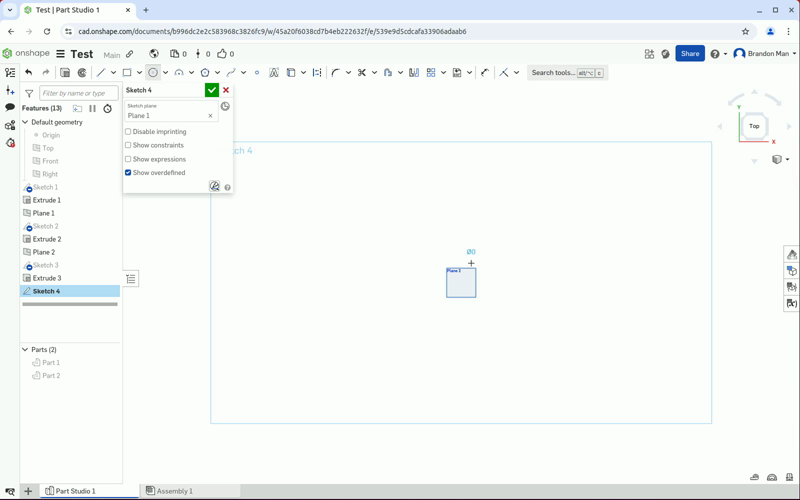
mouse_move(475, 262)
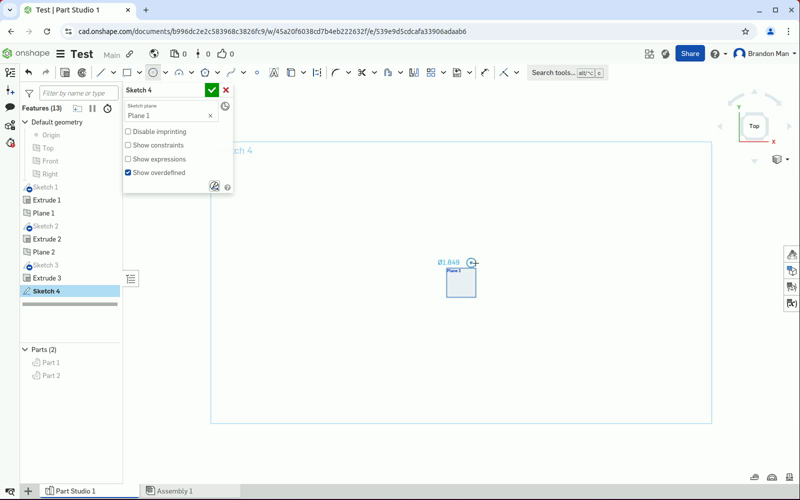
click(475, 262)
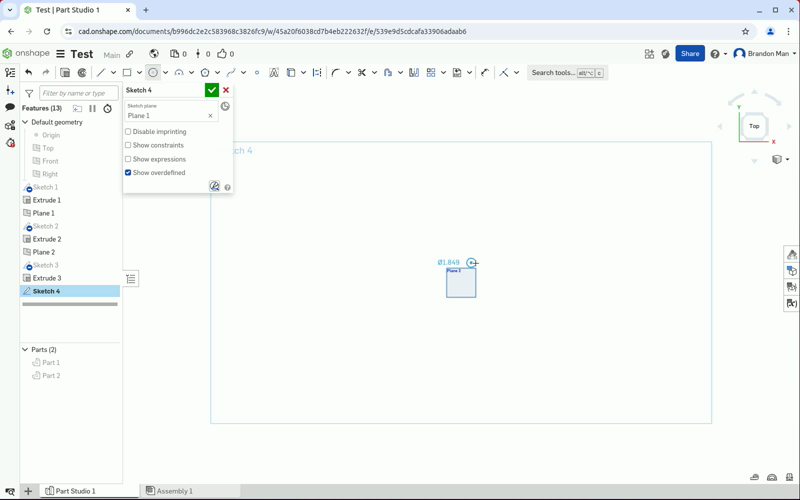
key(esc)
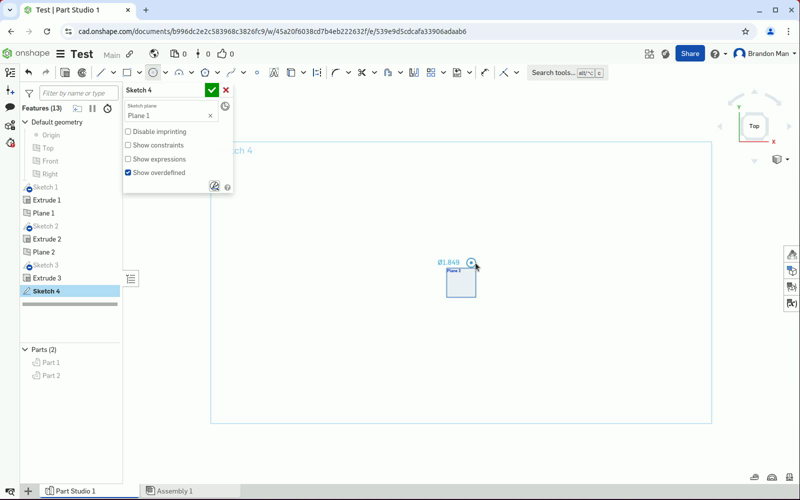
mouse_move(472, 262)
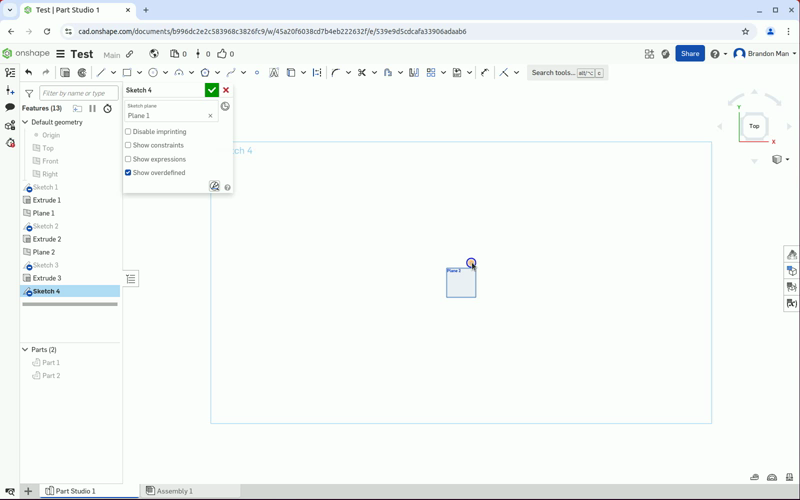
scroll(6)
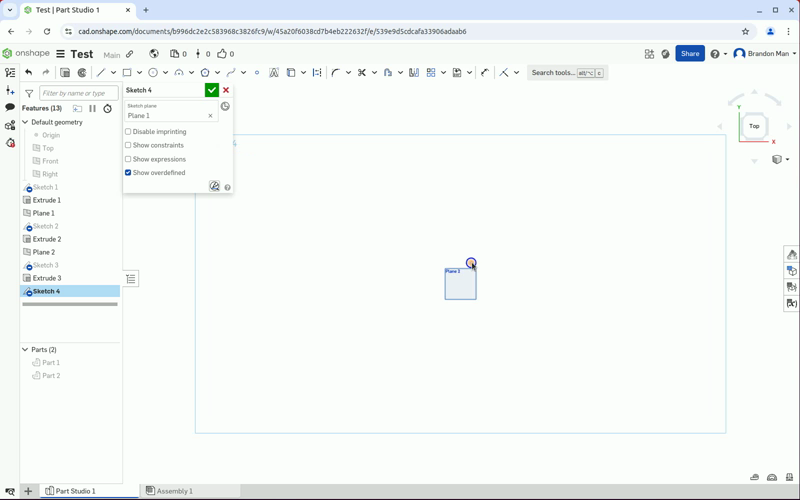
scroll(6)
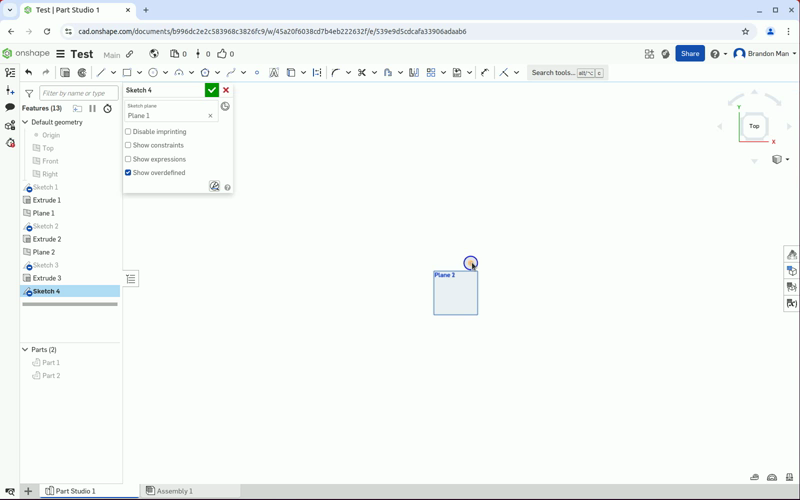
scroll(6)
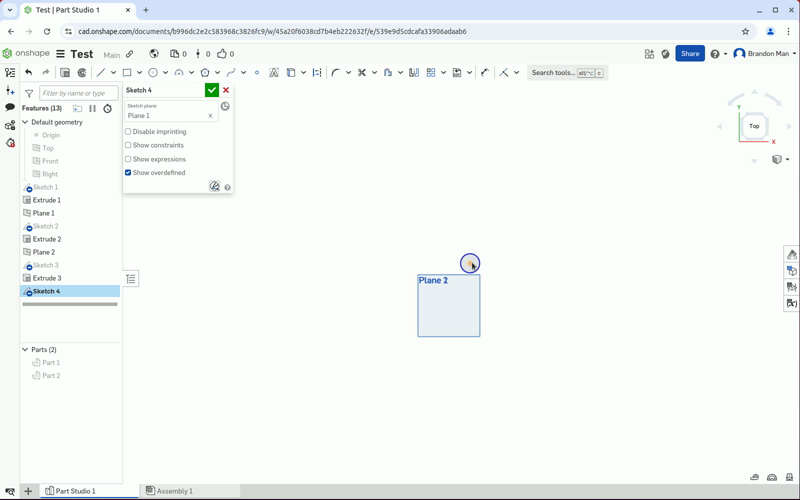
scroll(6)
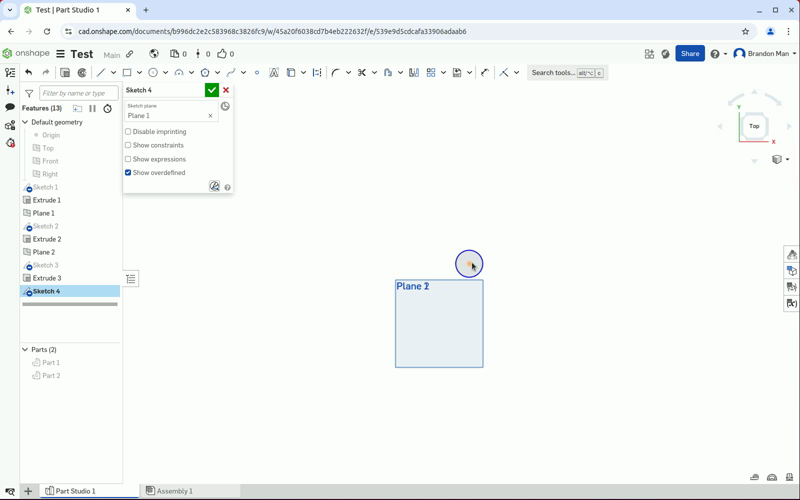
scroll(6)
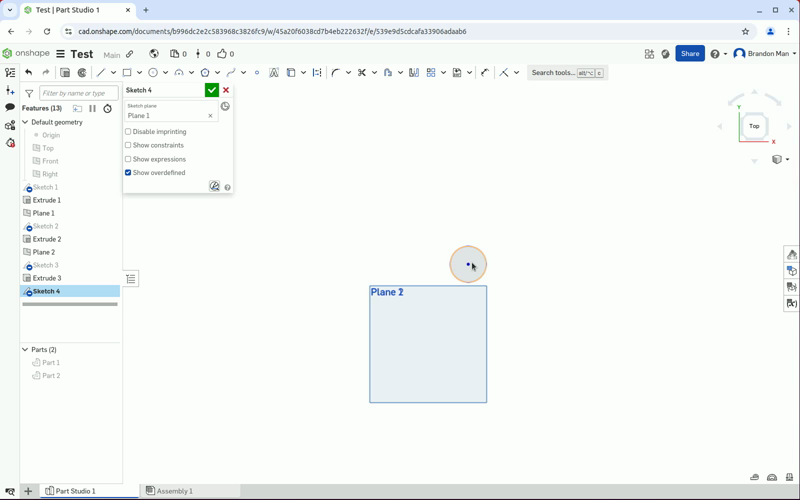
scroll(6)
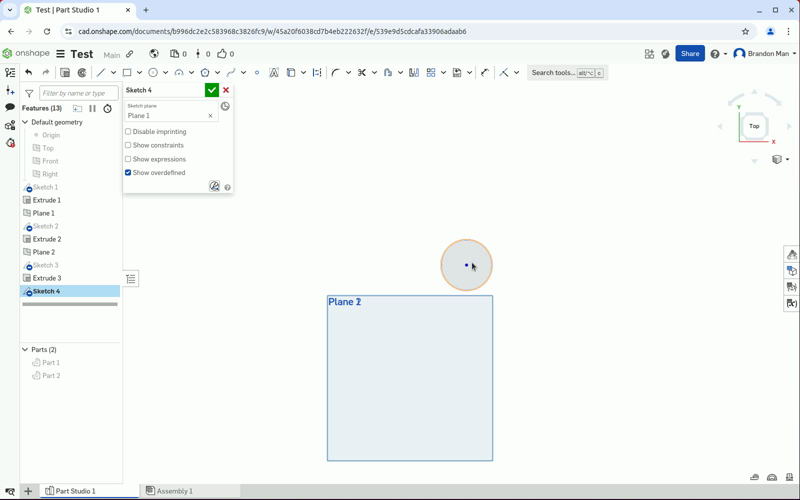
scroll(6)
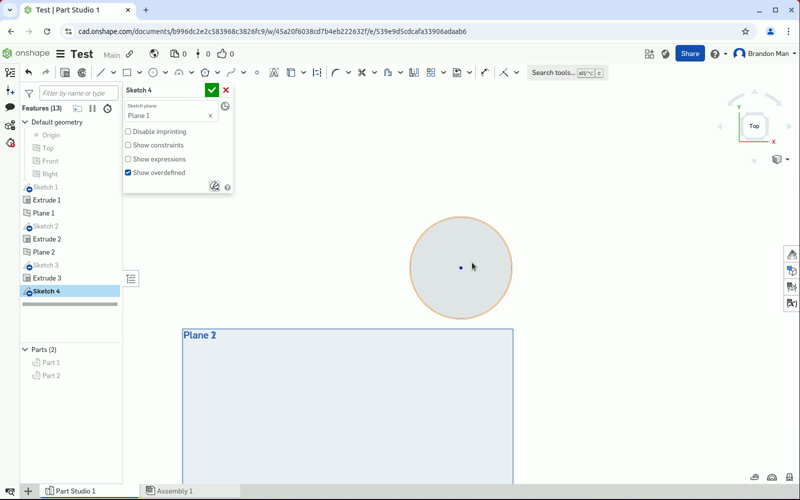
click(472, 262)
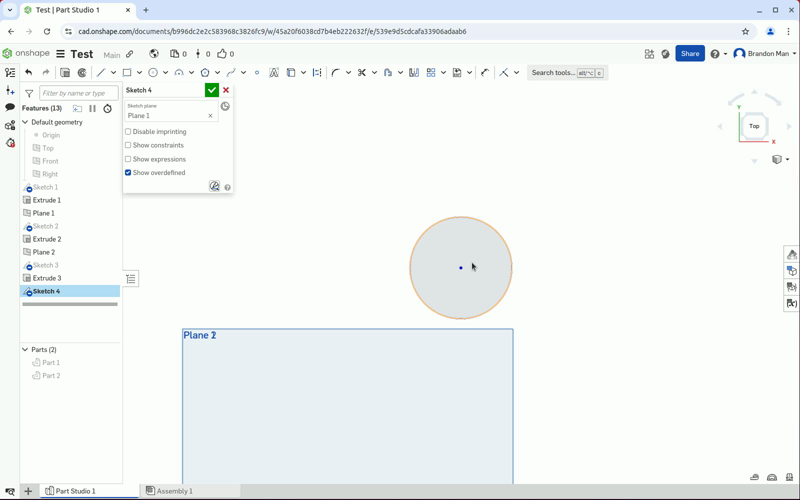
scroll(-6)
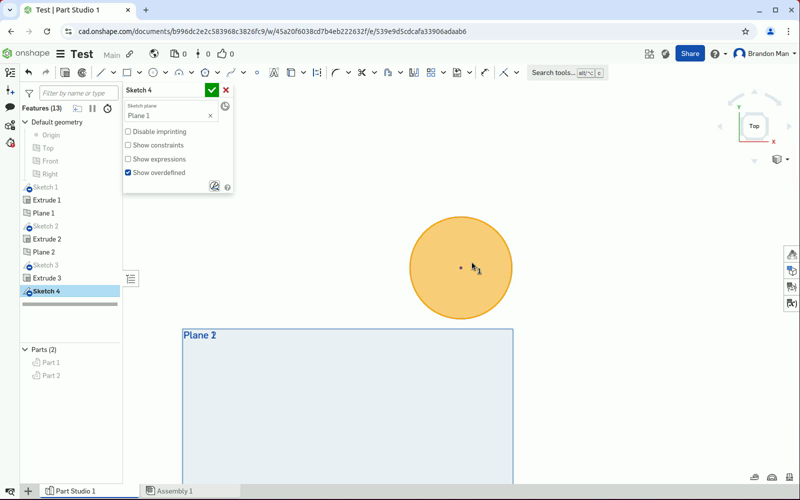
scroll(-6)
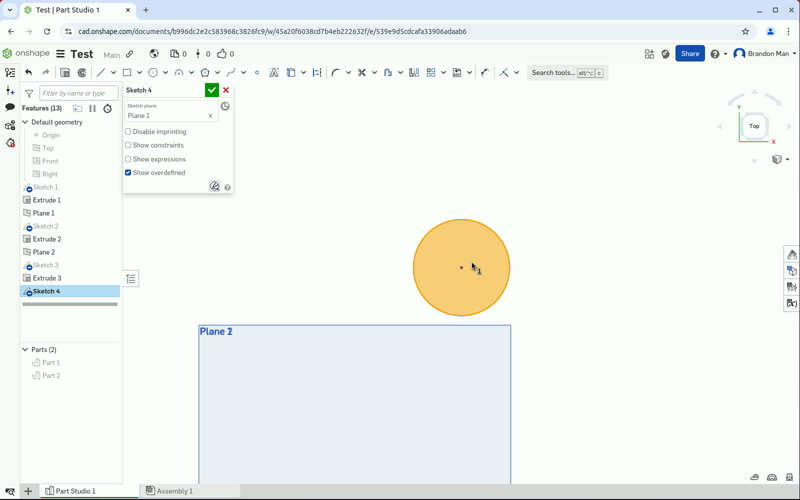
scroll(-6)
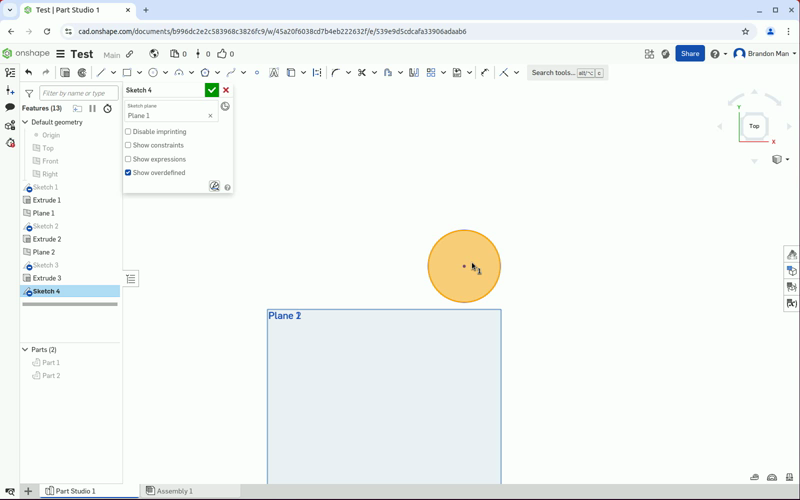
scroll(-6)
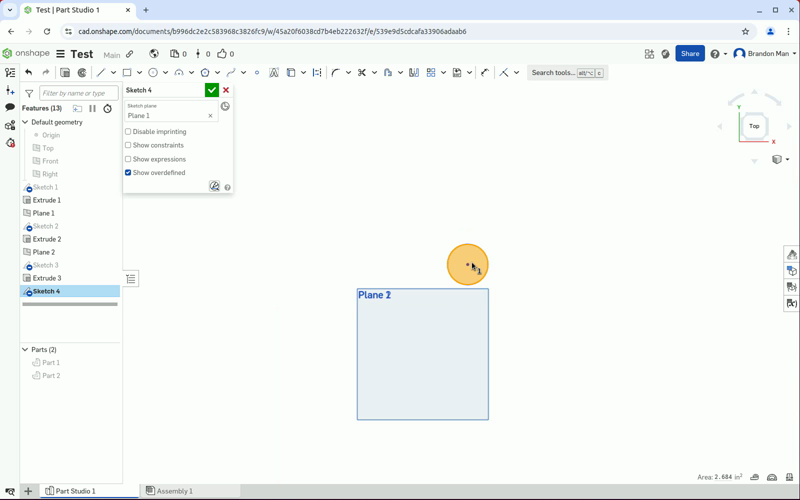
scroll(-6)
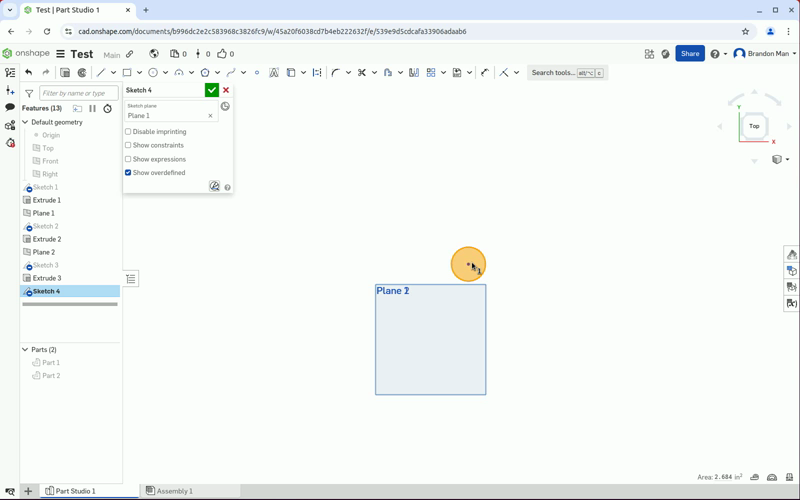
scroll(-6)
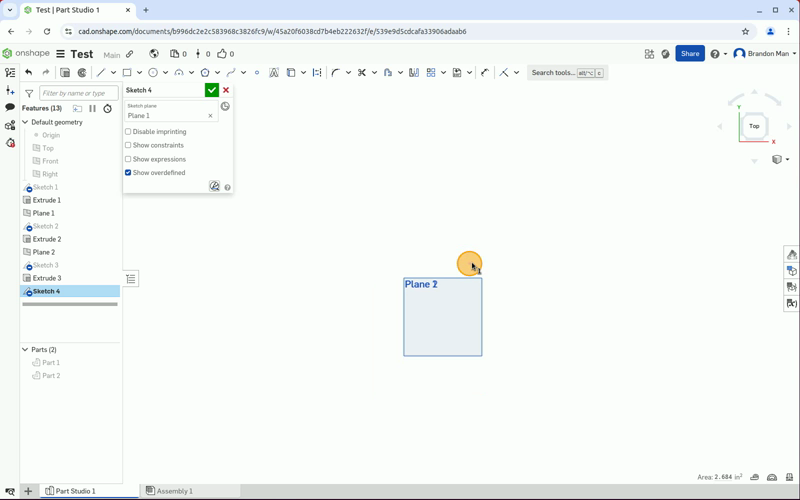
scroll(-6)
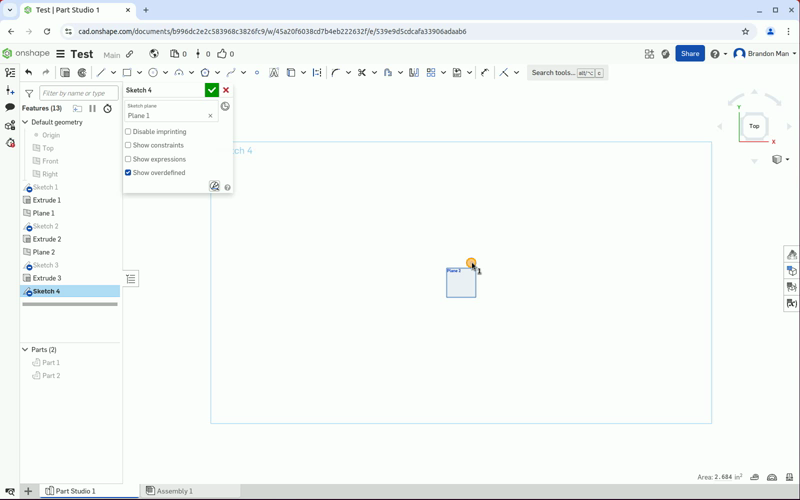
mouse_move(73, 352)
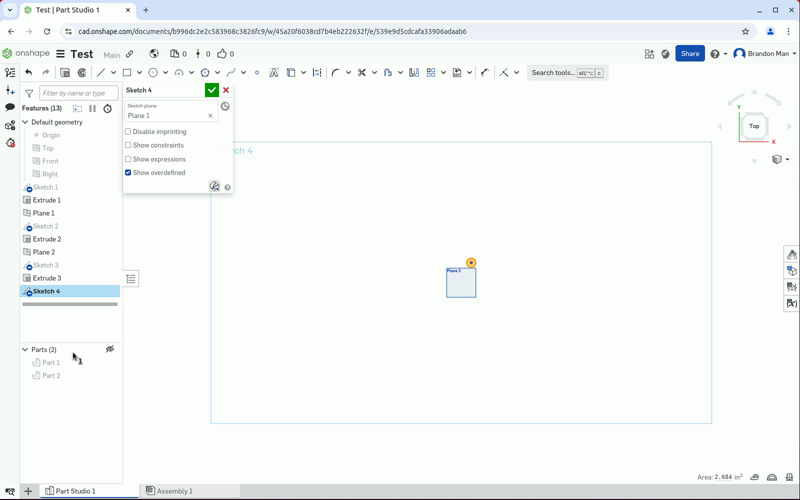
key(shift+y)
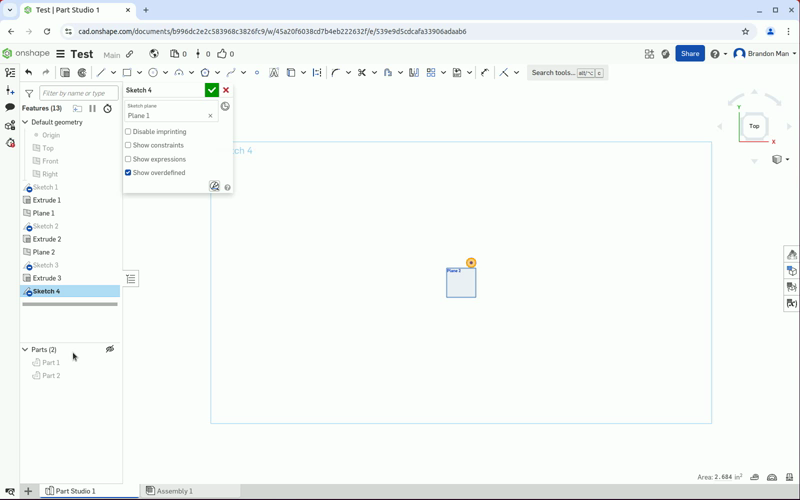
key(shift+e)
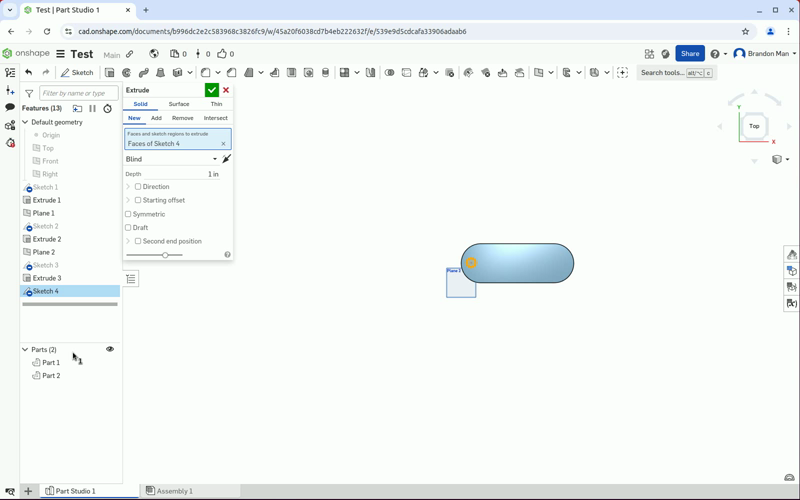
mouse_move(143, 106)
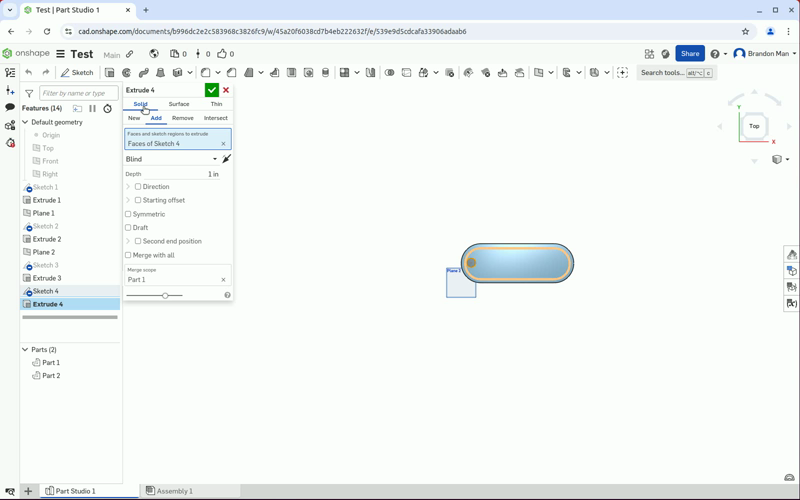
click(143, 106)
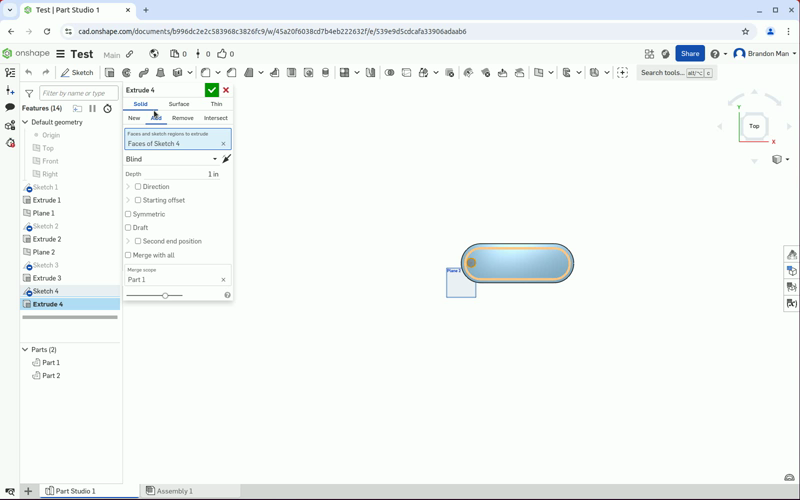
mouse_move(186, 120)
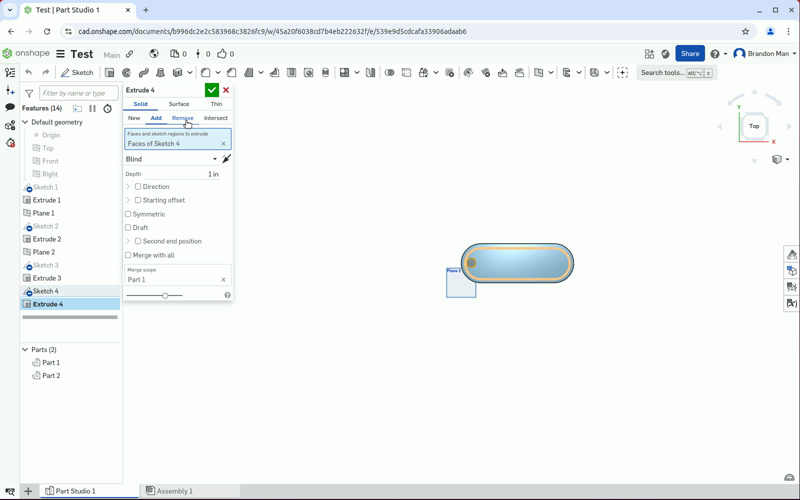
click(186, 120)
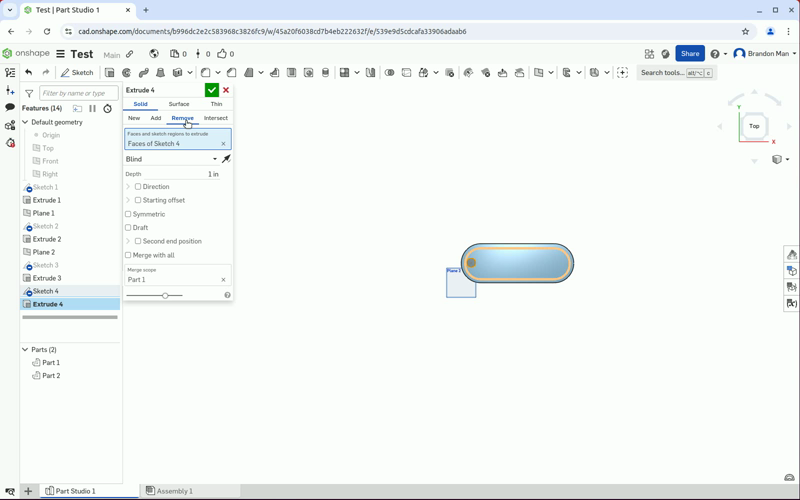
key(tab, 4)
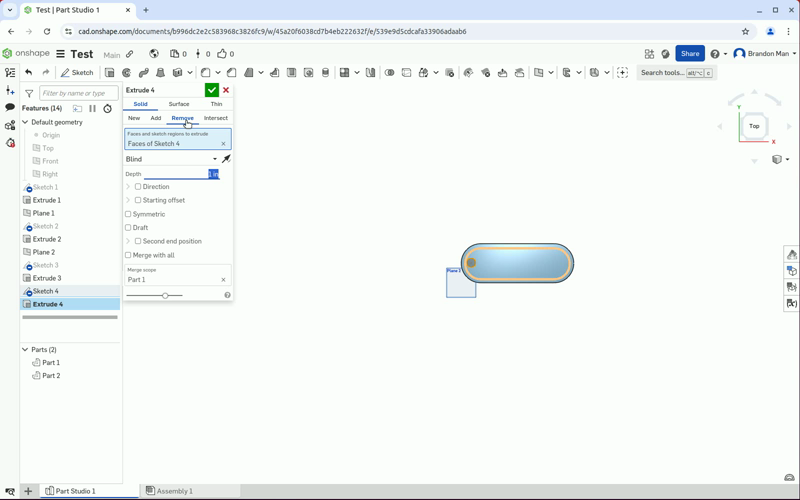
text(7.943)
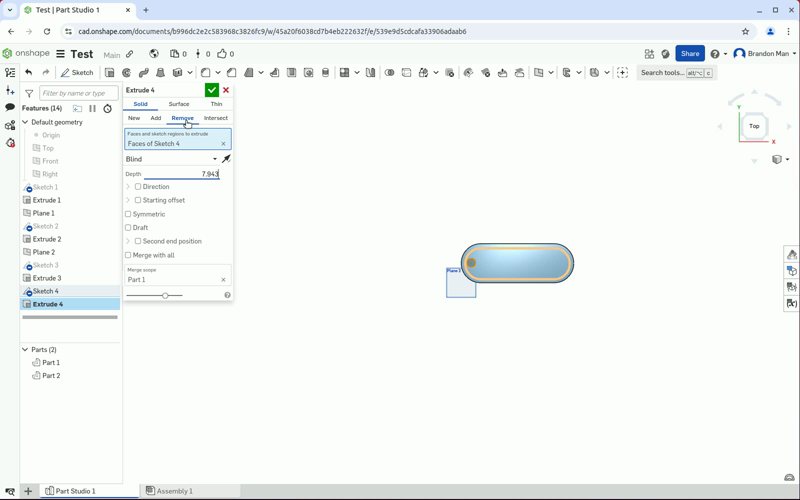
key(tab, 6)
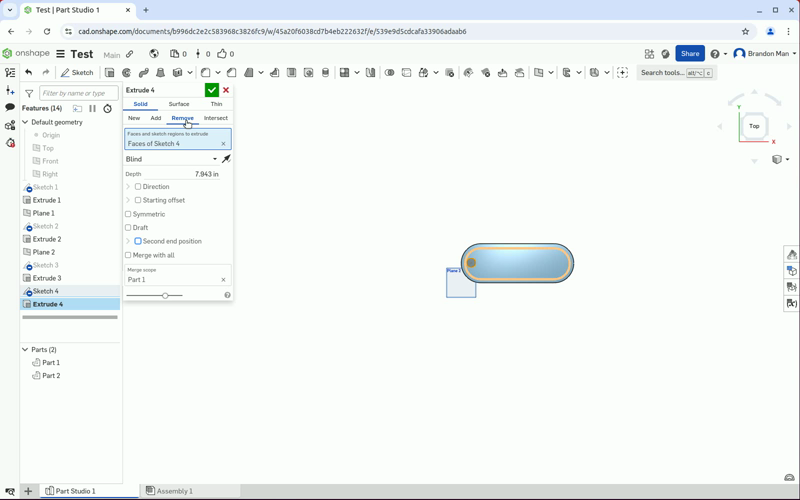
key(space)
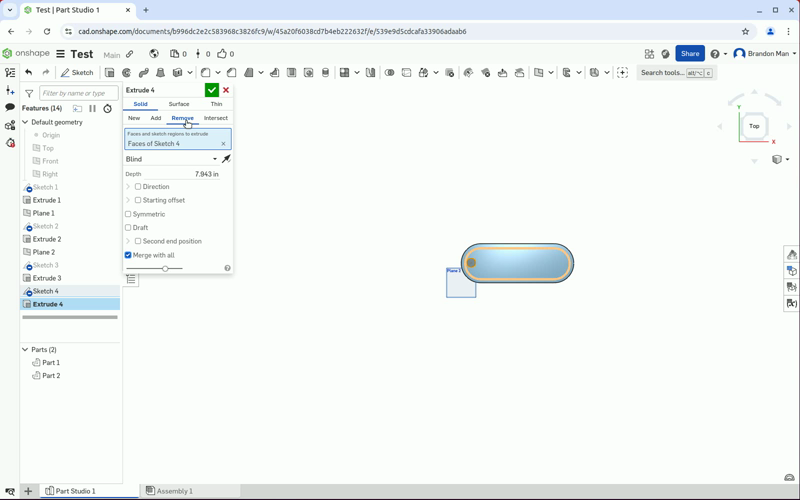
key(enter)
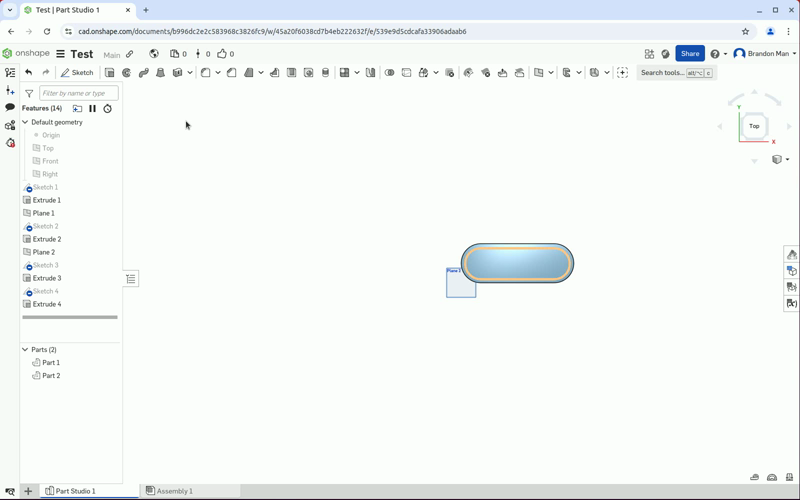
key(shift+h)
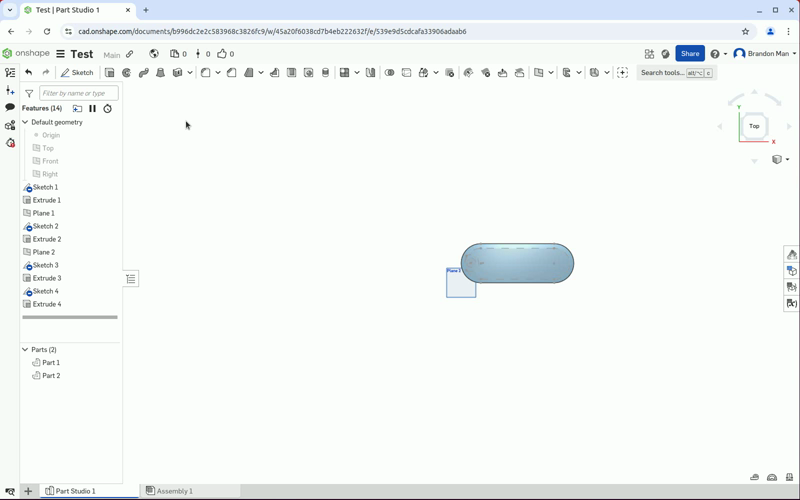
key(shift+h)
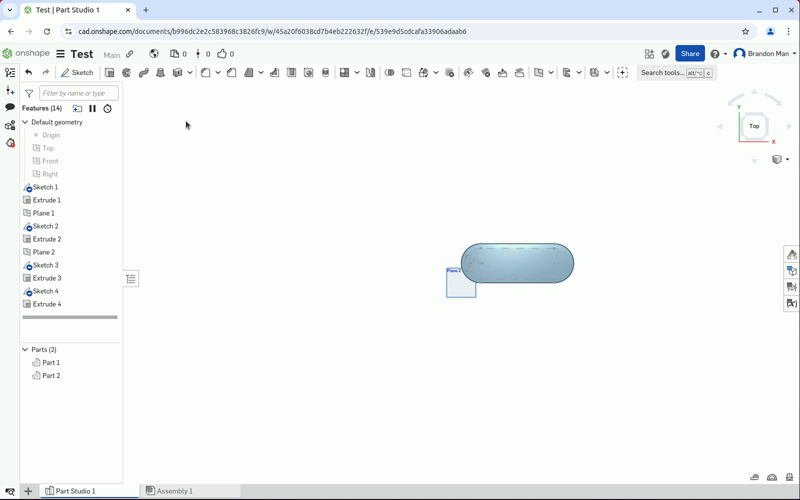
key(shift+7)
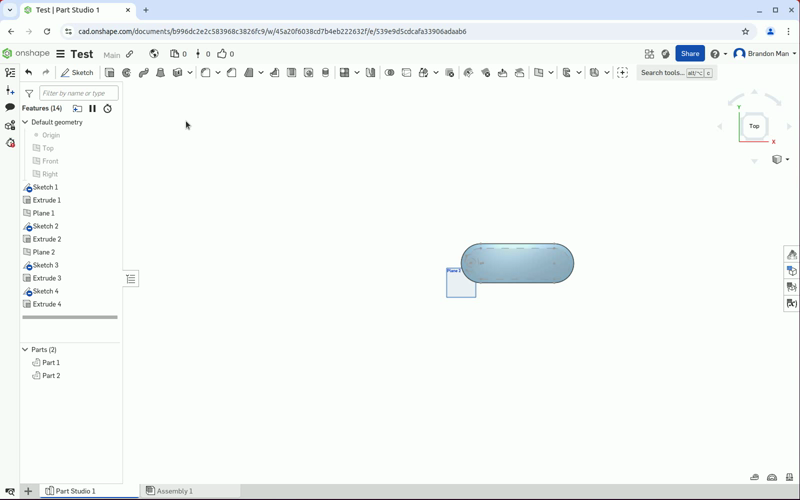
key(up, 3)
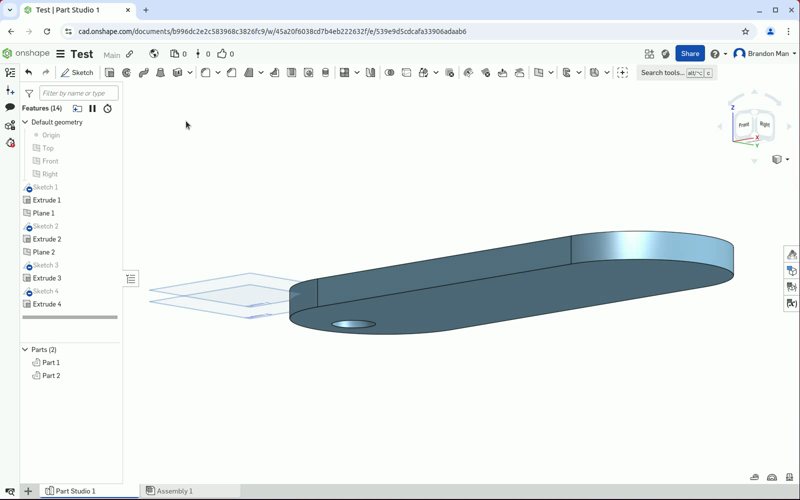
key(left, 3)
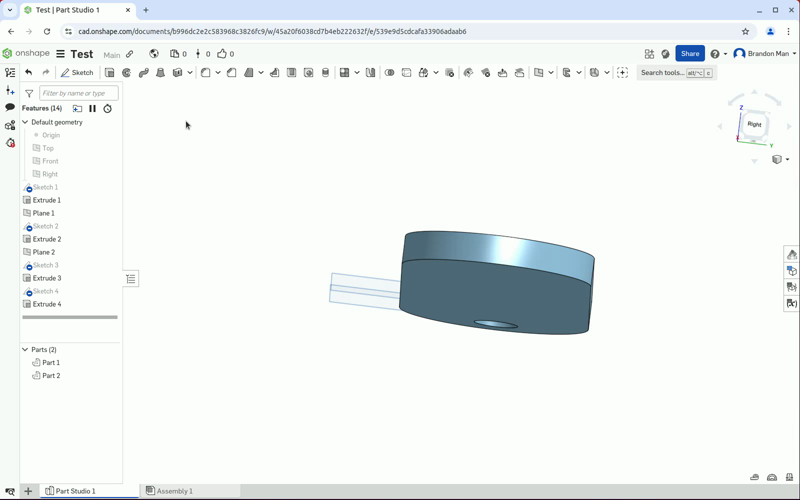
key(right, 3)
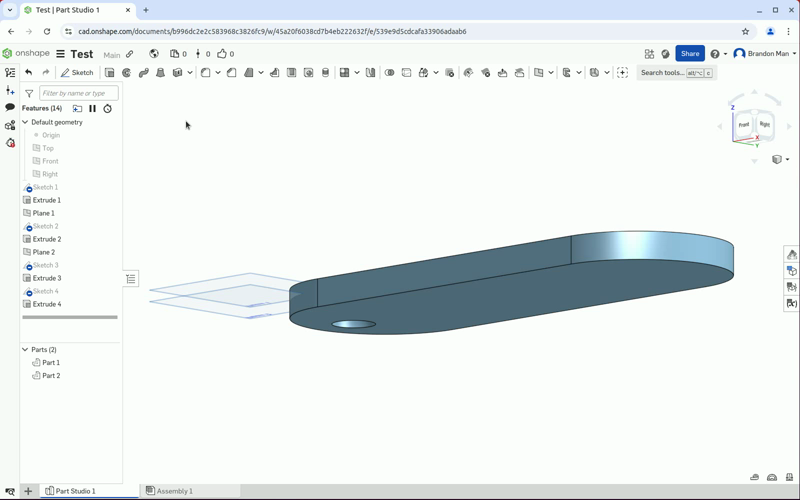
key(down, 3)
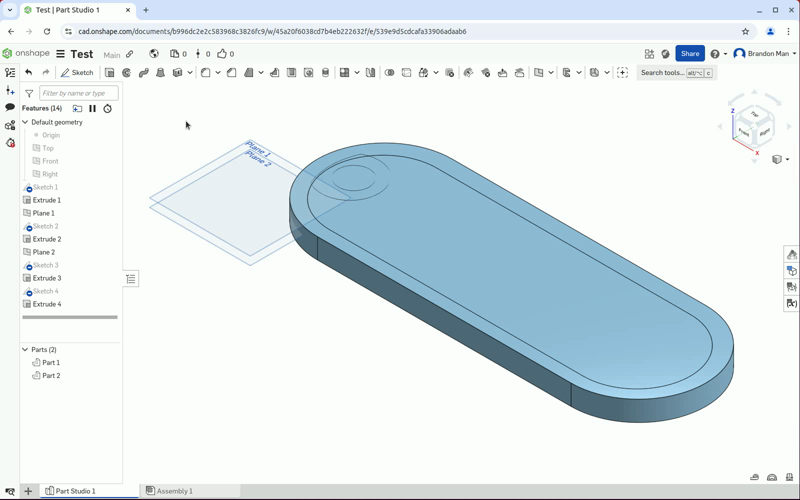
mouse_move(73, 189)
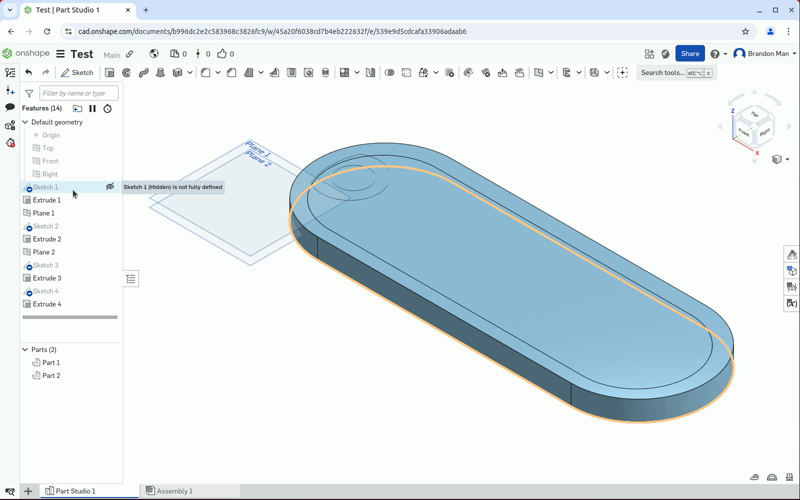
click(73, 189)